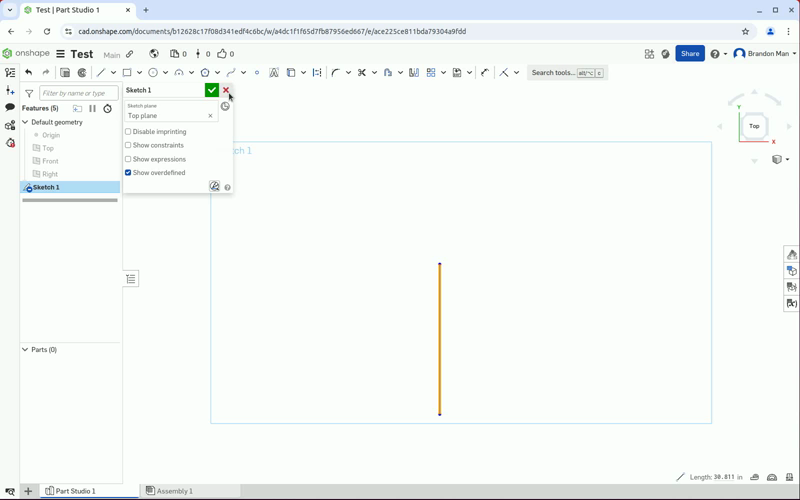
key(shift+h)
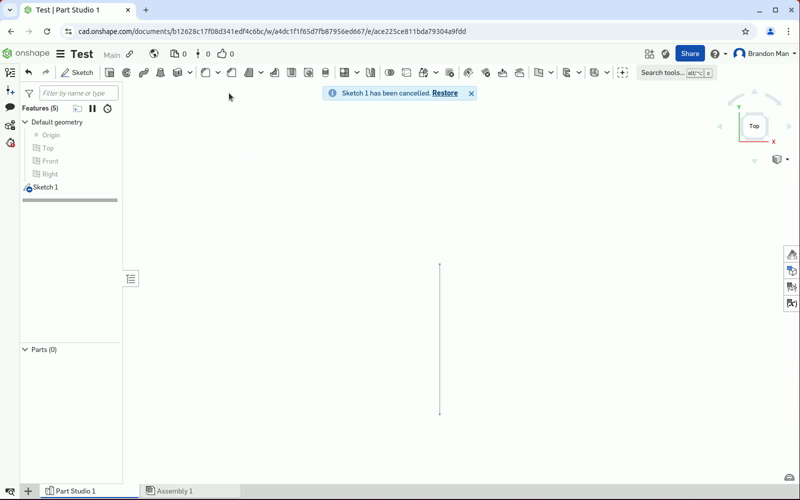
key(shift+s)
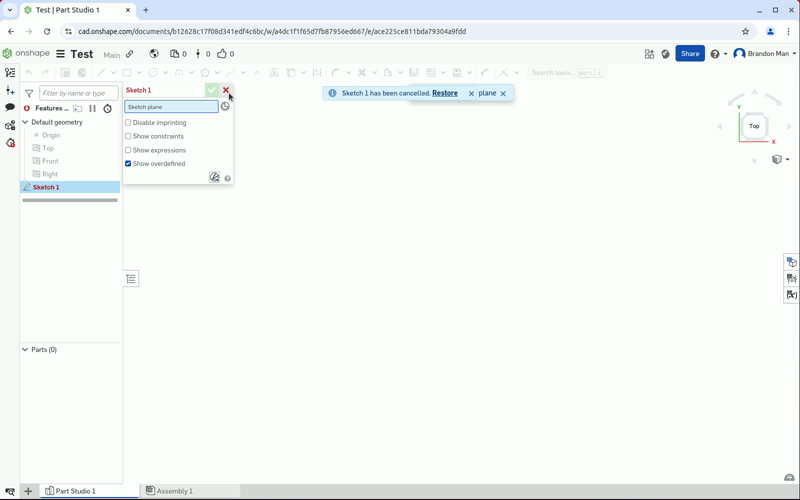
mouse_move(73, 150)
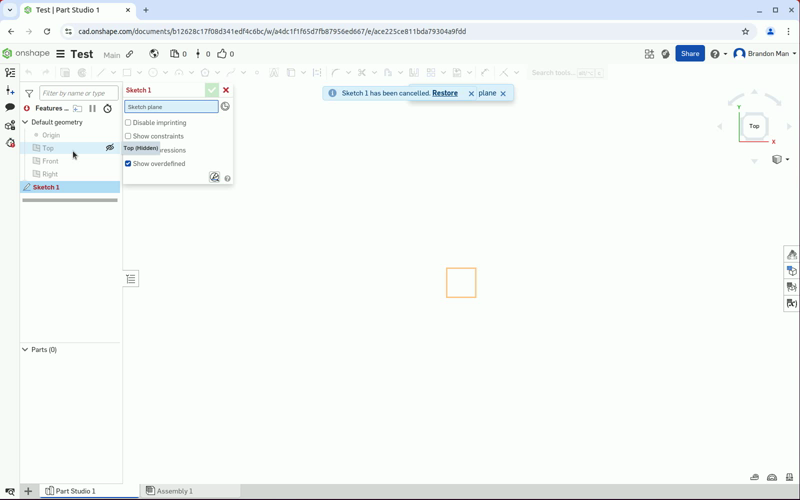
click(73, 150)
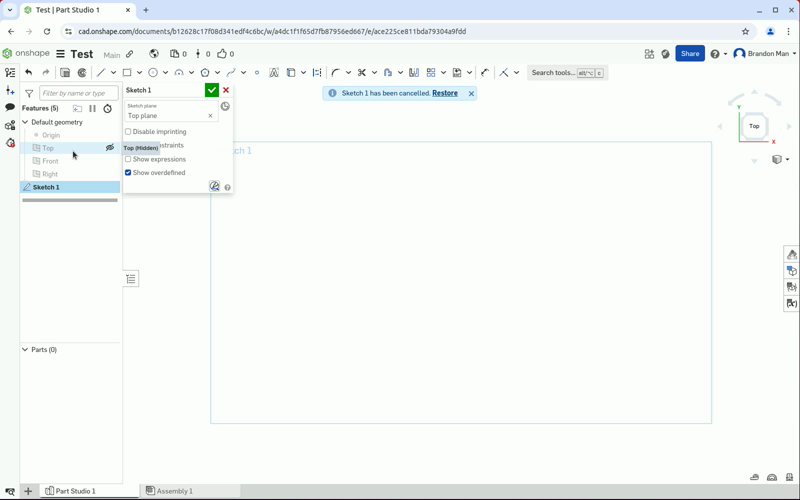
mouse_move(73, 352)
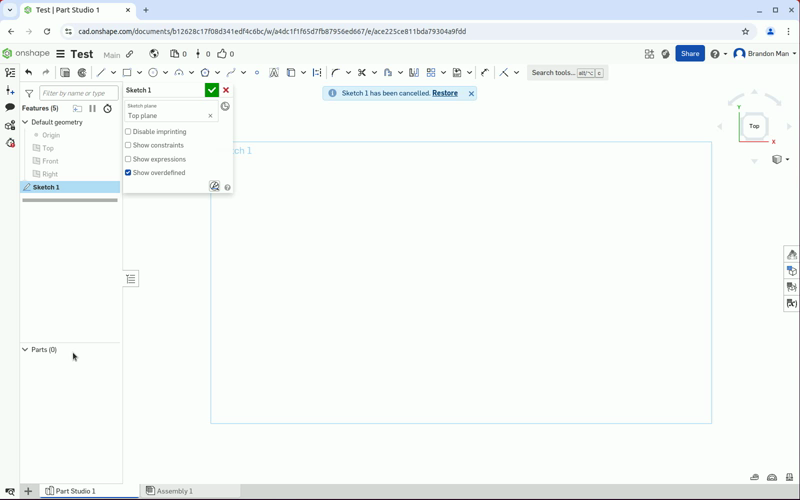
key(y)
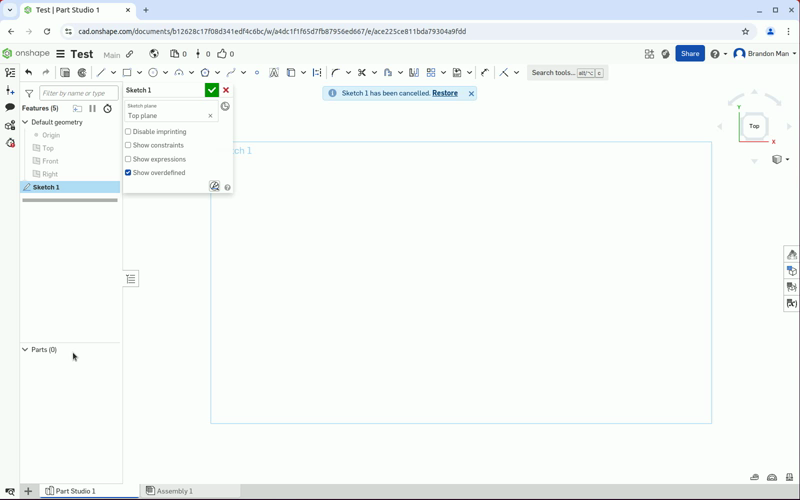
key(l)
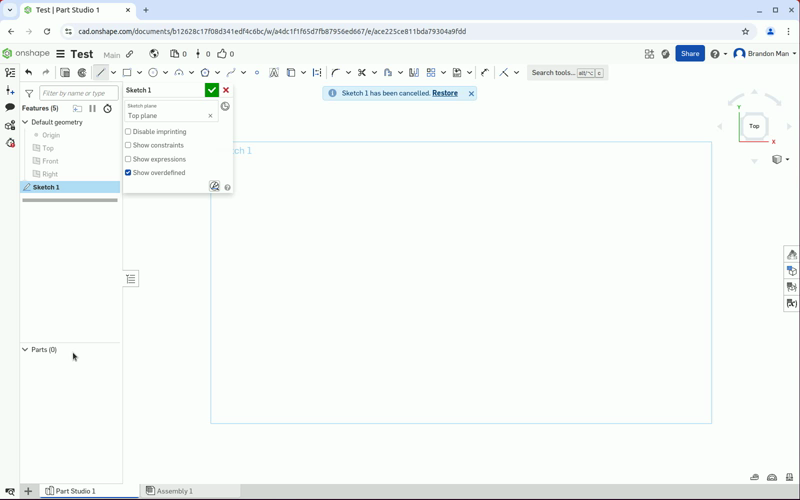
key_down(shift)
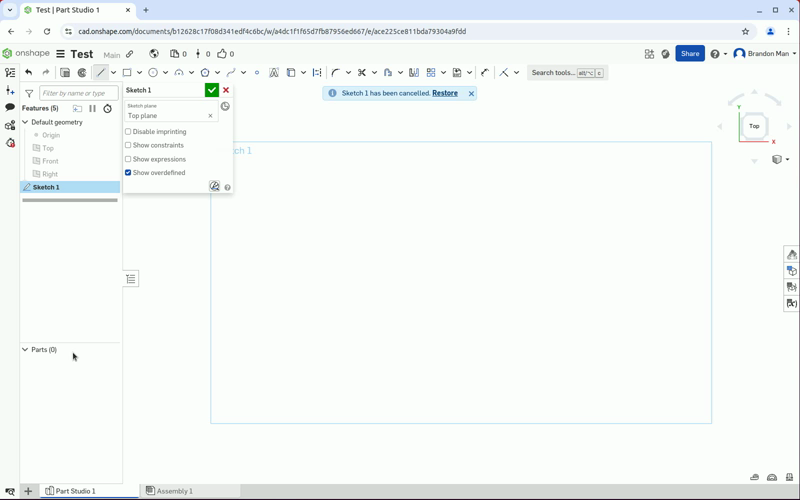
mouse_move(460, 351)
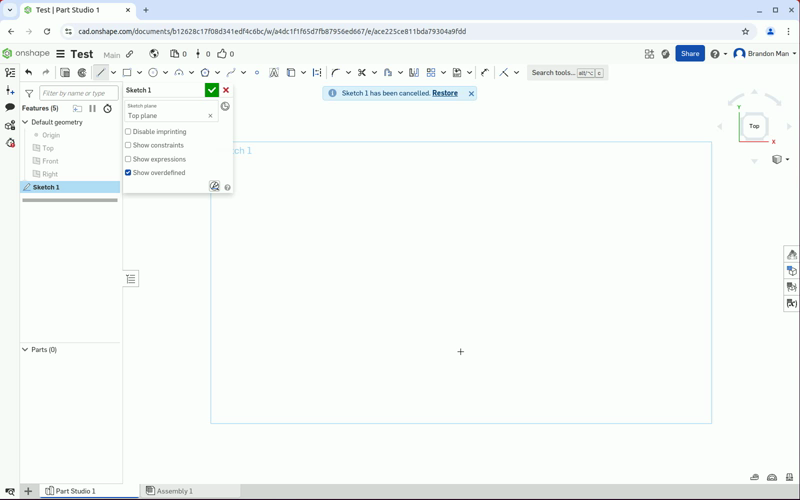
click(460, 351)
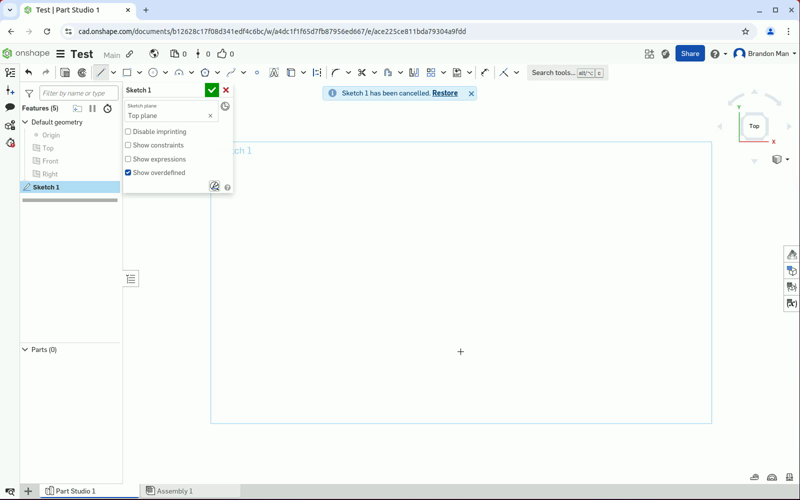
key_up(shift)
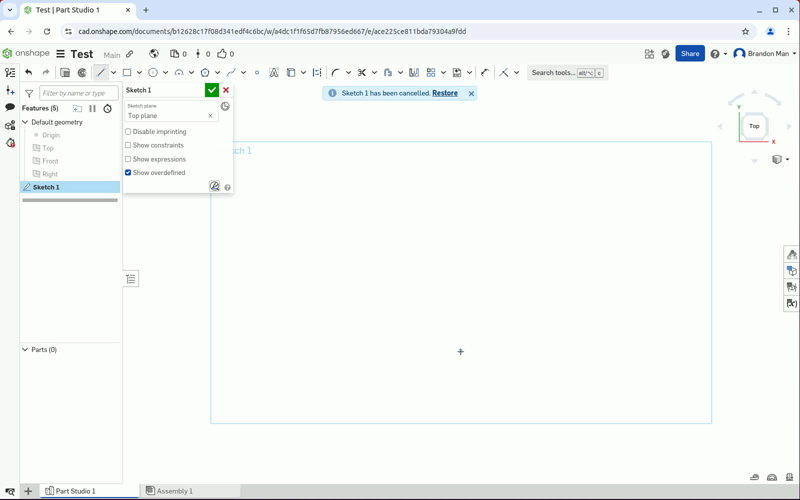
key_down(shift)
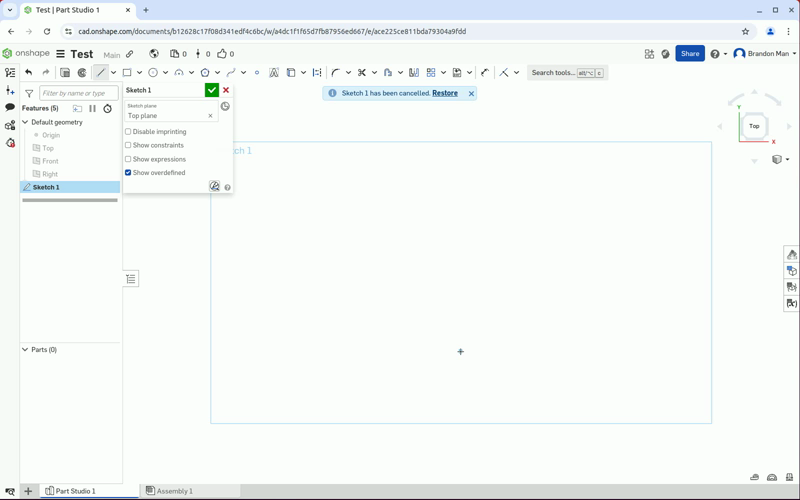
mouse_move(573, 351)
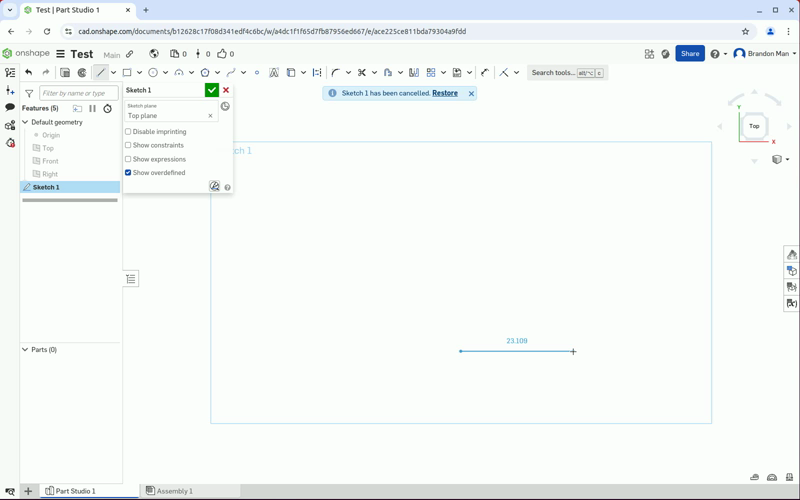
click(573, 351)
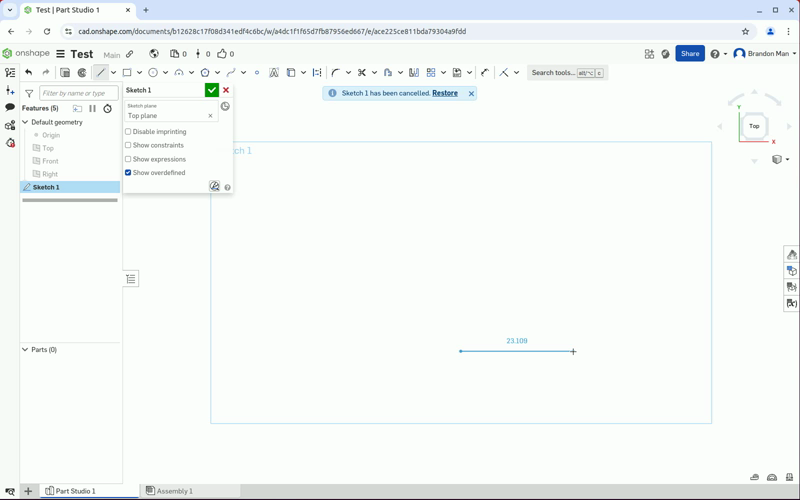
key_up(shift)
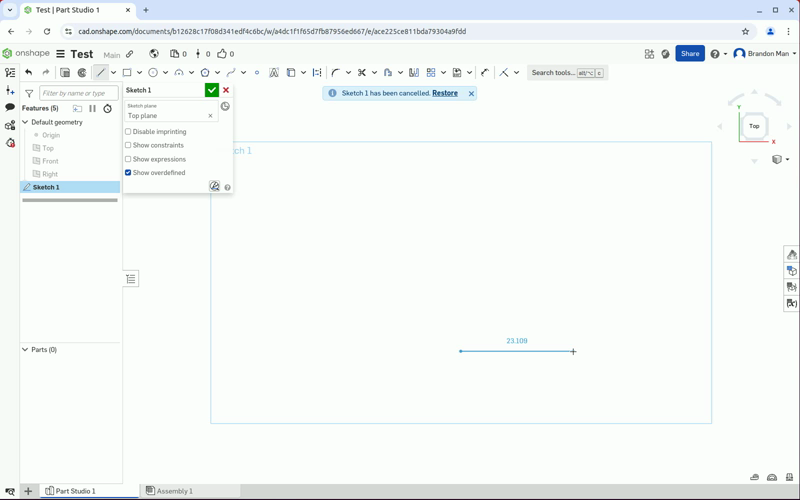
key_down(shift)
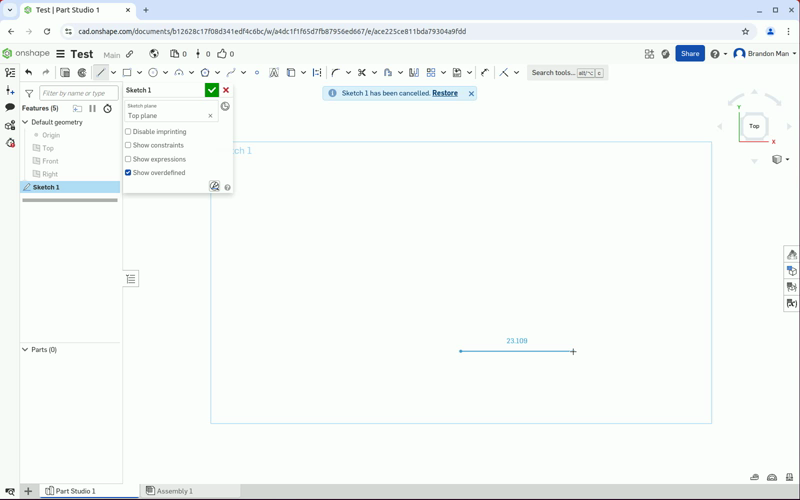
mouse_move(573, 283)
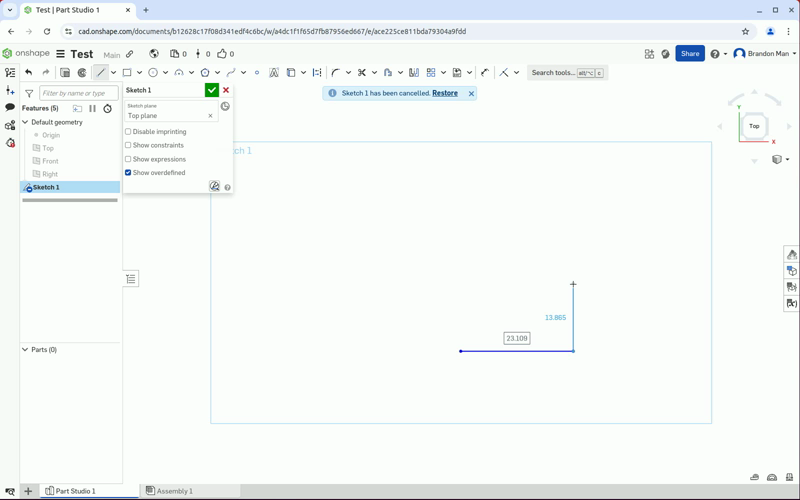
click(573, 283)
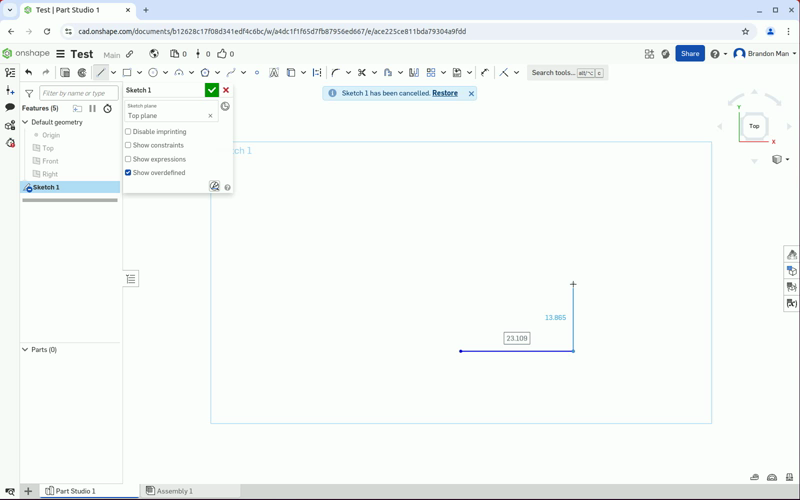
key_up(shift)
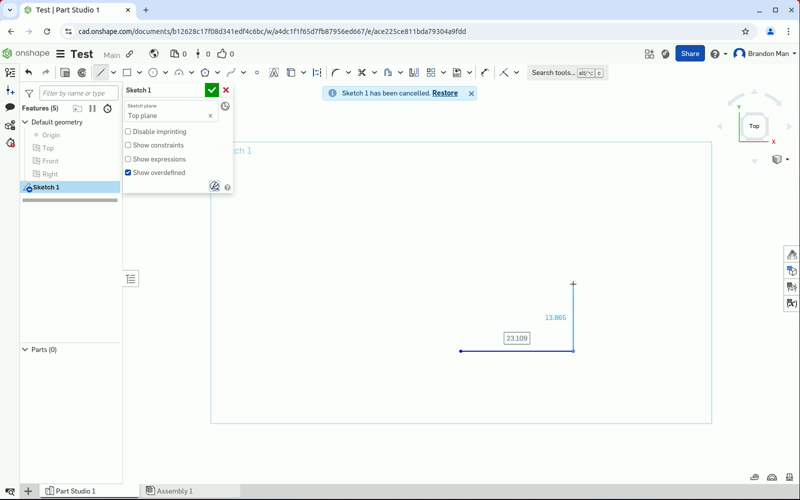
key_down(shift)
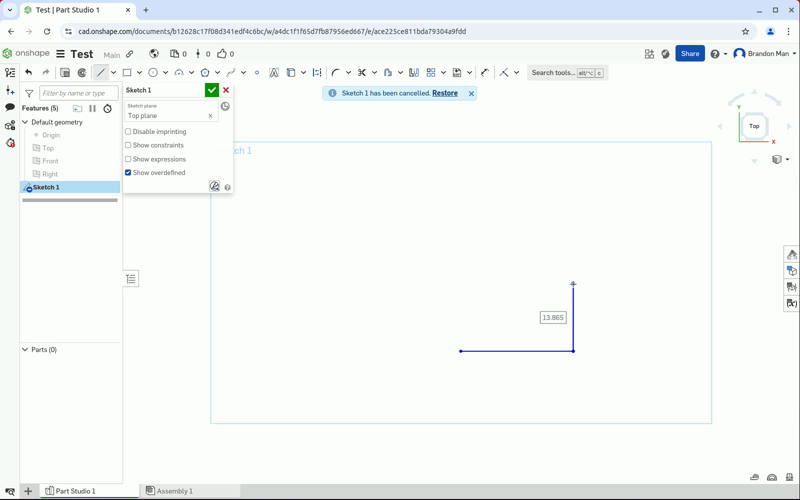
mouse_move(460, 283)
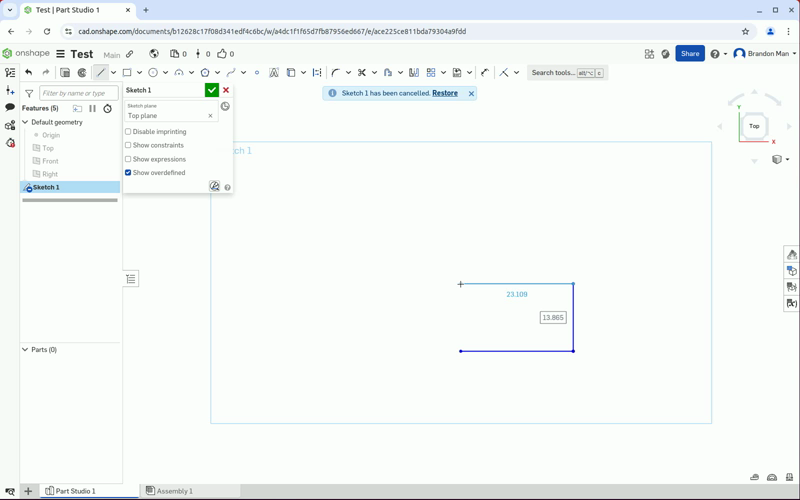
click(460, 283)
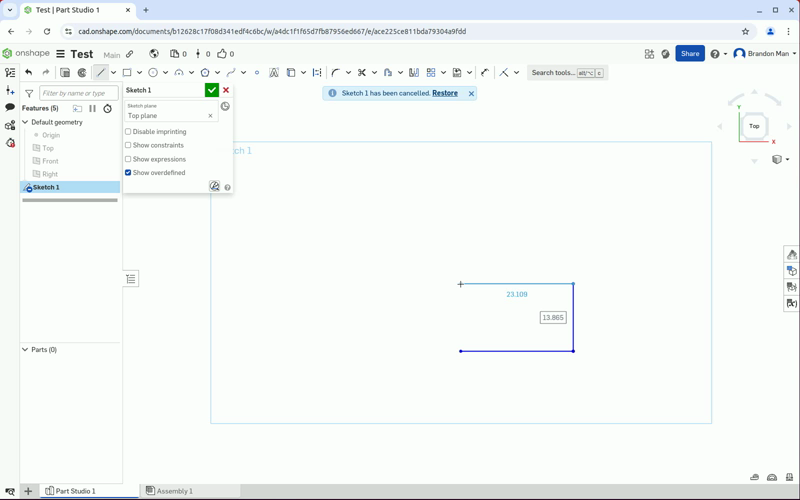
key_up(shift)
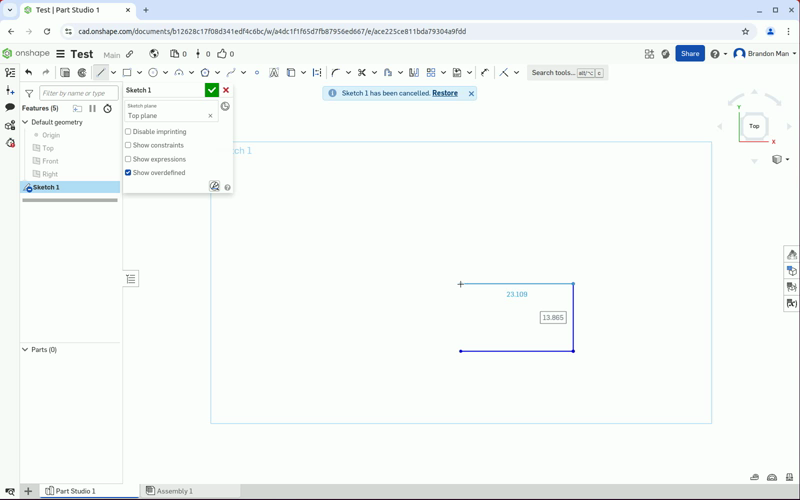
key_down(shift)
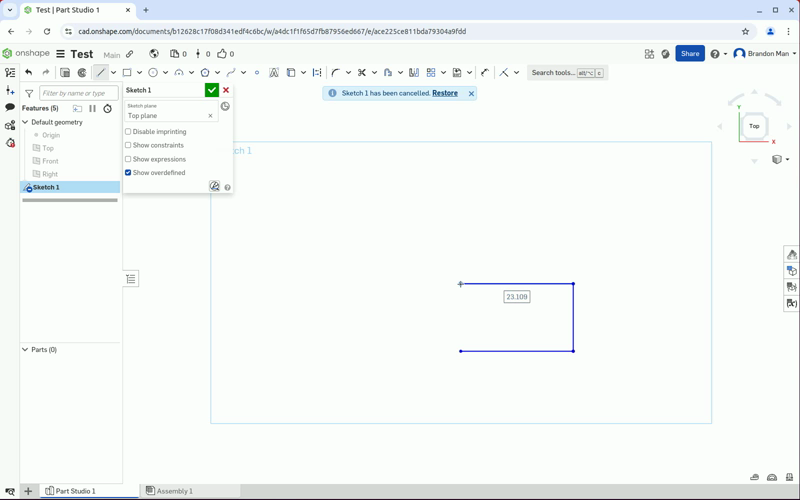
mouse_move(460, 351)
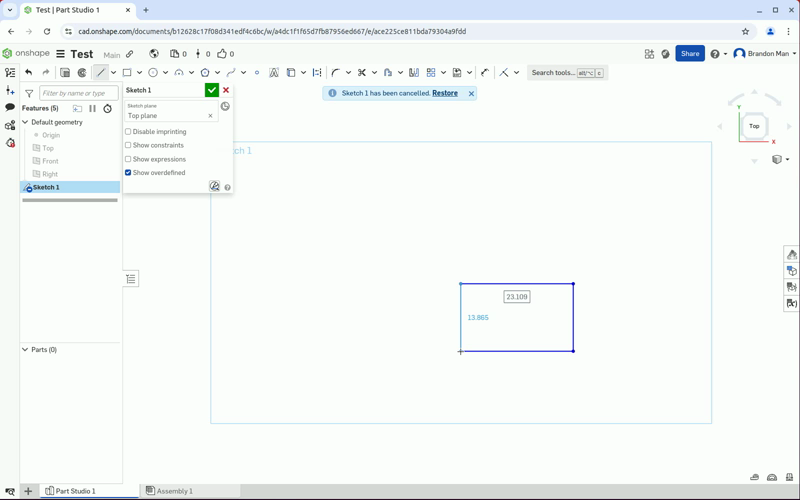
key_up(shift)
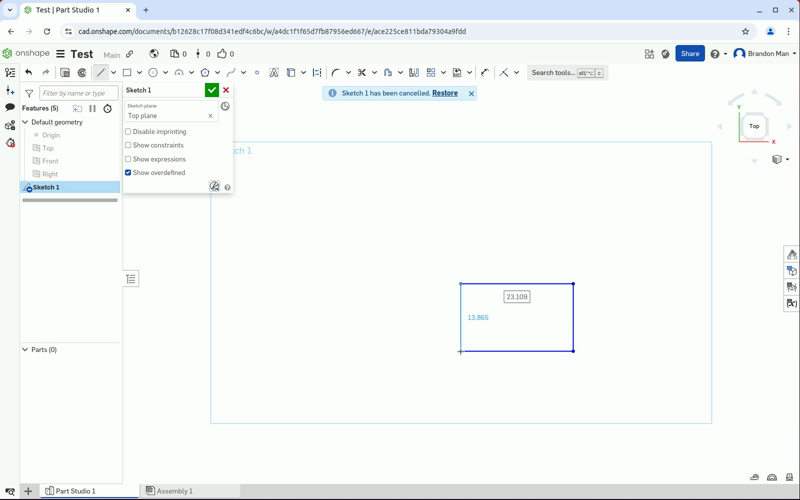
click(460, 351)
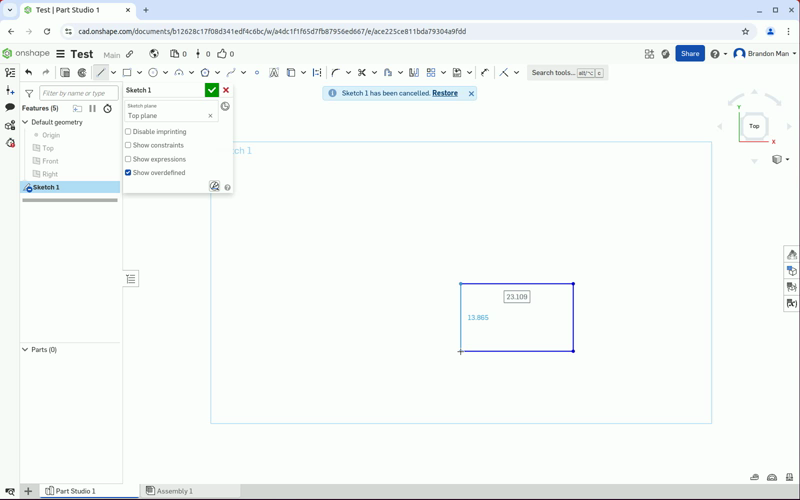
key(esc)
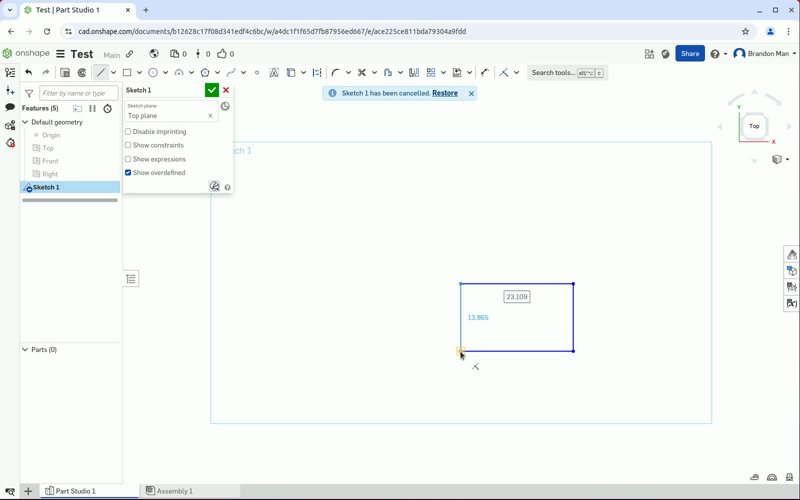
key(l)
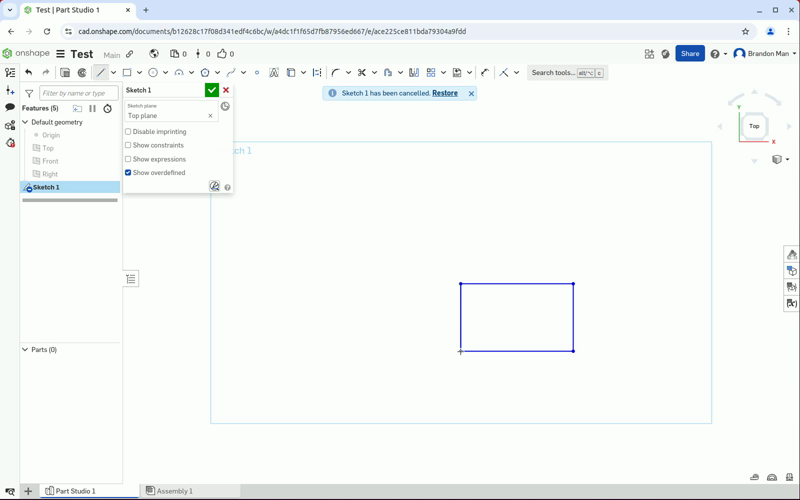
key_down(shift)
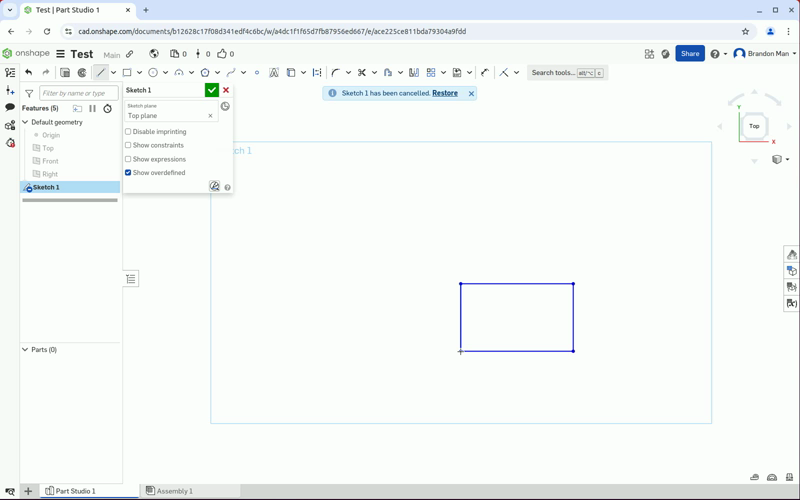
mouse_move(464, 343)
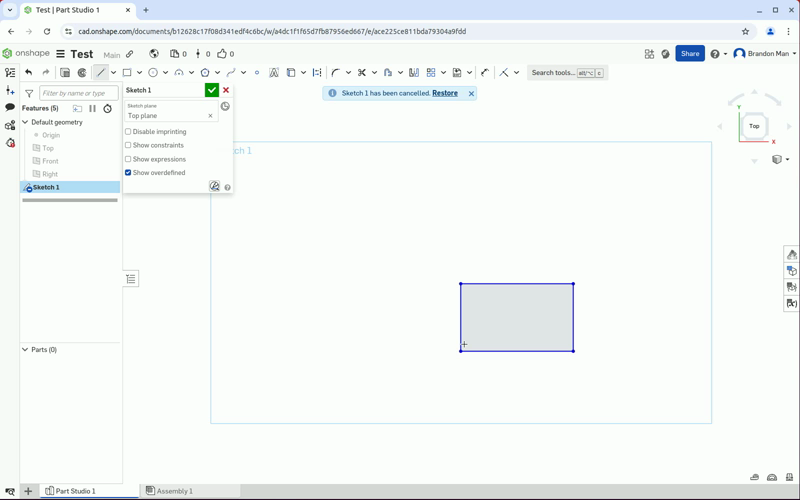
click(464, 343)
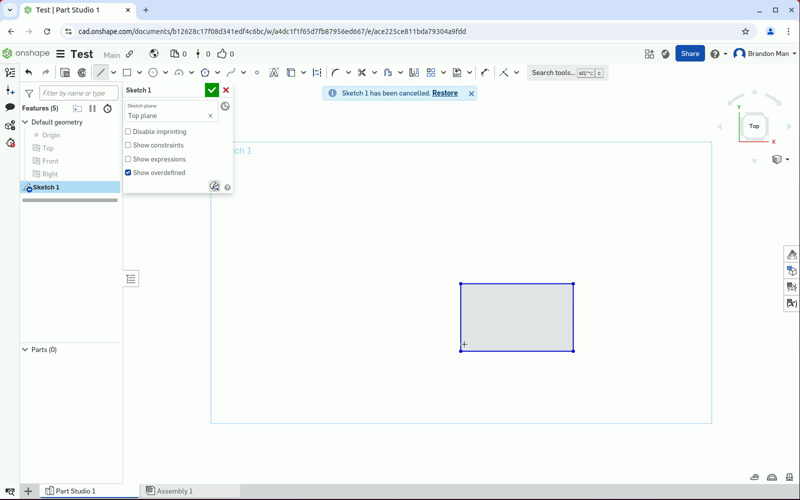
key_up(shift)
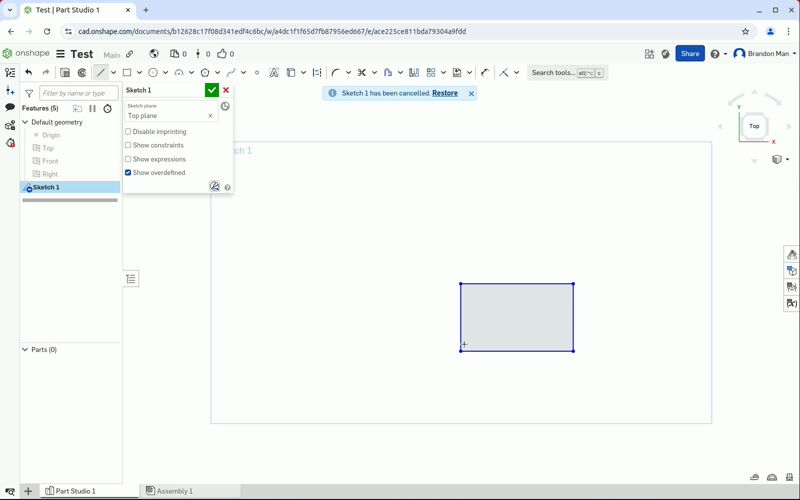
key_down(shift)
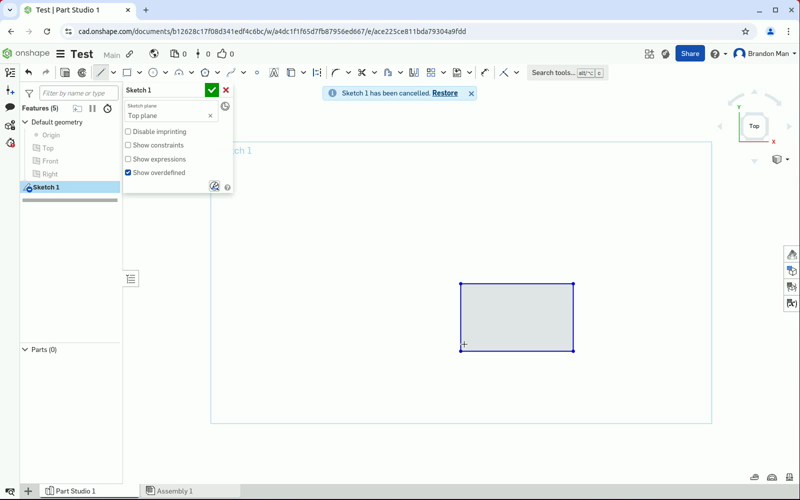
mouse_move(494, 343)
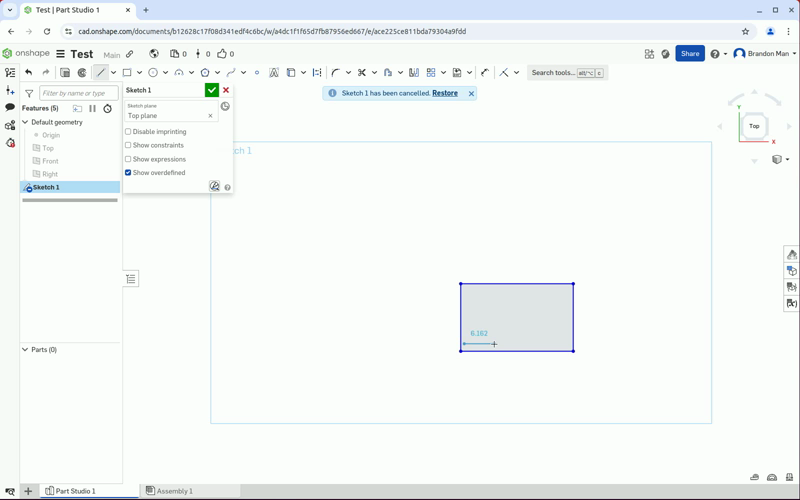
mouse_move(502, 343)
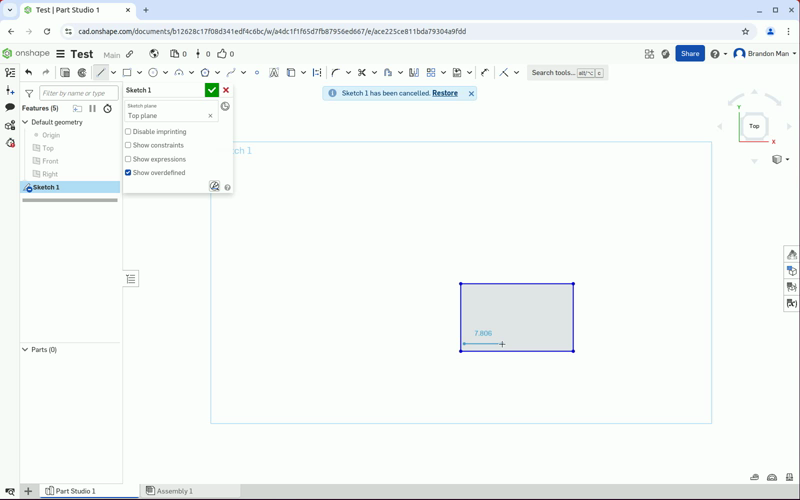
click(502, 343)
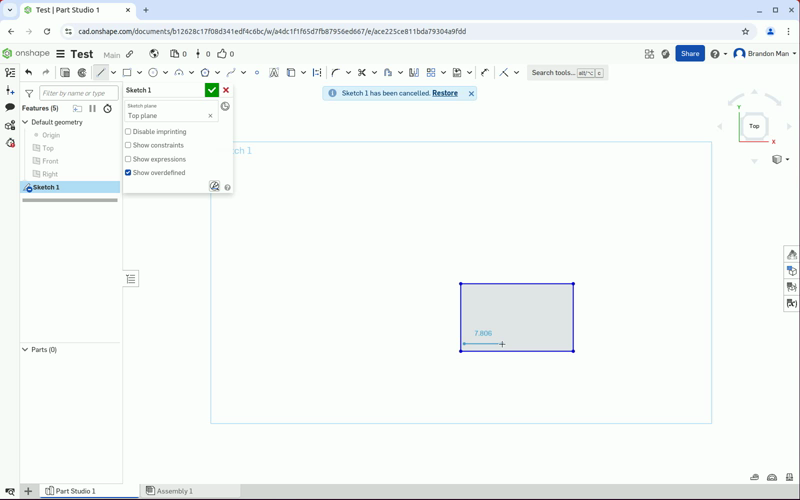
key_up(shift)
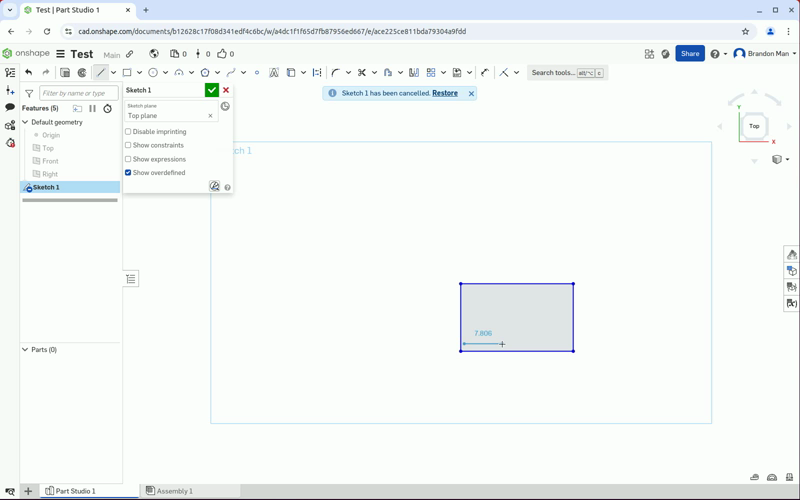
key_down(shift)
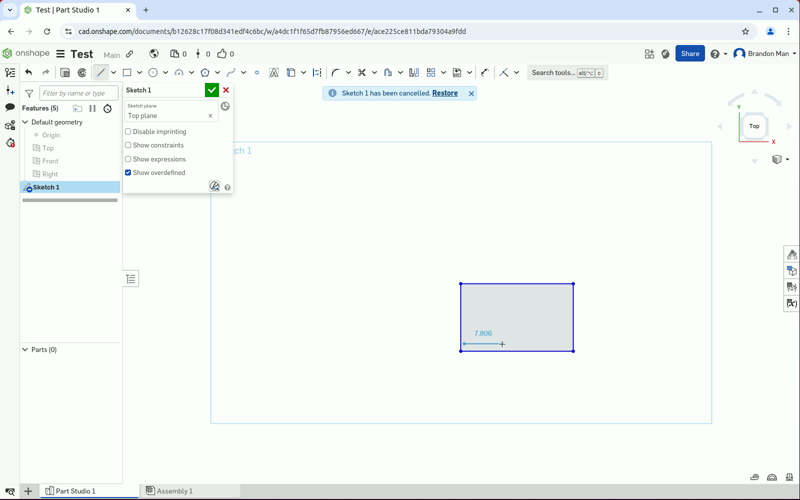
mouse_move(532, 343)
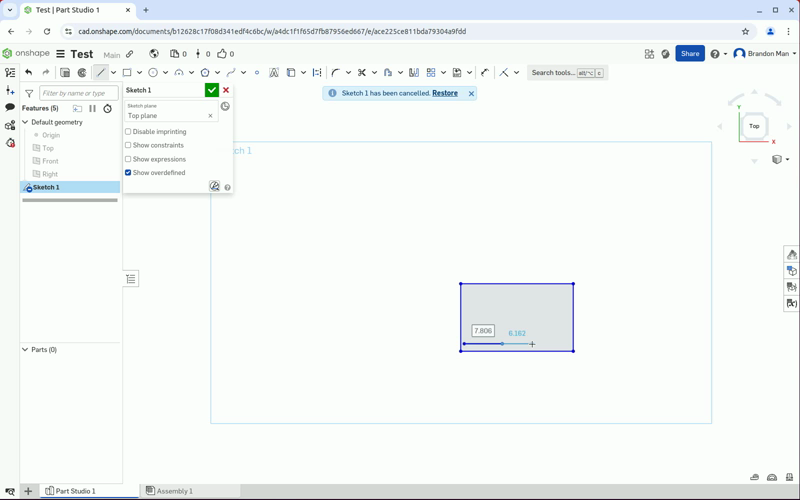
mouse_move(505, 343)
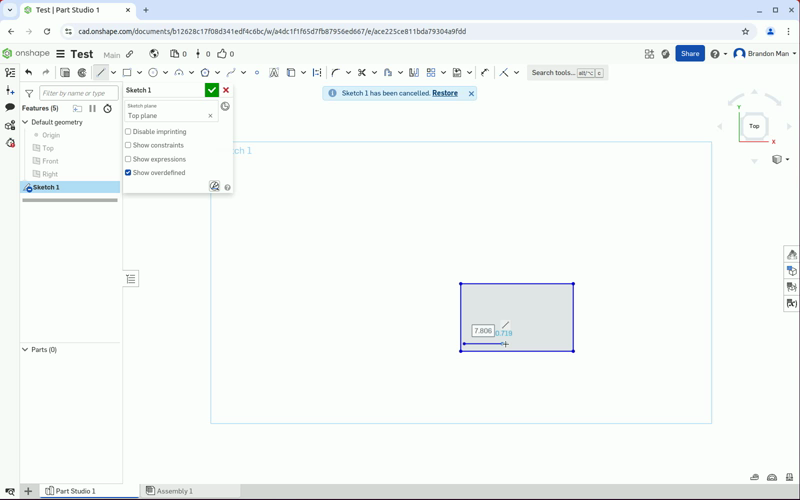
scroll(6)
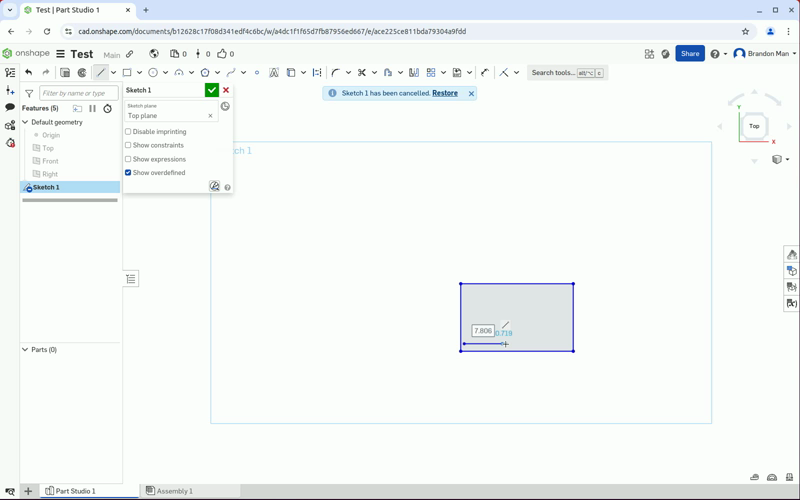
scroll(6)
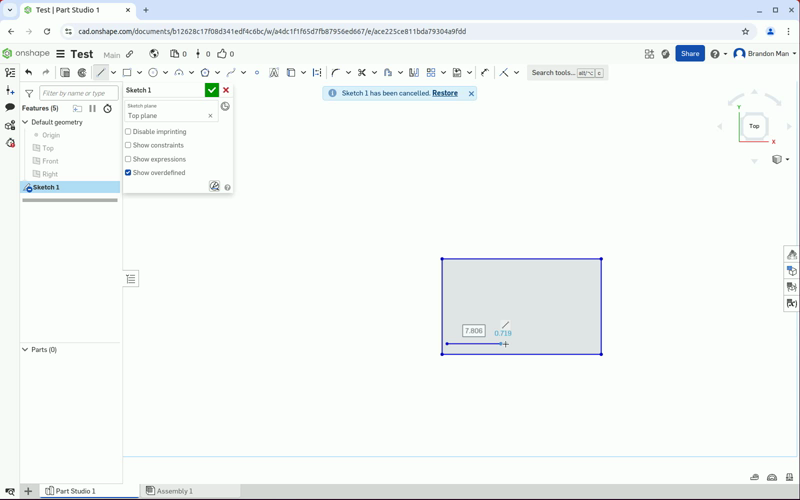
scroll(6)
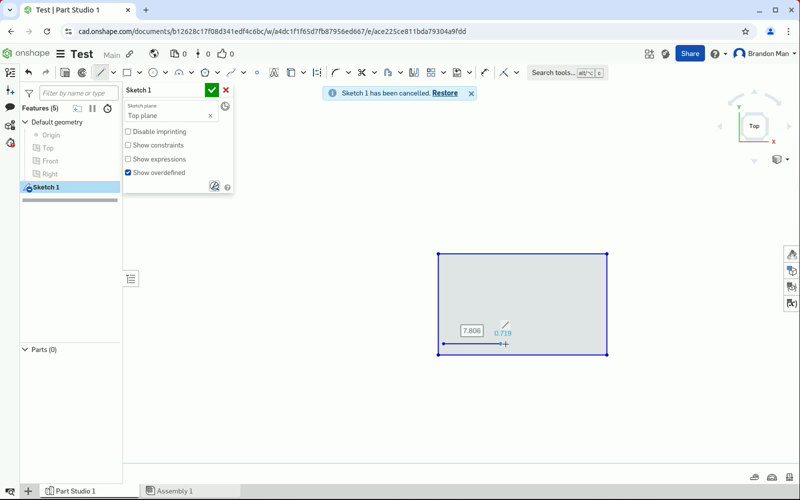
scroll(6)
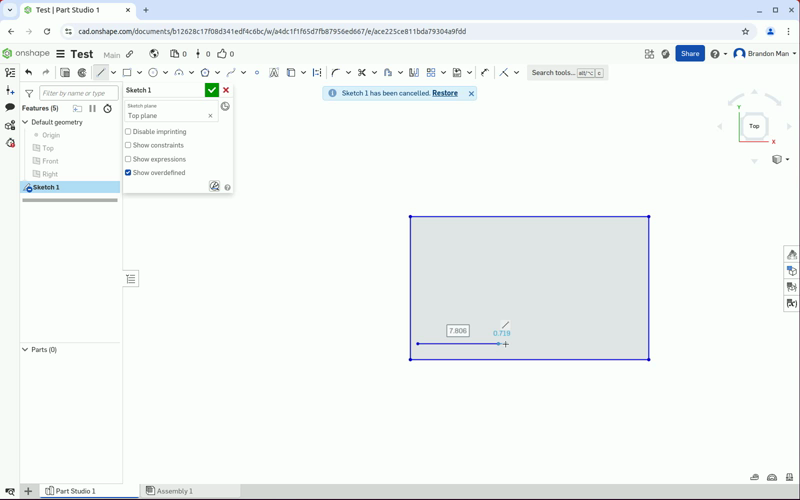
scroll(6)
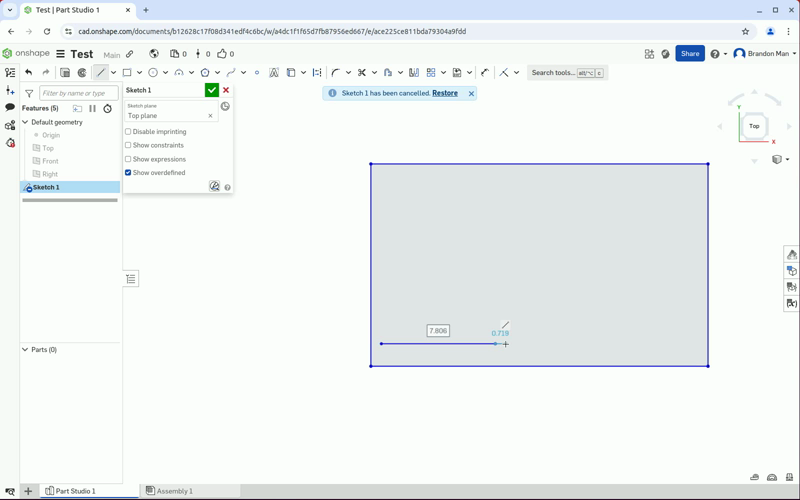
scroll(6)
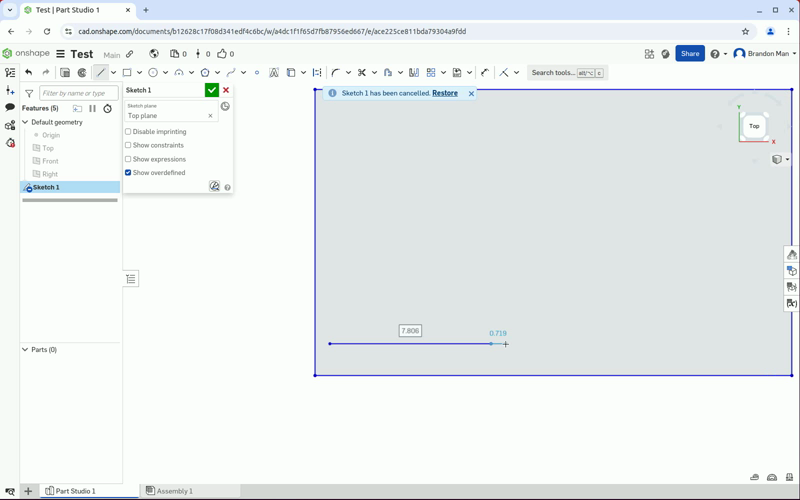
scroll(6)
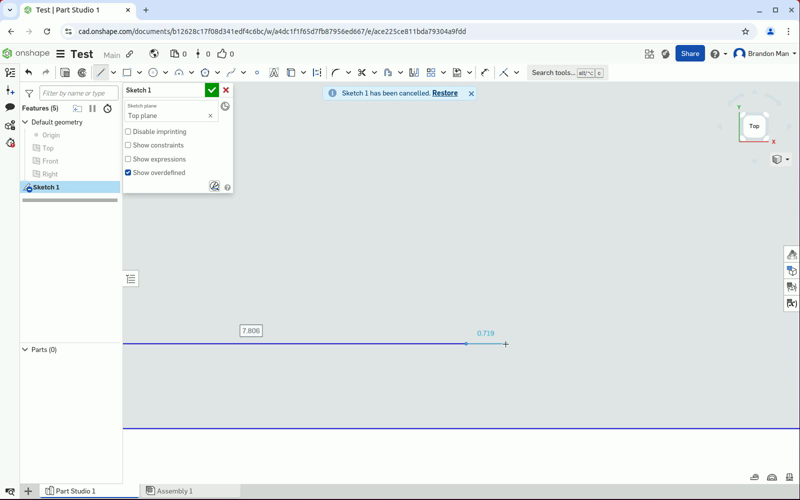
click(505, 343)
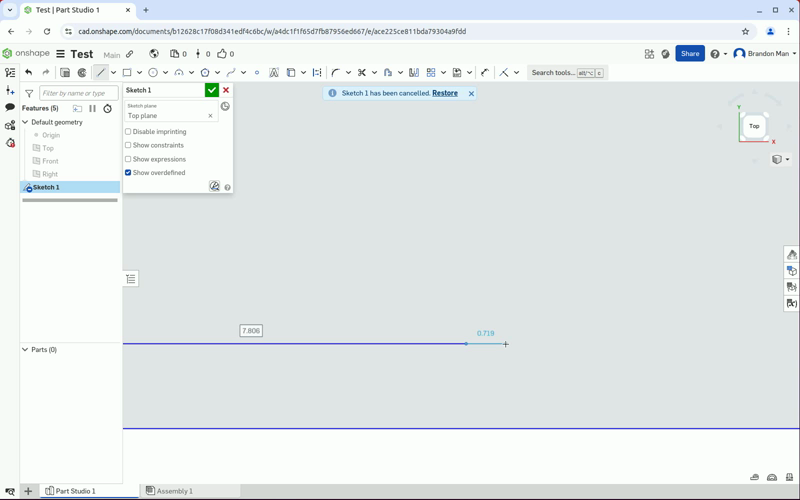
scroll(-6)
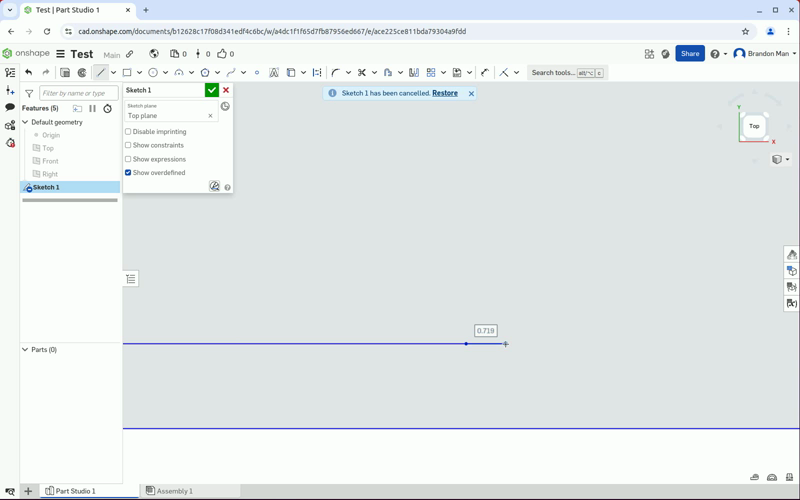
scroll(-6)
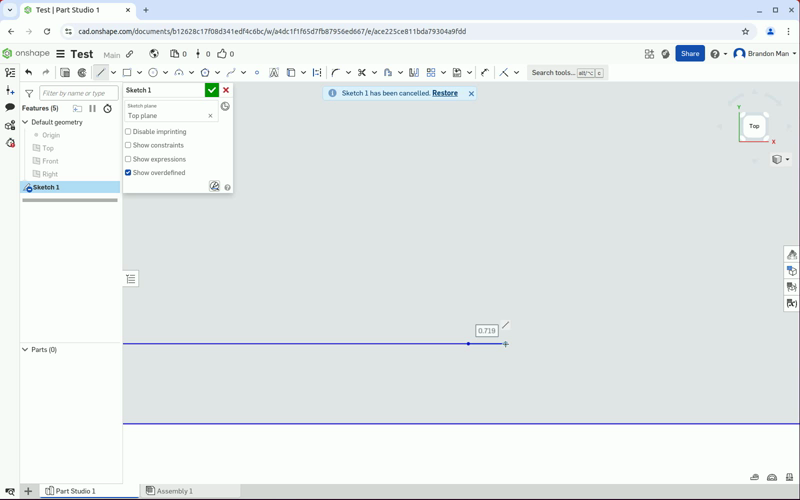
scroll(-6)
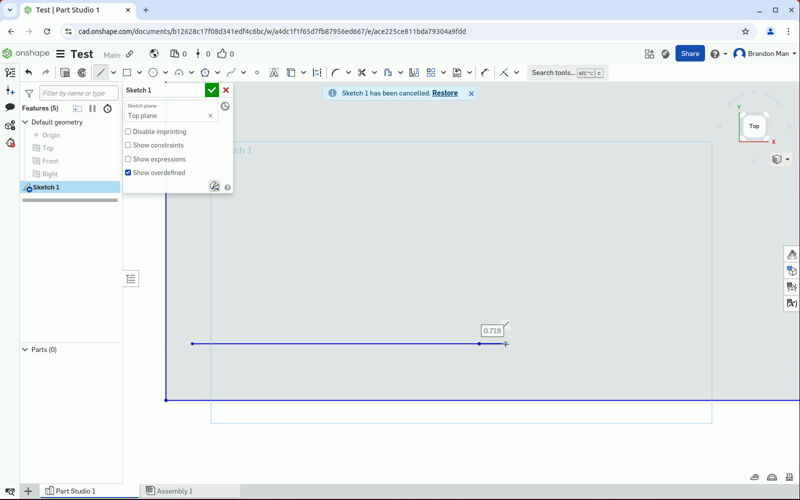
scroll(-6)
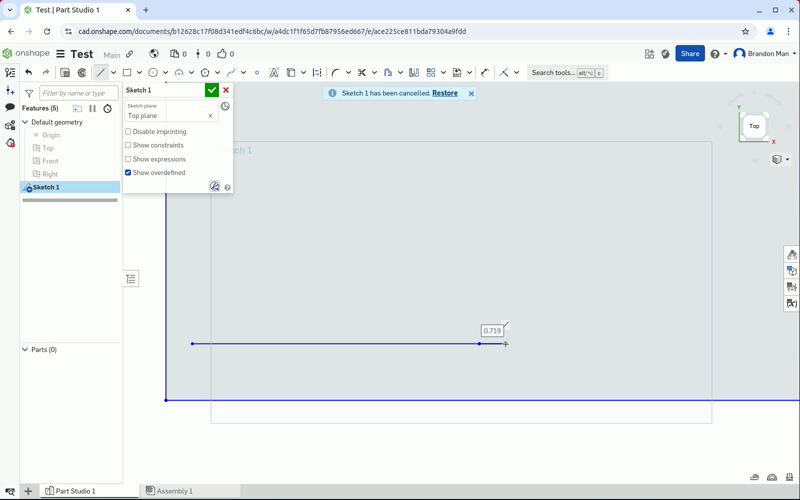
scroll(-6)
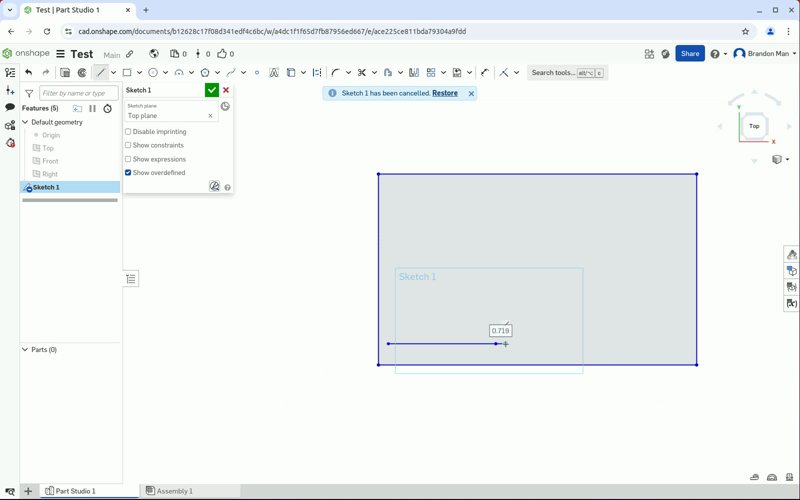
scroll(-6)
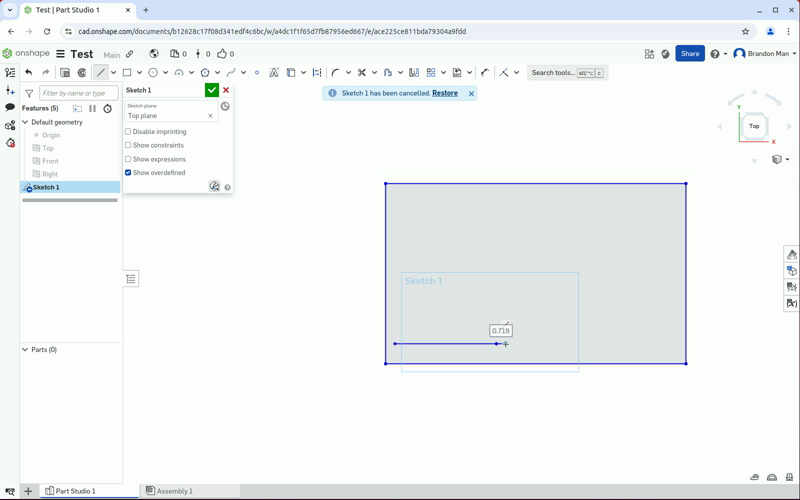
scroll(-6)
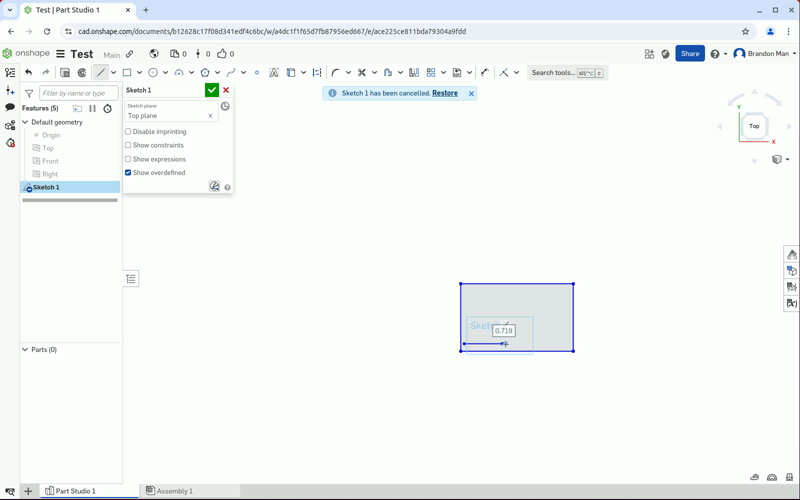
key_up(shift)
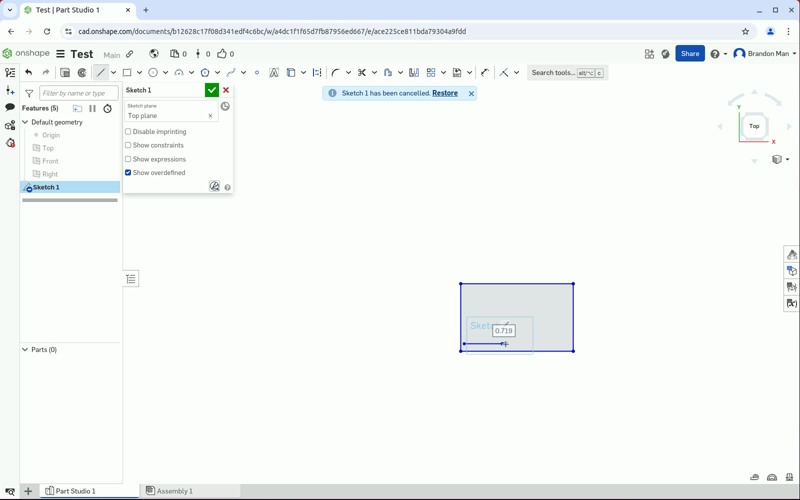
key_down(shift)
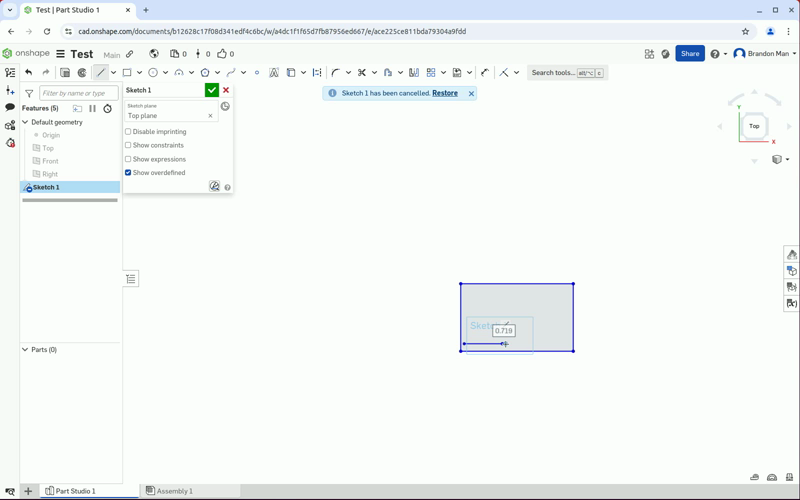
mouse_move(569, 343)
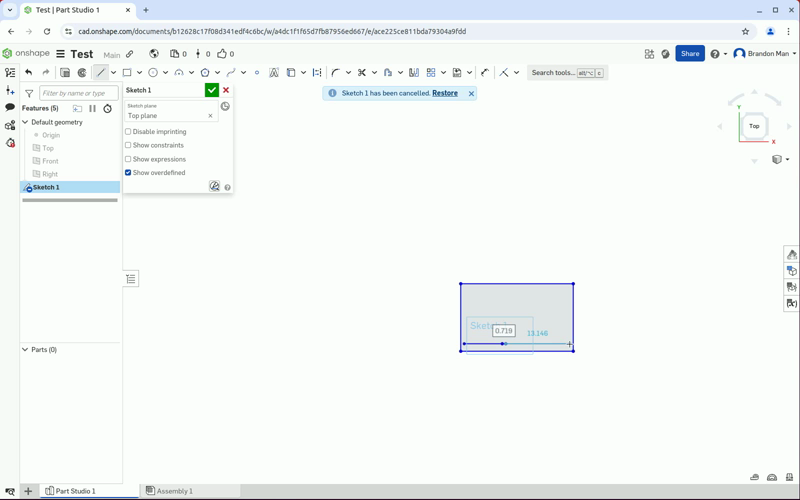
click(569, 343)
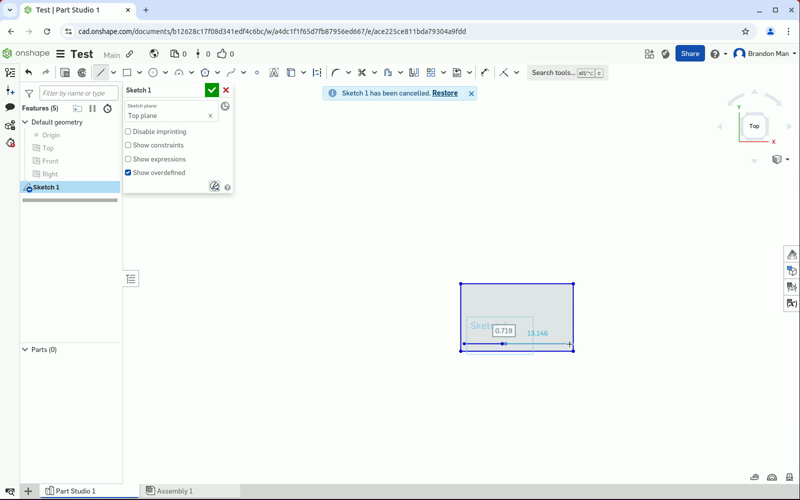
key_up(shift)
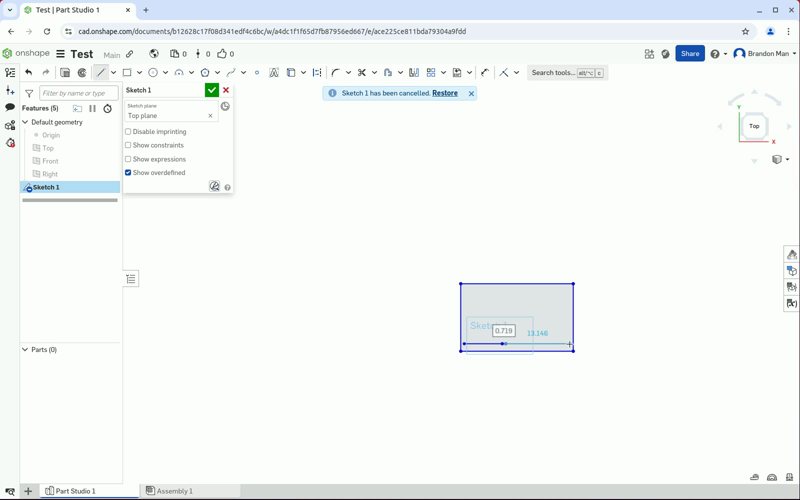
key_down(shift)
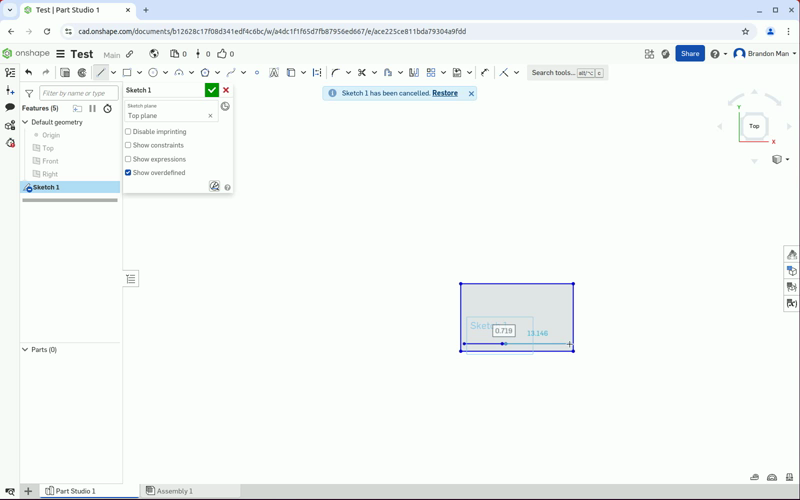
mouse_move(589, 343)
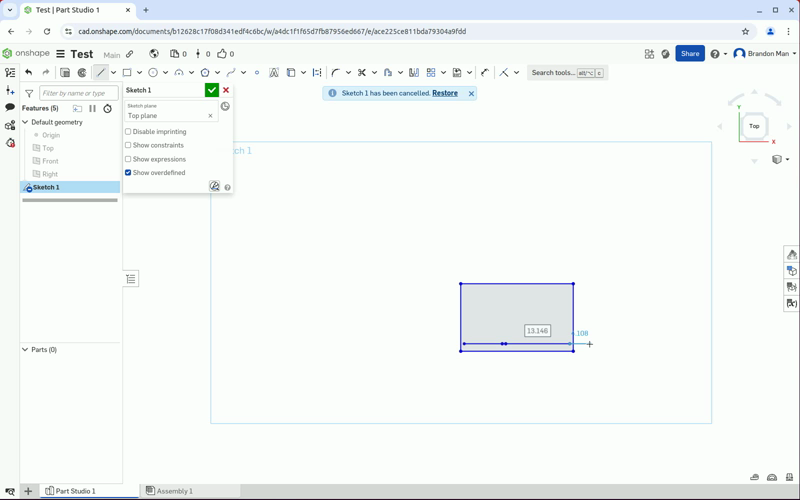
mouse_move(569, 290)
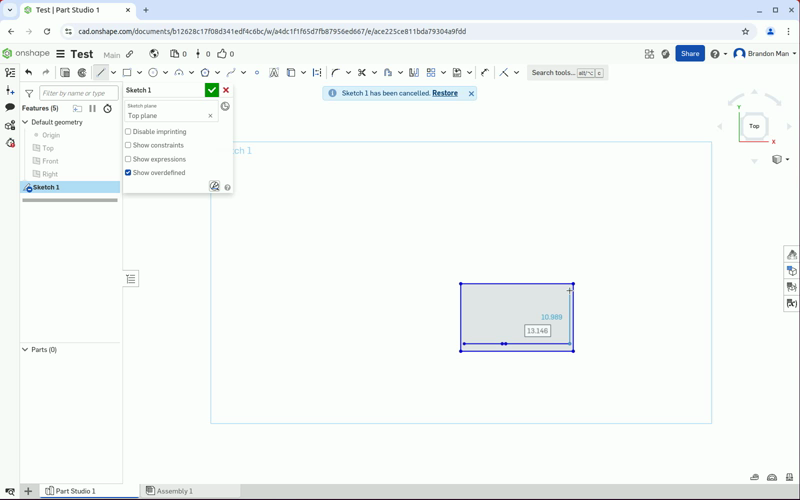
click(569, 290)
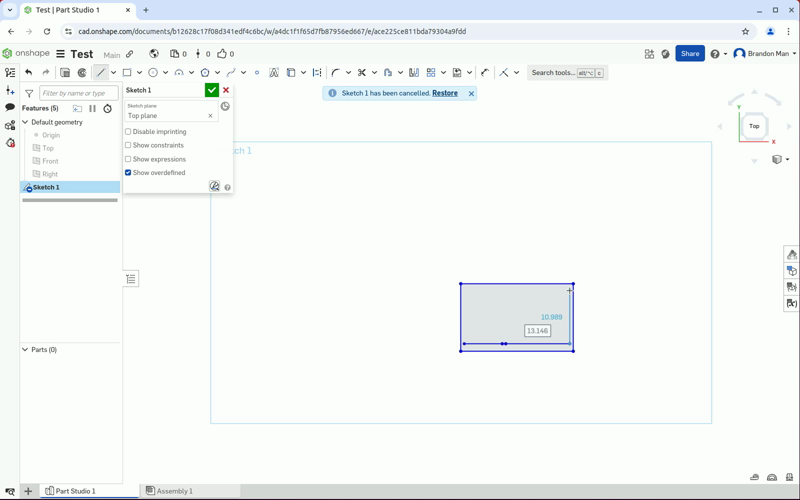
key_up(shift)
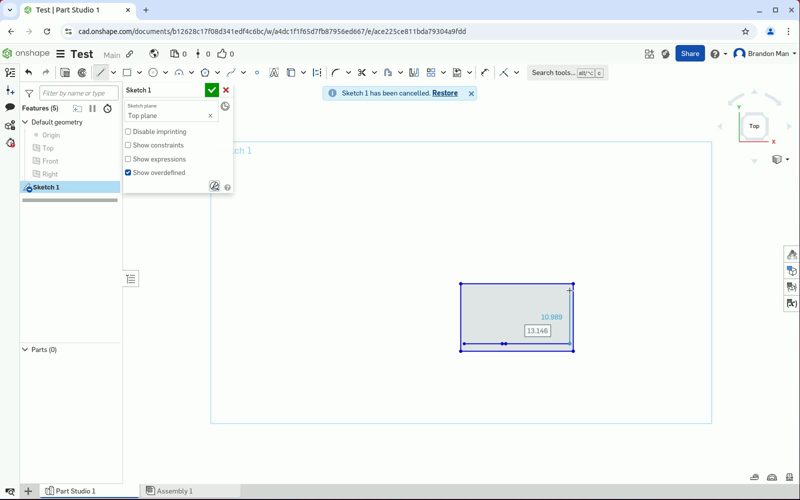
key_down(shift)
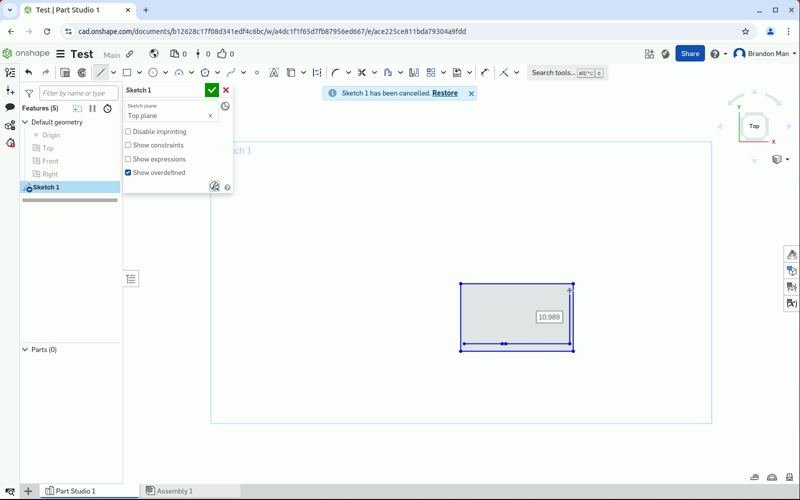
mouse_move(505, 290)
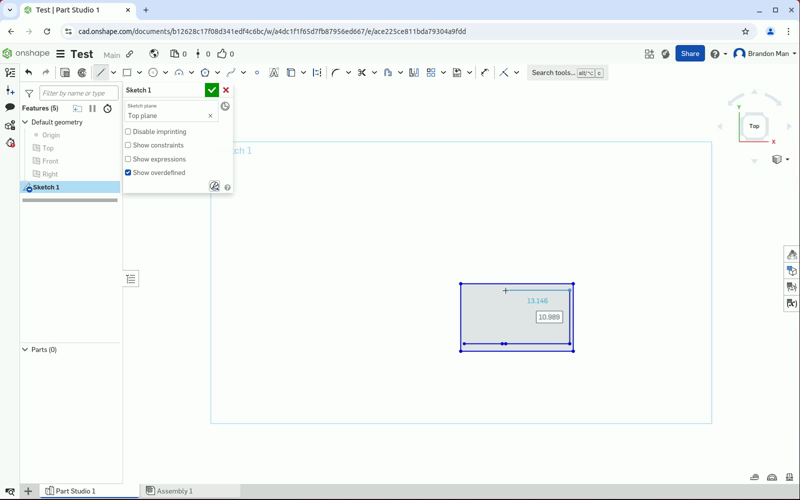
click(505, 290)
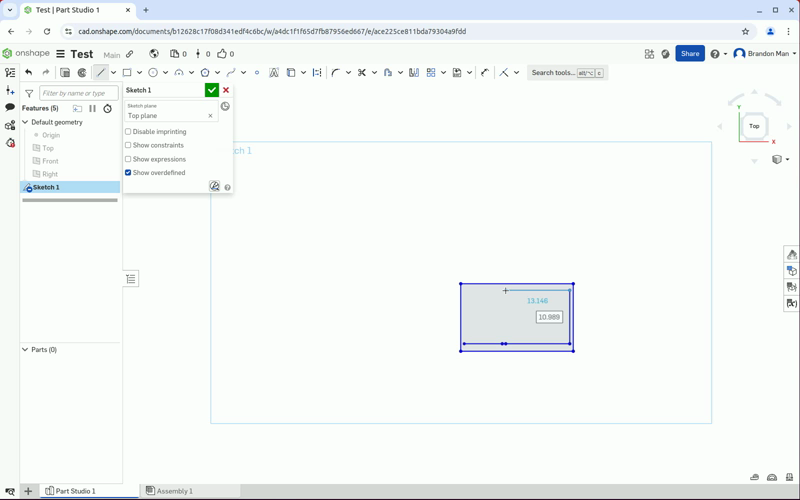
key_up(shift)
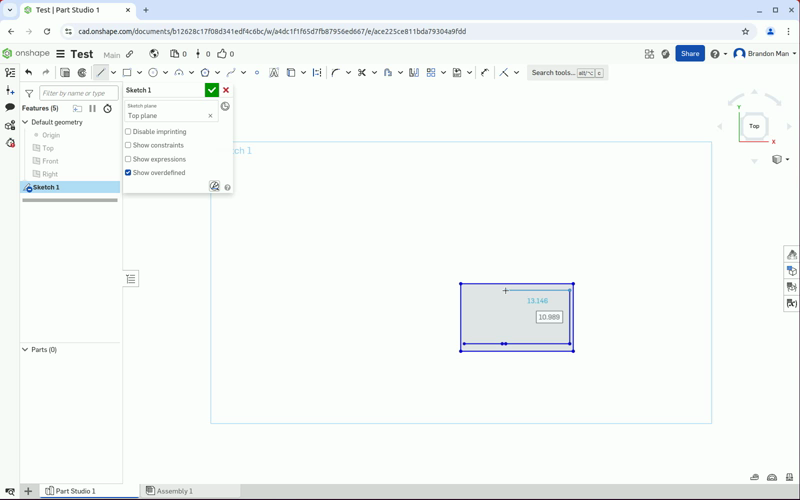
key_down(shift)
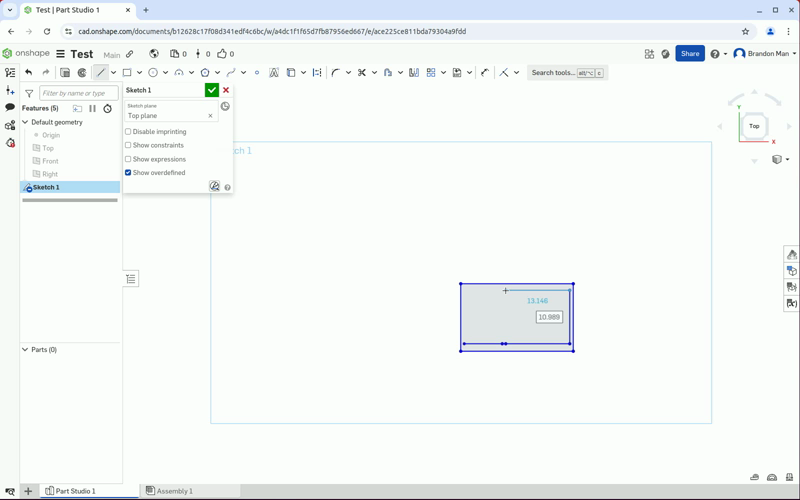
mouse_move(535, 290)
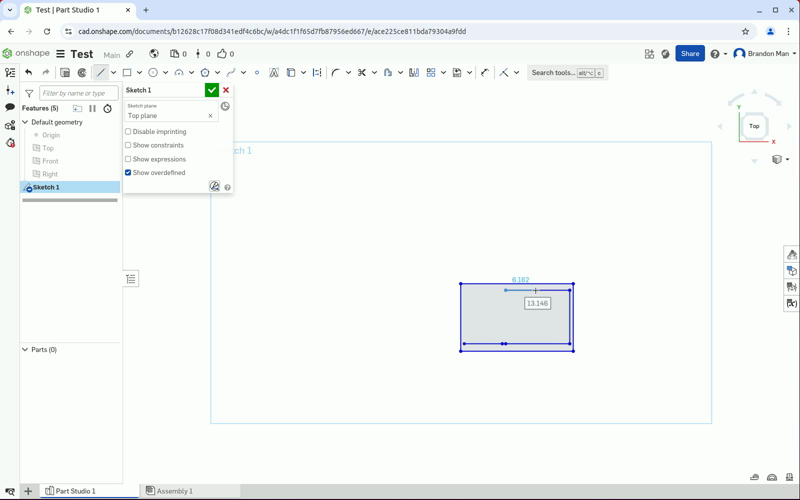
mouse_move(502, 290)
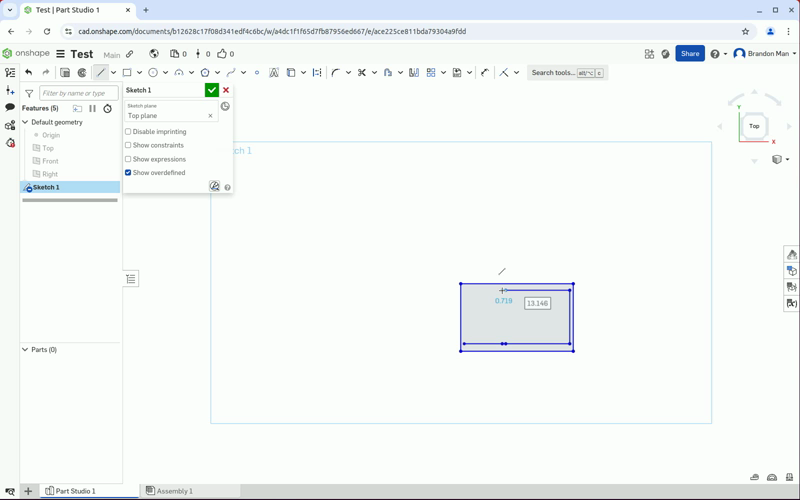
scroll(6)
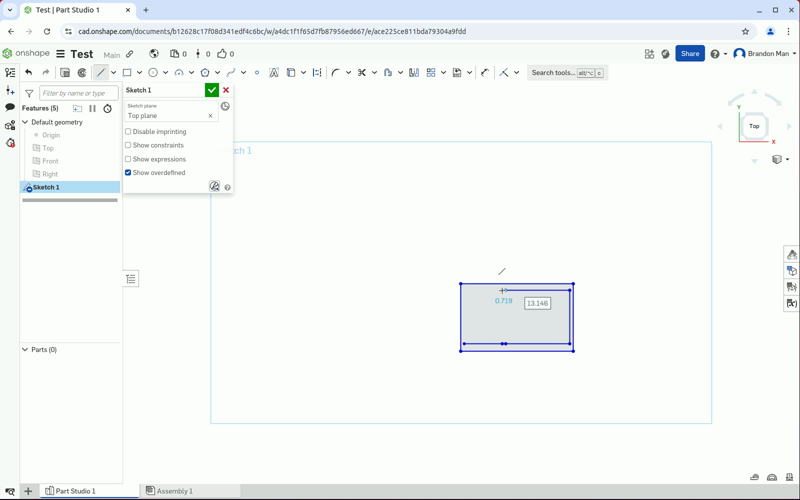
scroll(6)
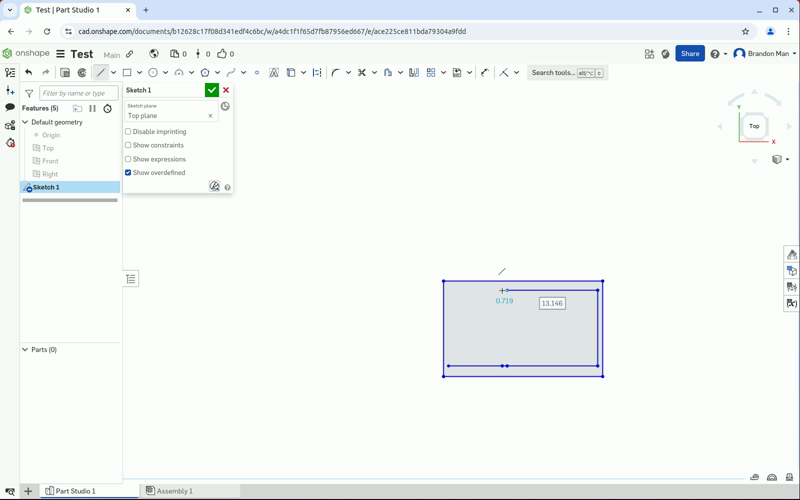
scroll(6)
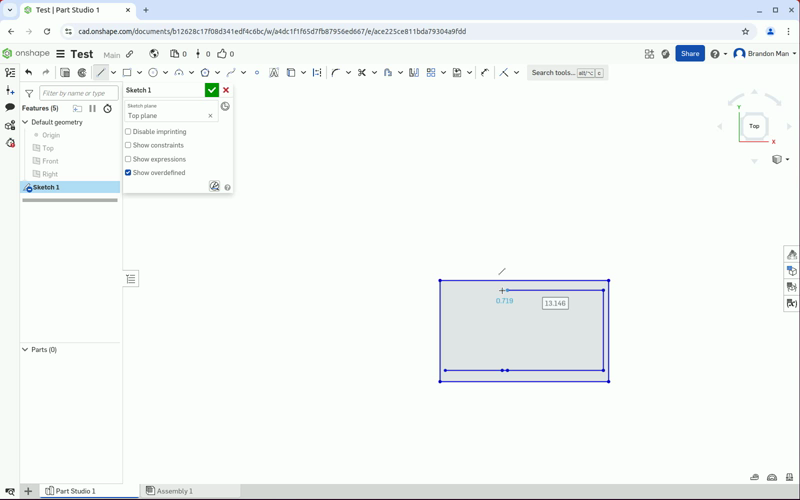
scroll(6)
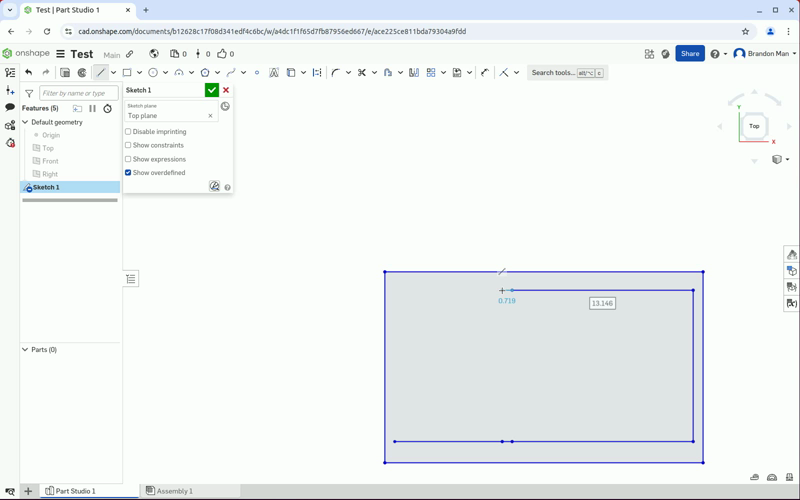
scroll(6)
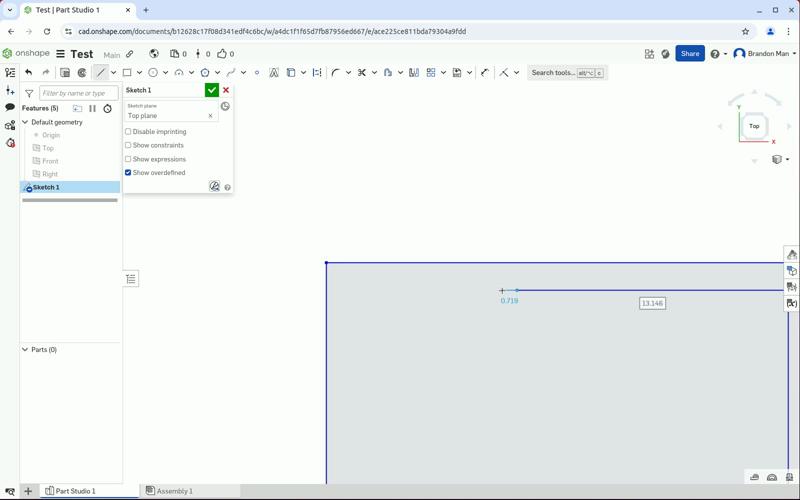
scroll(6)
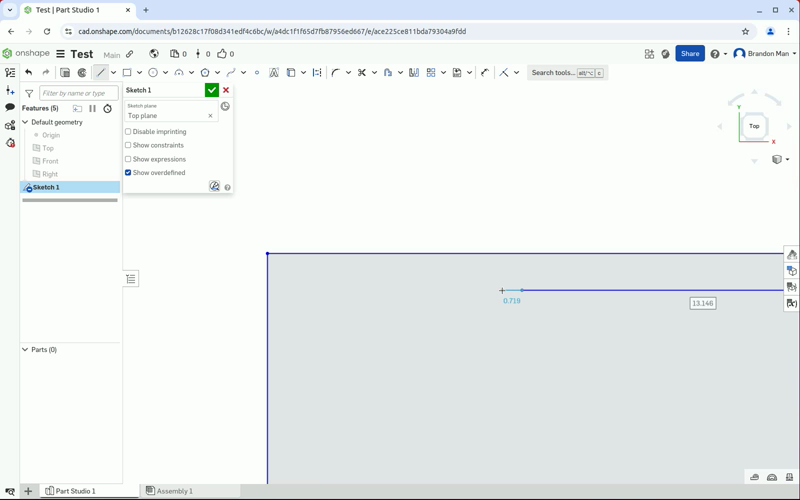
scroll(6)
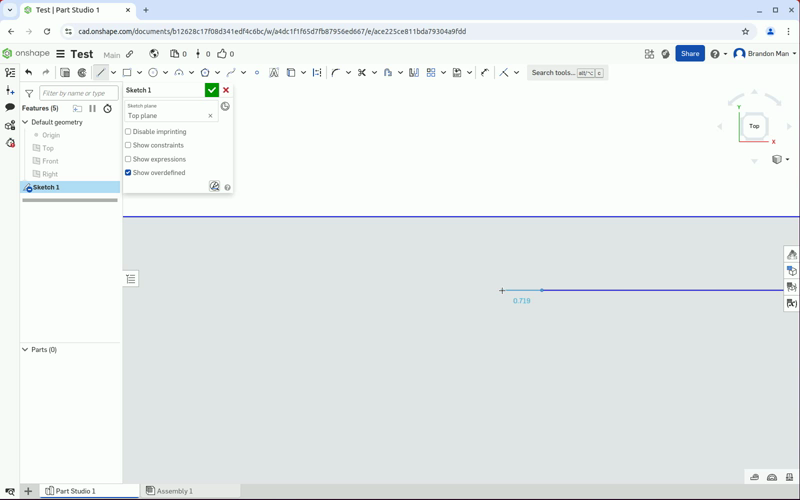
click(502, 290)
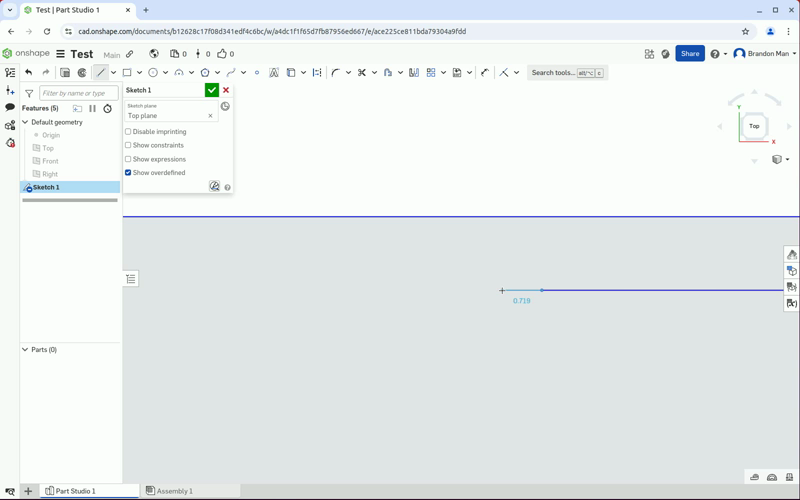
scroll(-6)
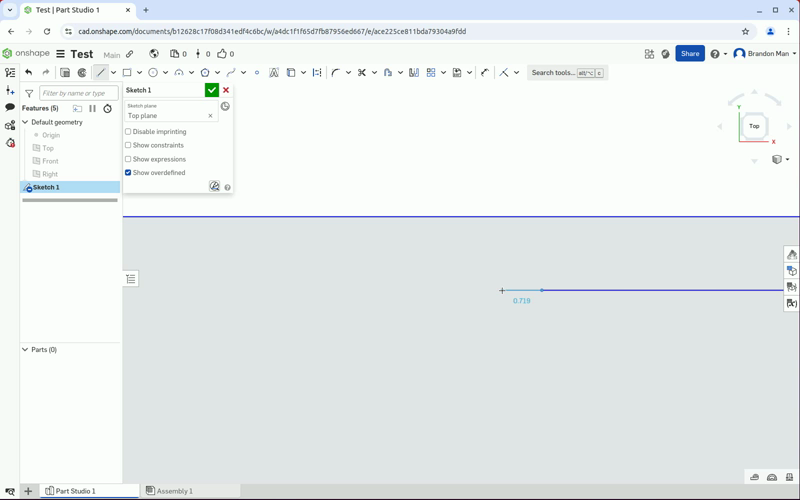
scroll(-6)
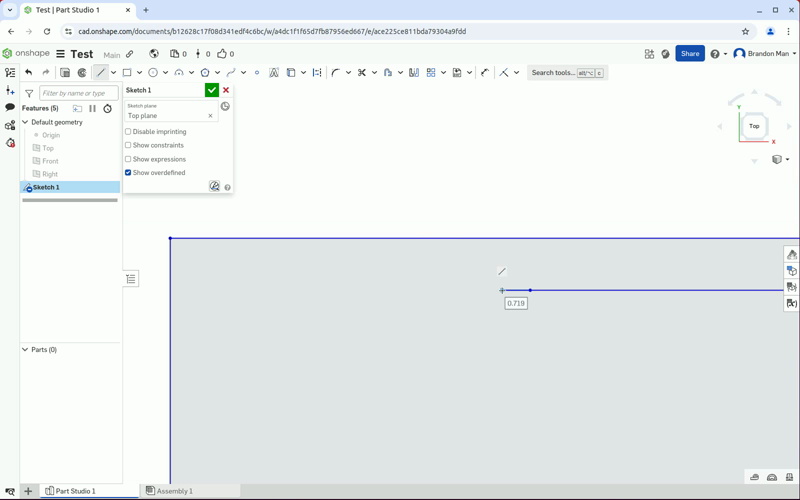
scroll(-6)
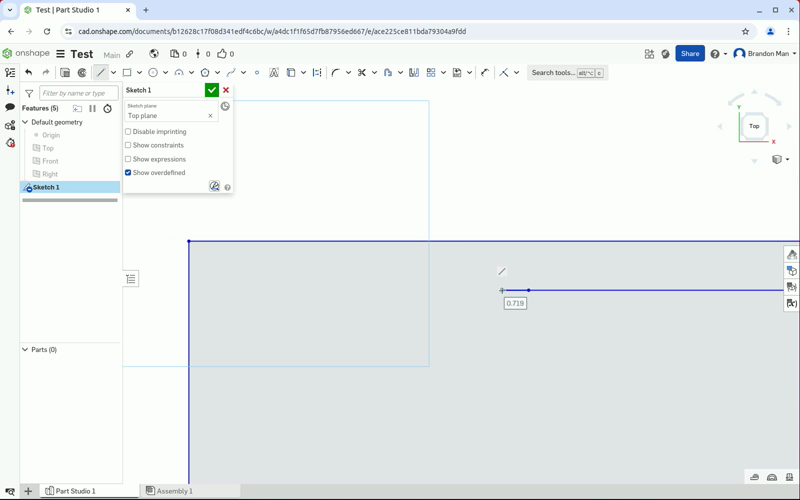
scroll(-6)
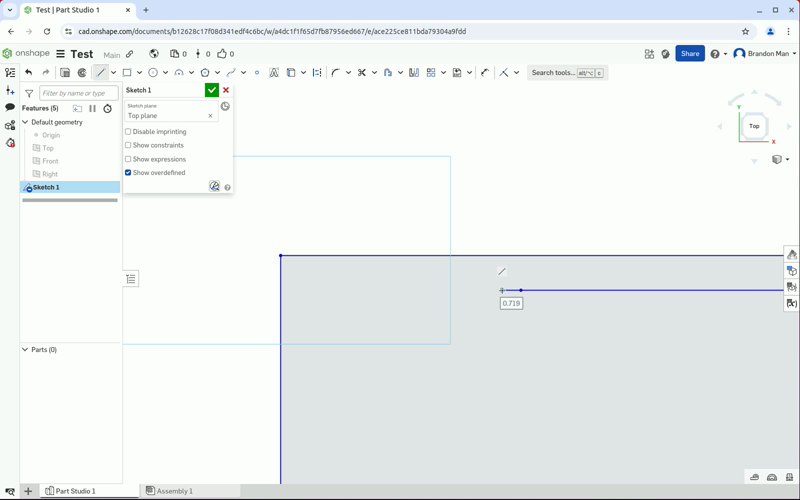
scroll(-6)
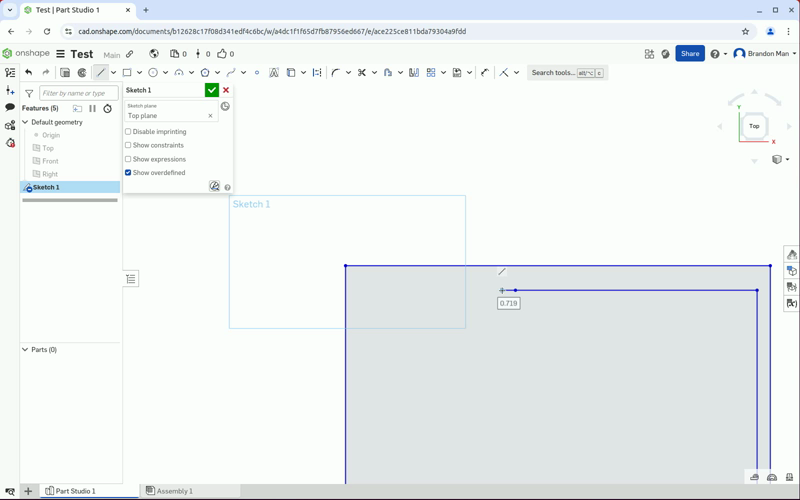
scroll(-6)
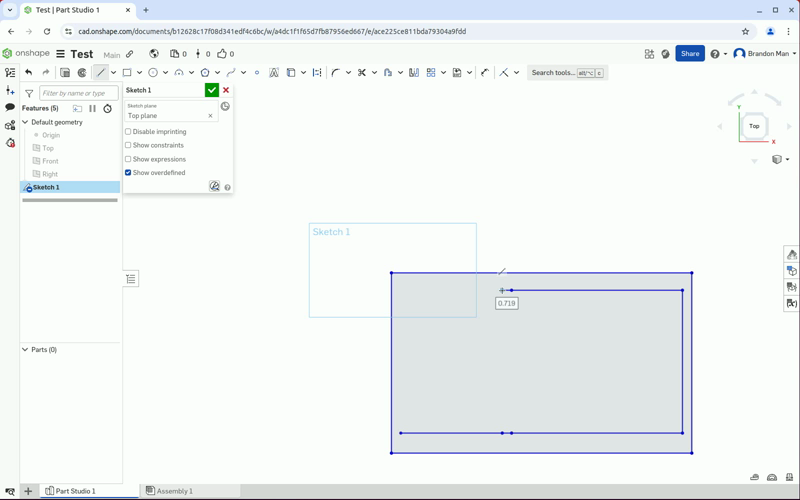
scroll(-6)
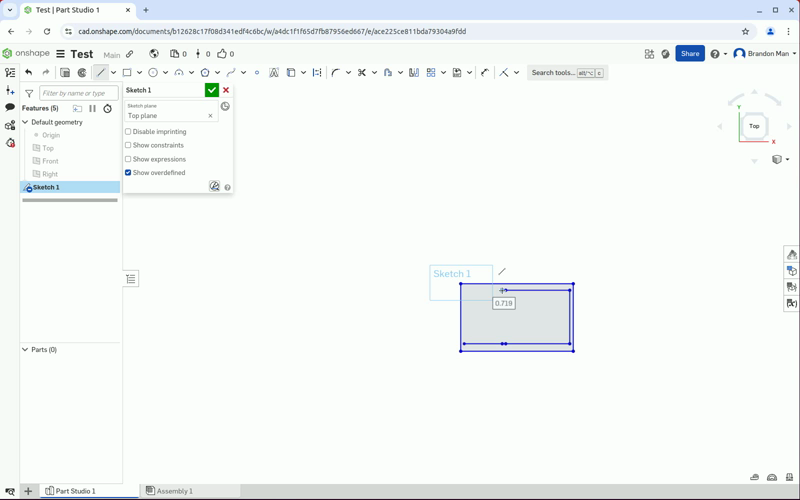
key_up(shift)
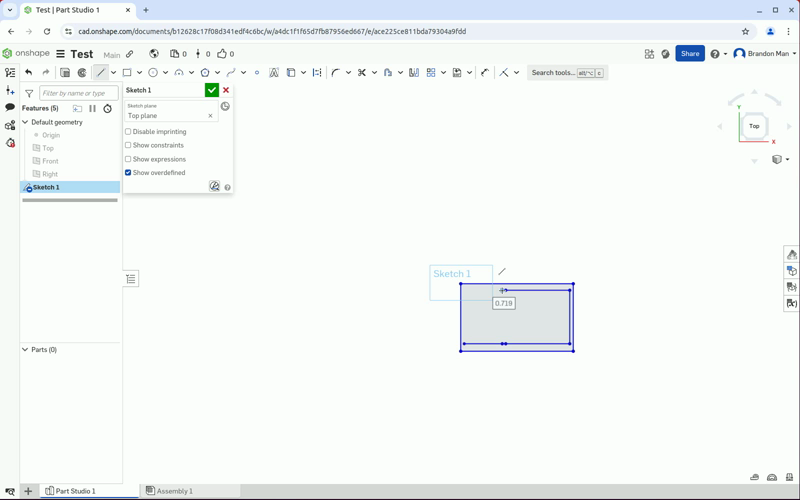
key_down(shift)
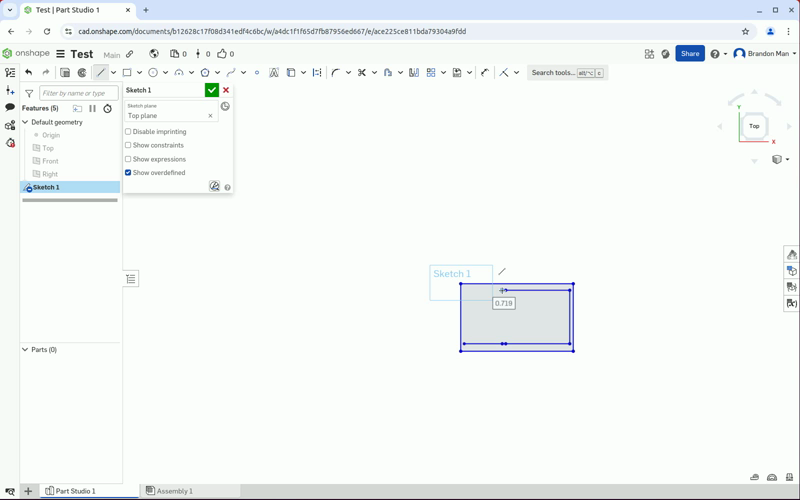
mouse_move(532, 290)
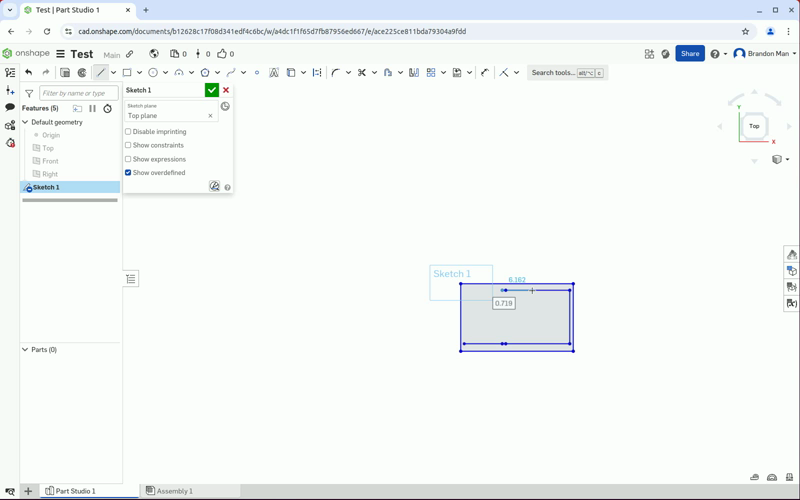
mouse_move(464, 290)
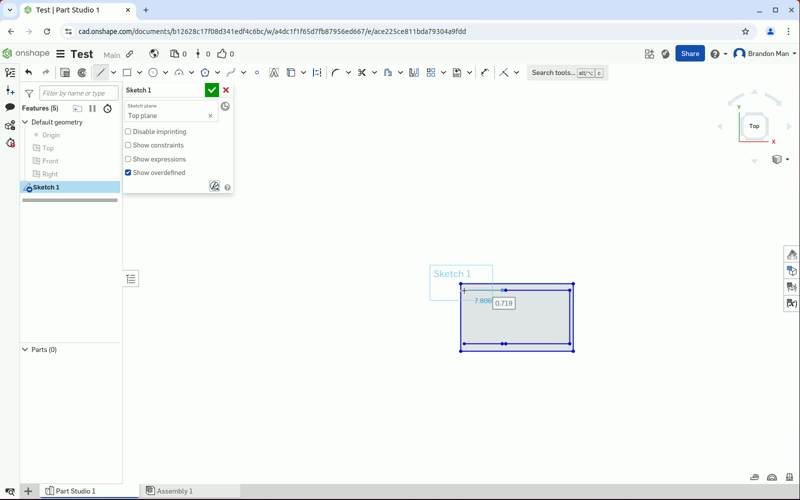
click(464, 290)
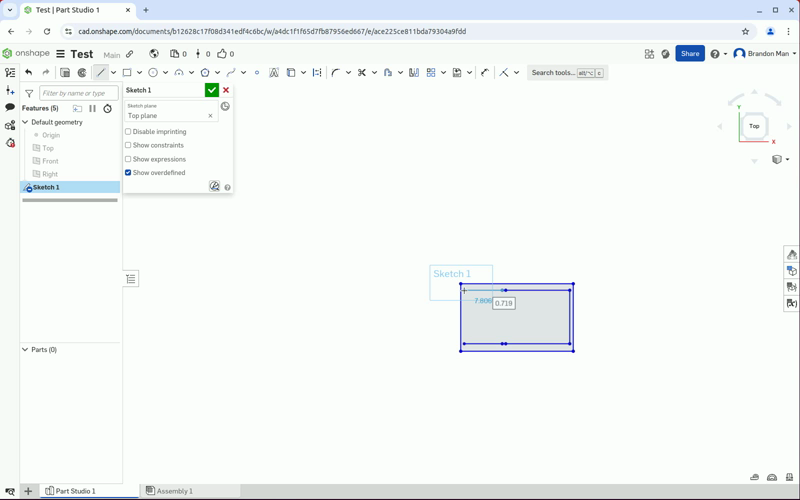
key_up(shift)
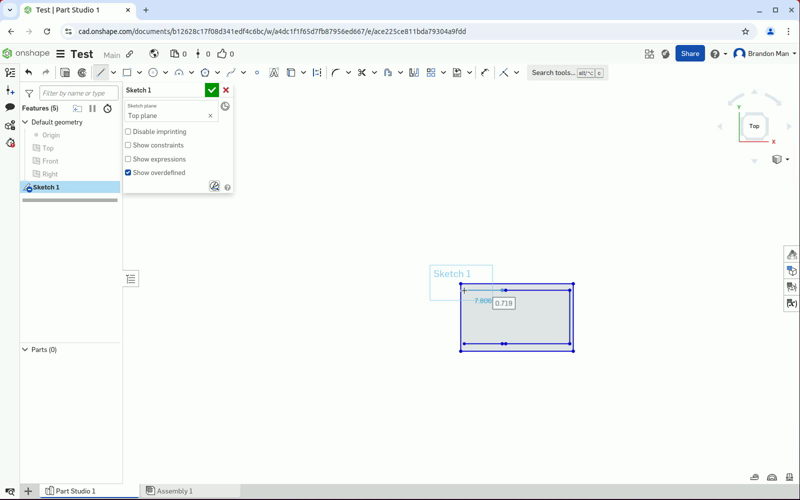
mouse_move(494, 290)
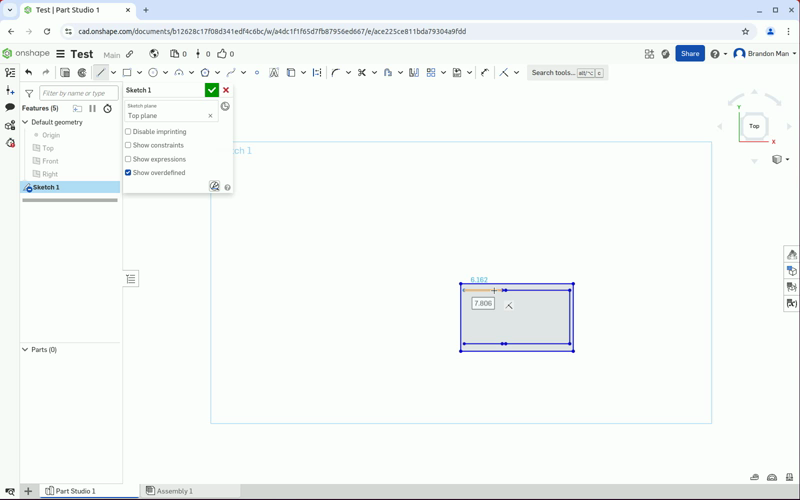
key_down(shift)
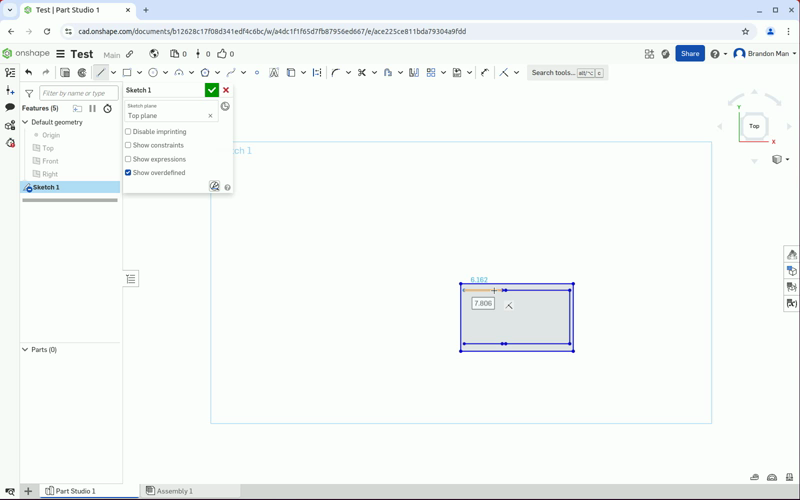
mouse_move(464, 343)
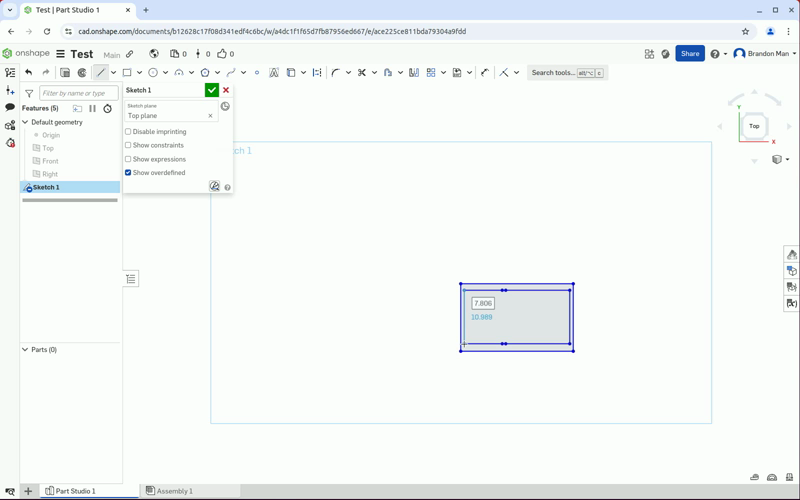
key_up(shift)
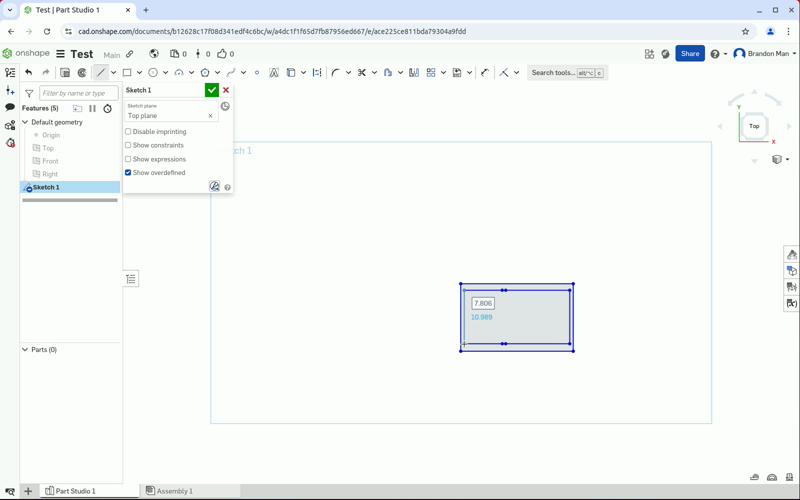
click(464, 343)
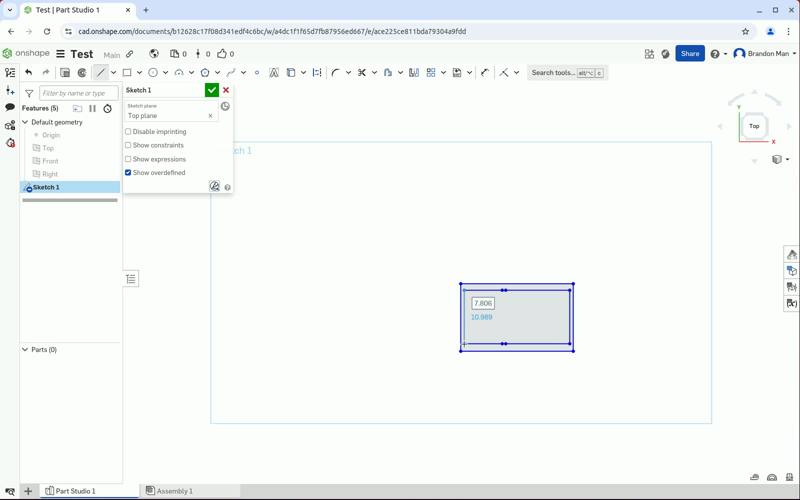
key(esc)
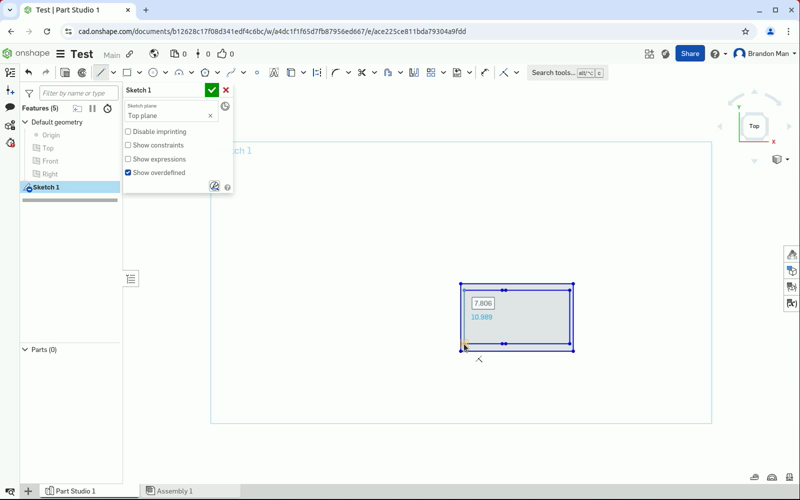
mouse_move(532, 285)
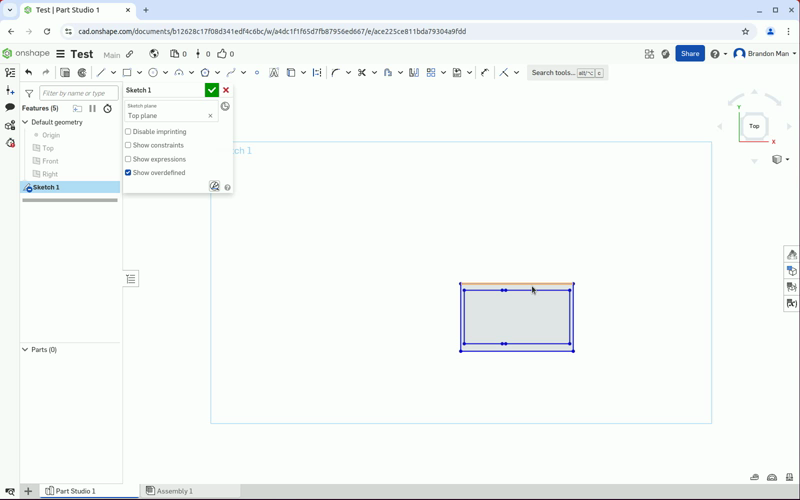
click(532, 285)
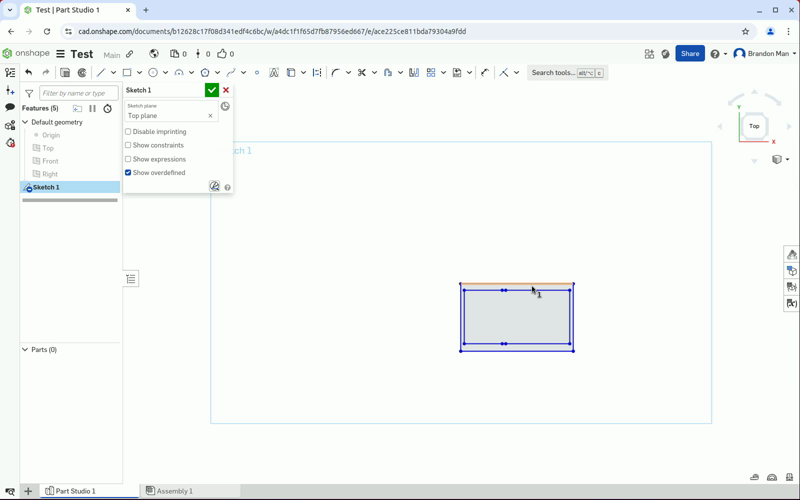
mouse_move(73, 352)
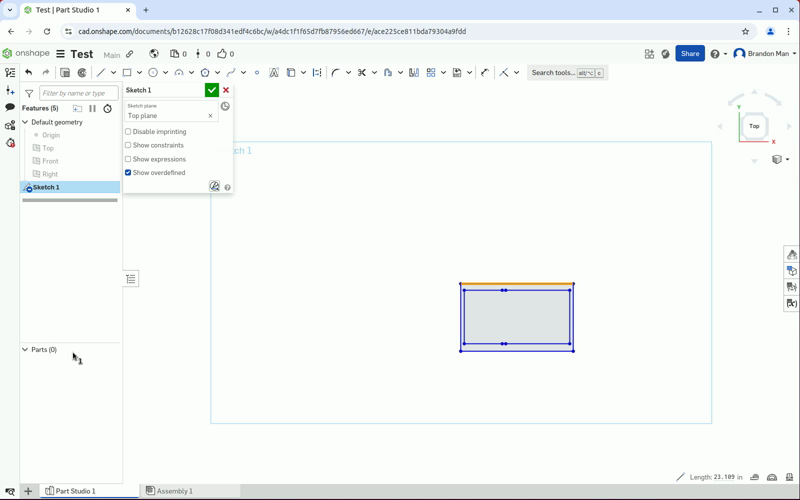
key(shift+y)
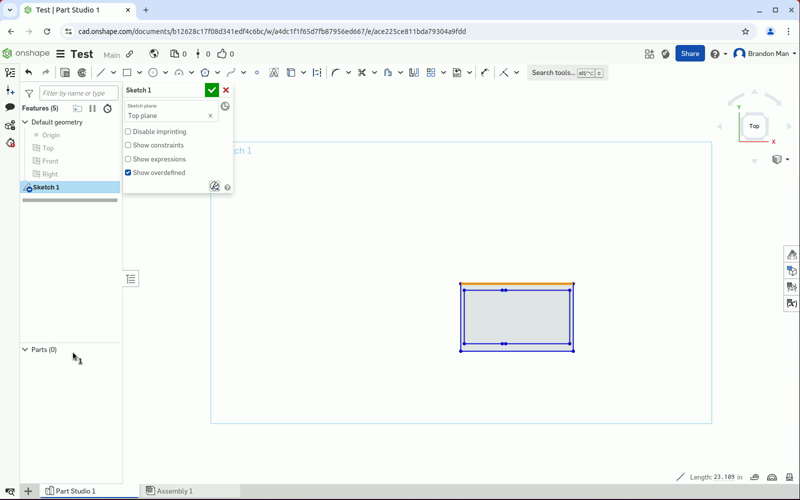
key(shift+e)
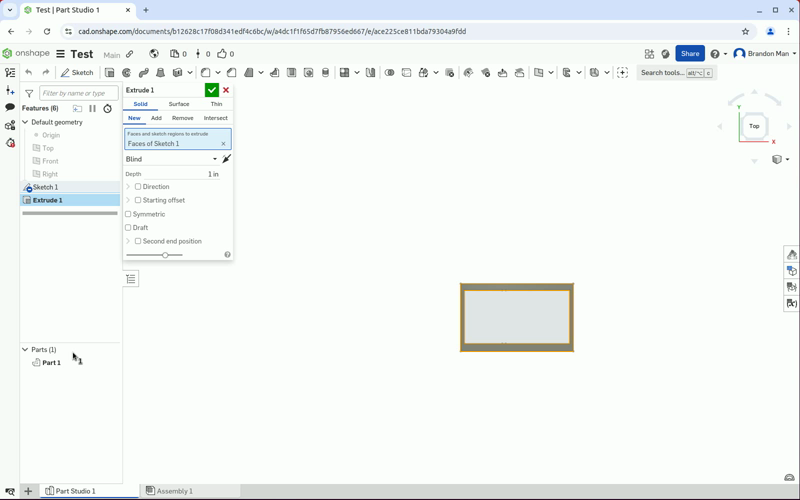
mouse_move(143, 106)
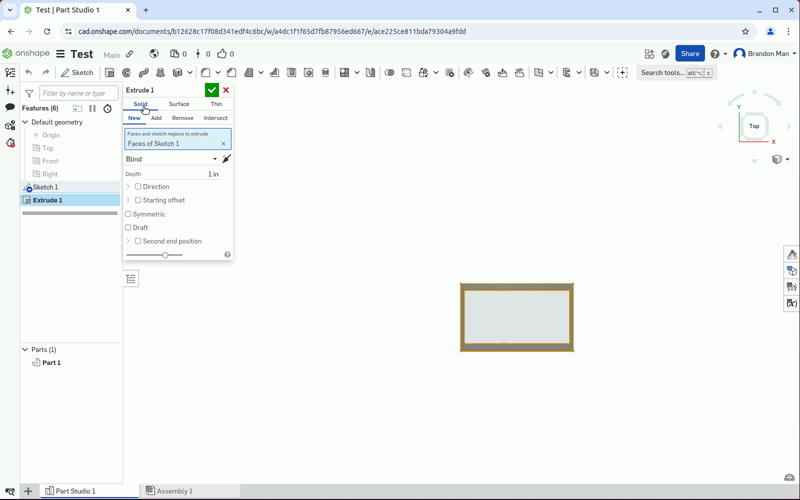
click(143, 106)
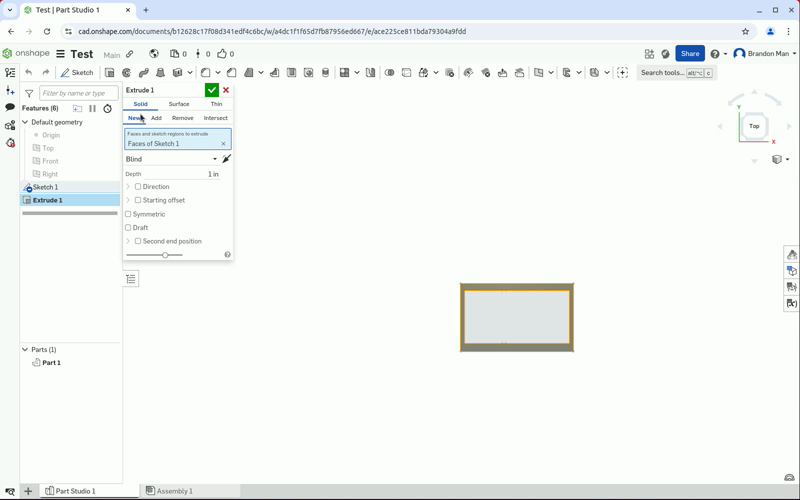
mouse_move(137, 120)
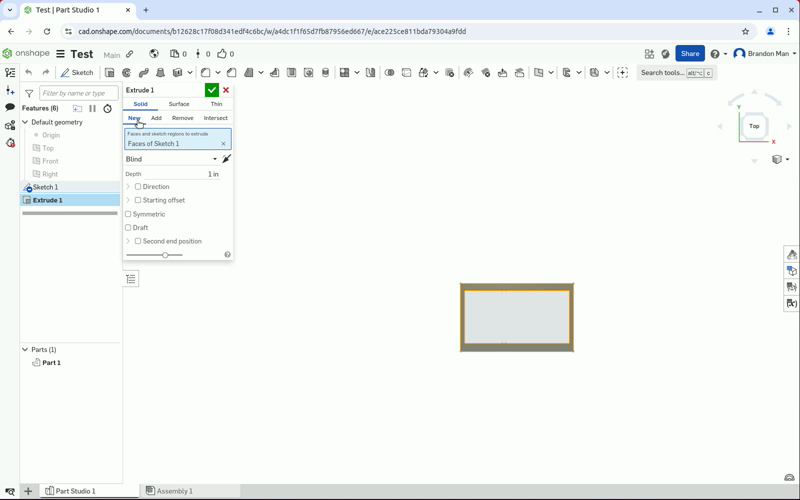
click(137, 120)
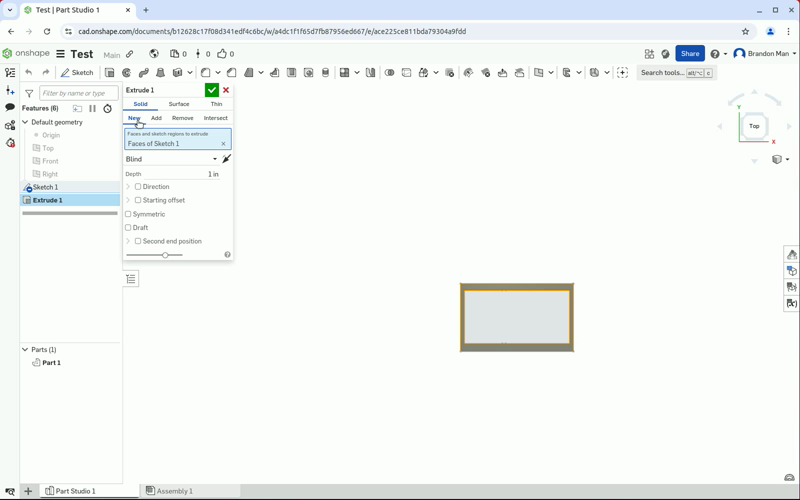
key(tab, 4)
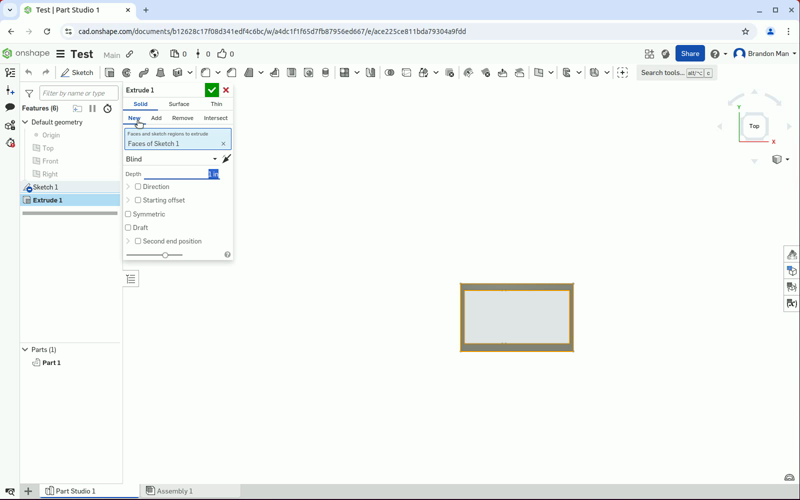
text(3.851)
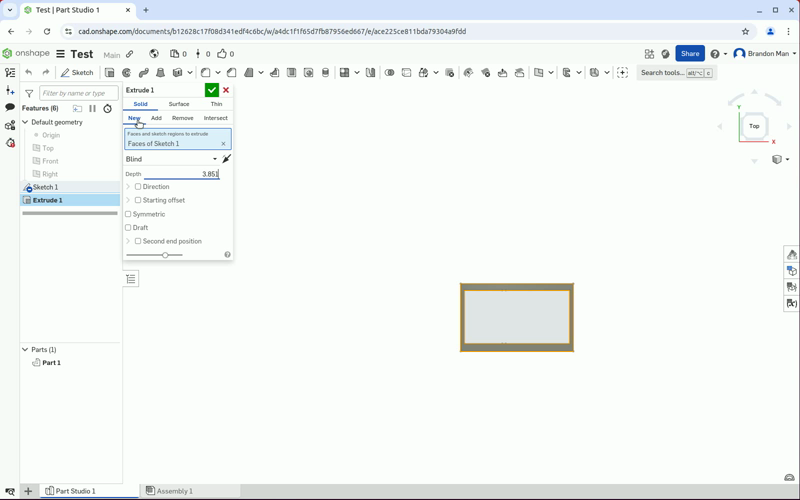
key(enter)
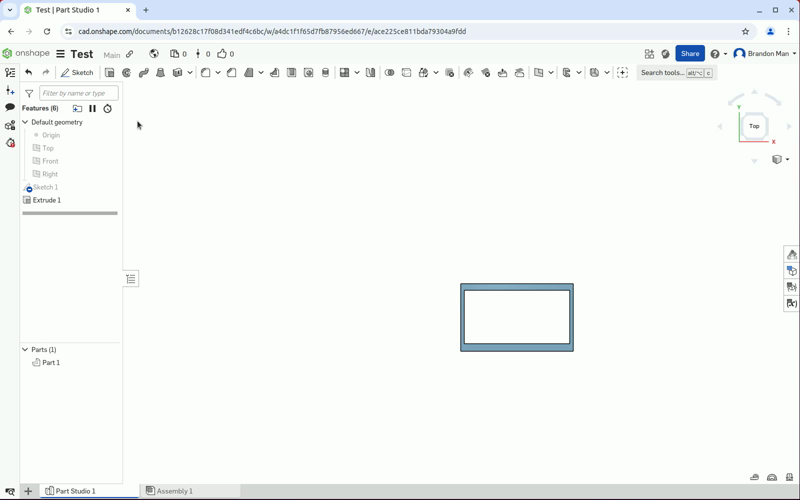
key(shift+h)
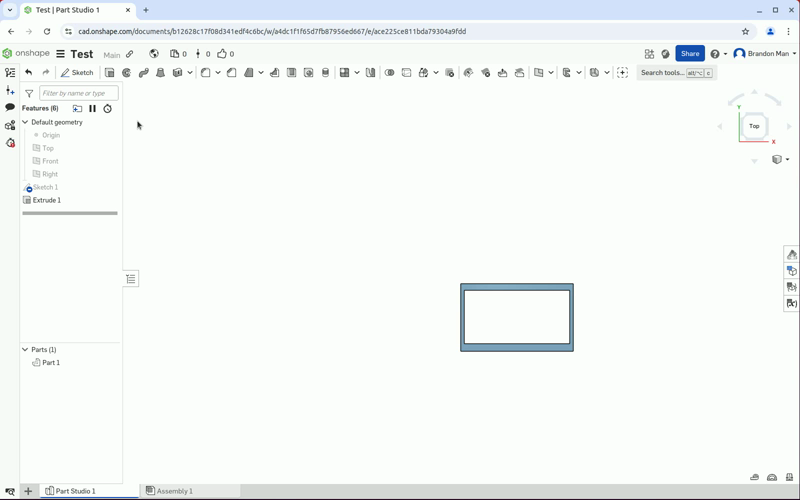
key(shift+h)
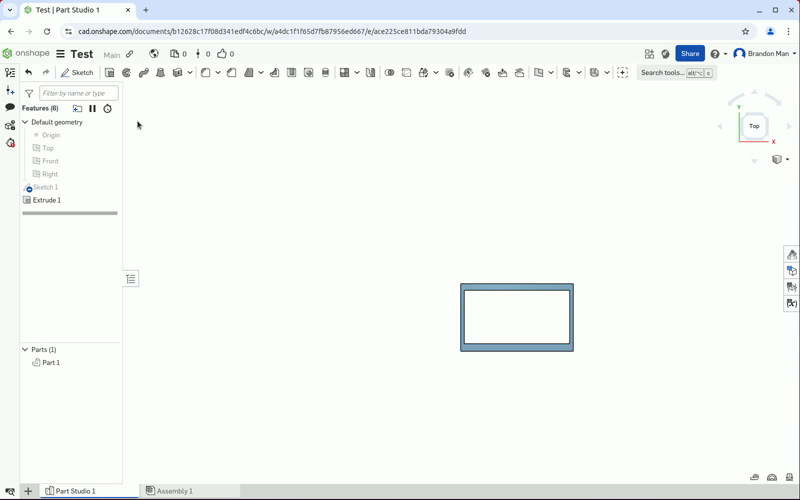
mouse_move(73, 189)
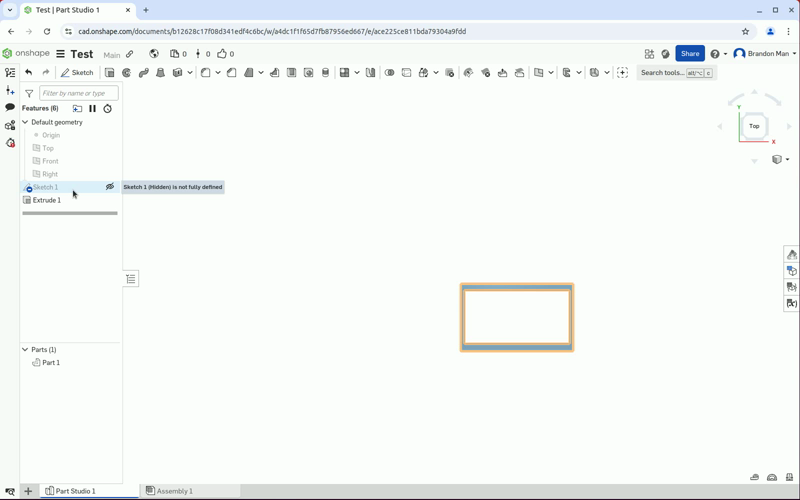
click(73, 189)
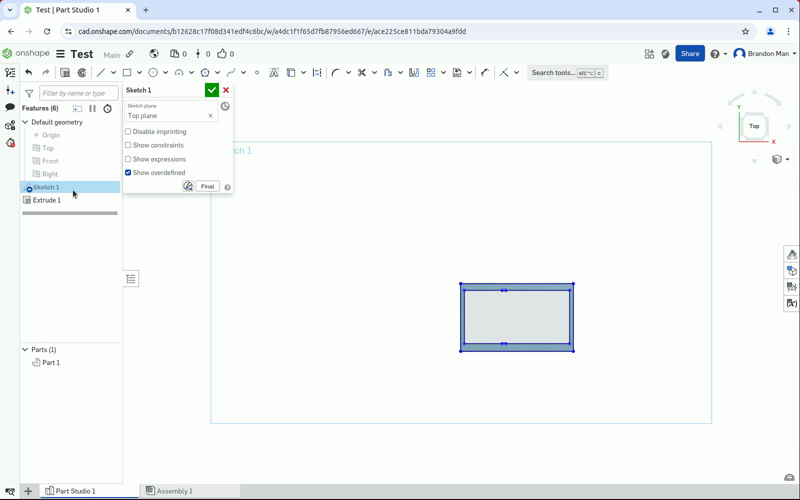
mouse_move(229, 92)
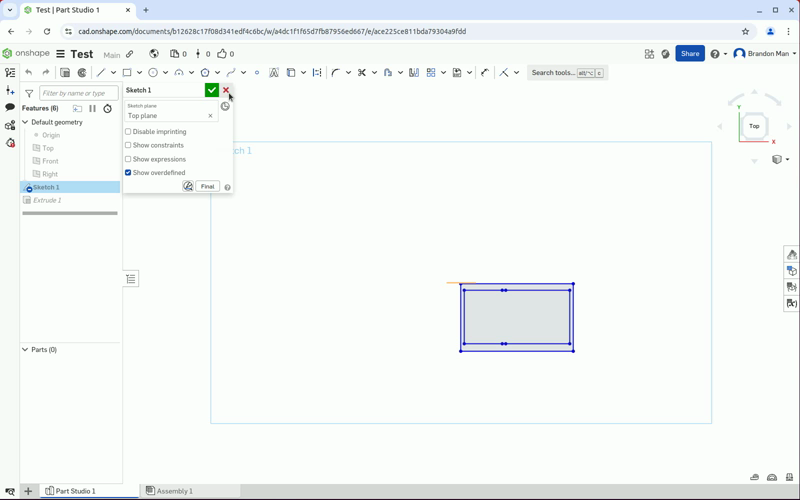
click(229, 92)
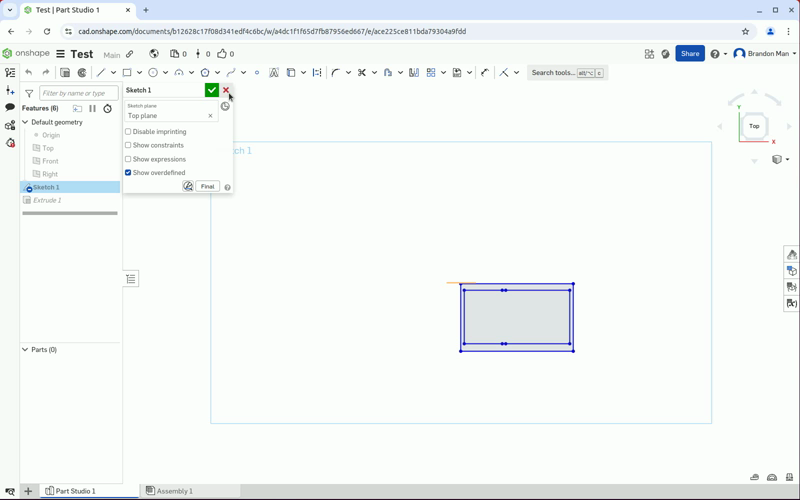
key(shift+s)
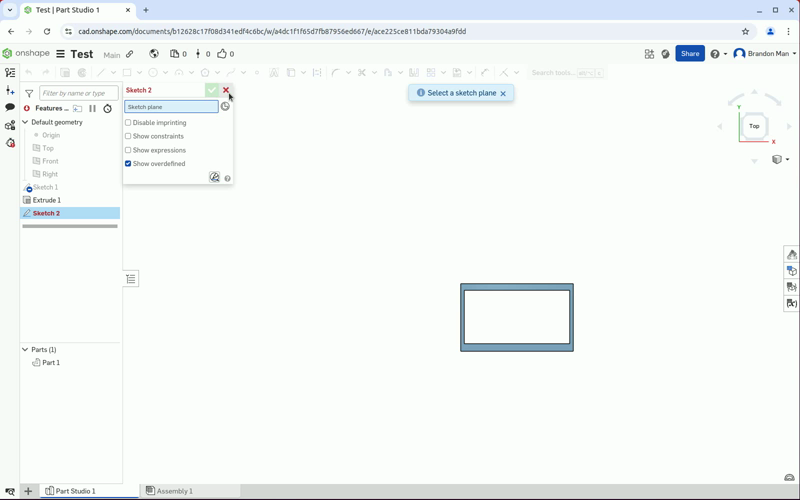
mouse_move(73, 150)
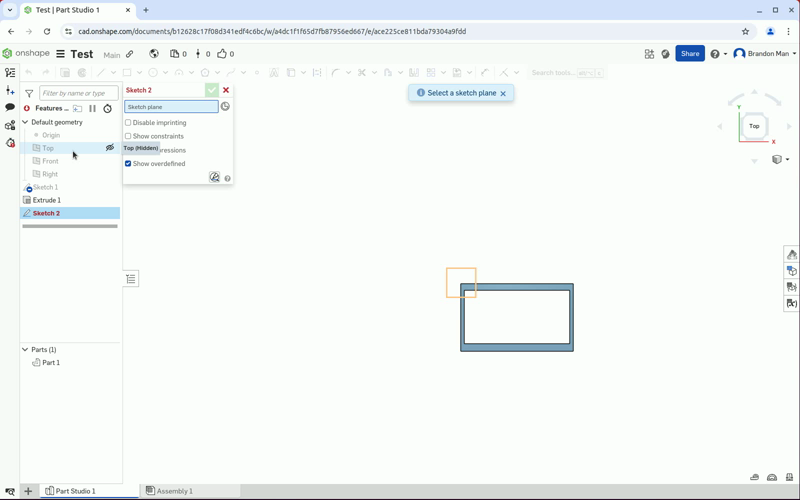
click(73, 150)
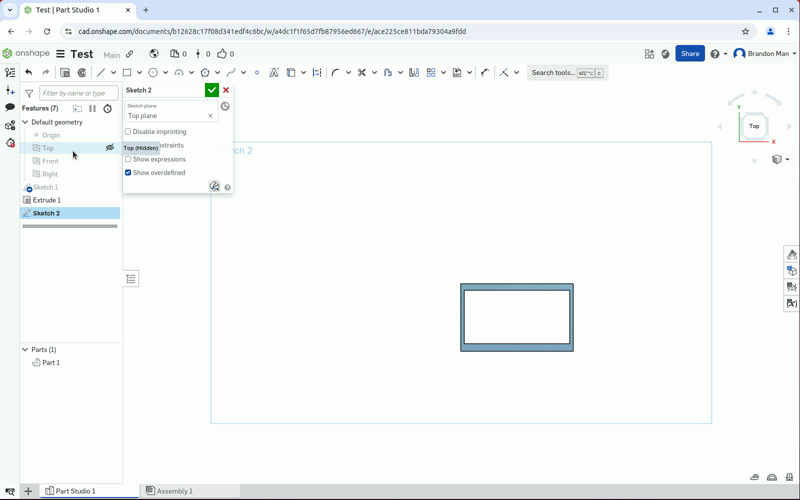
mouse_move(73, 352)
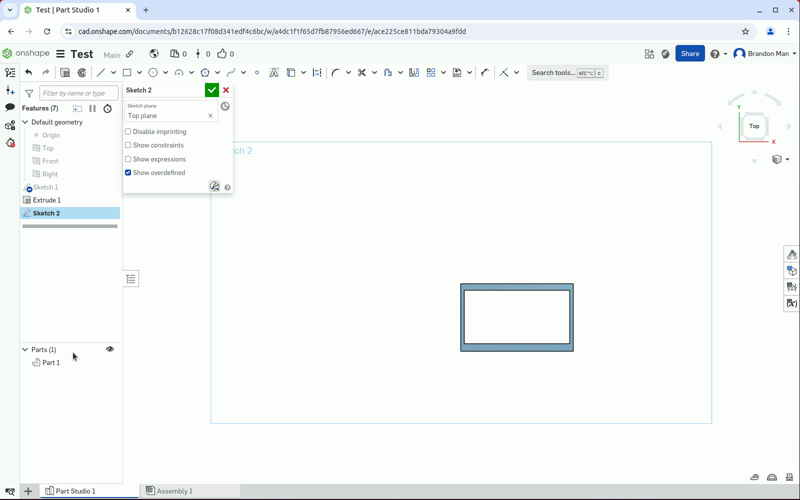
key(y)
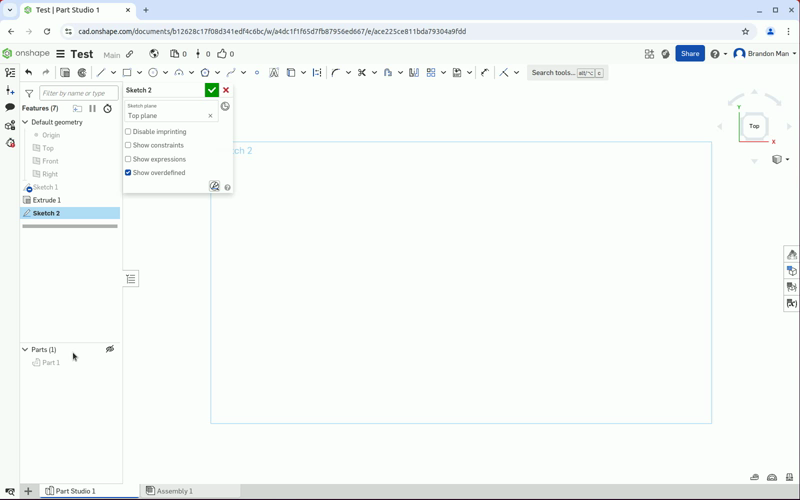
key(l)
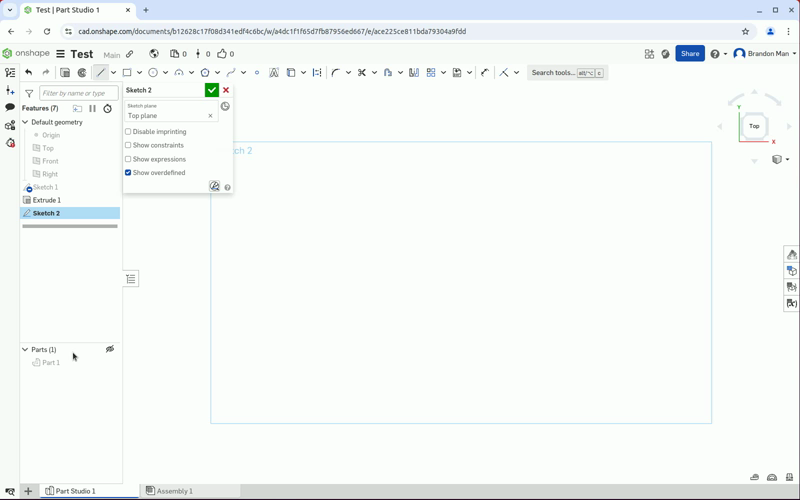
key_down(shift)
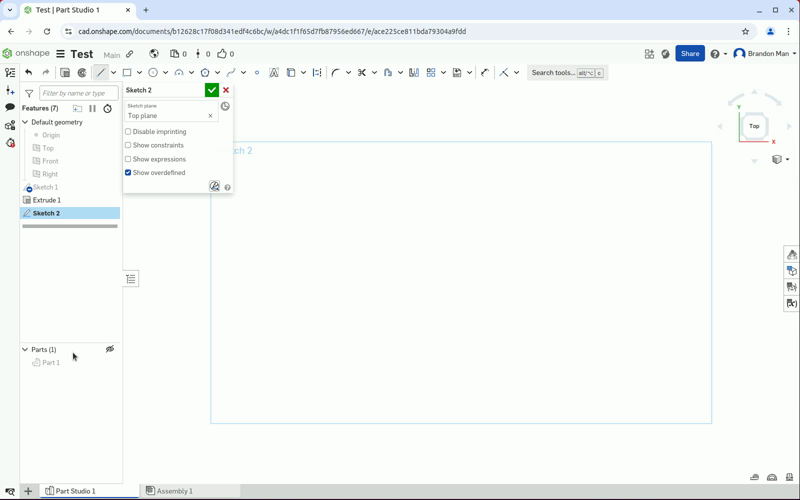
mouse_move(501, 308)
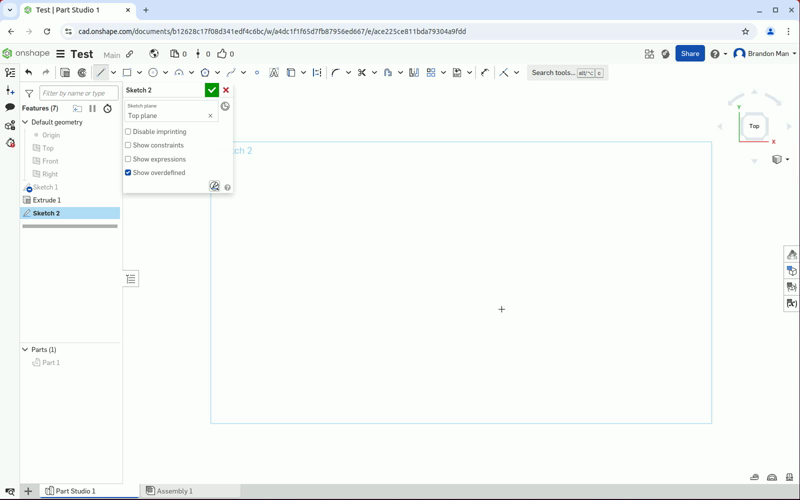
click(501, 308)
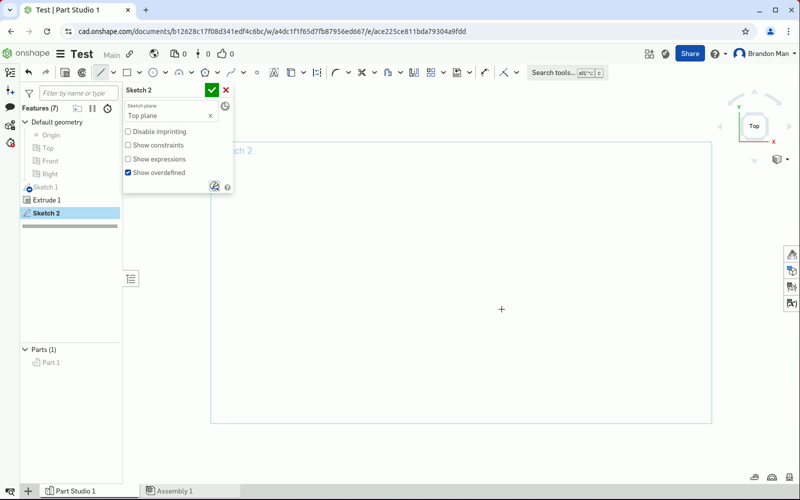
key_up(shift)
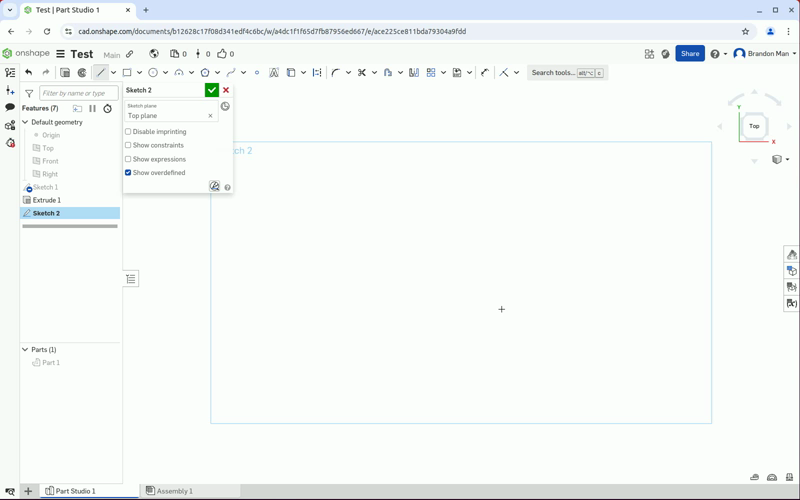
key_down(shift)
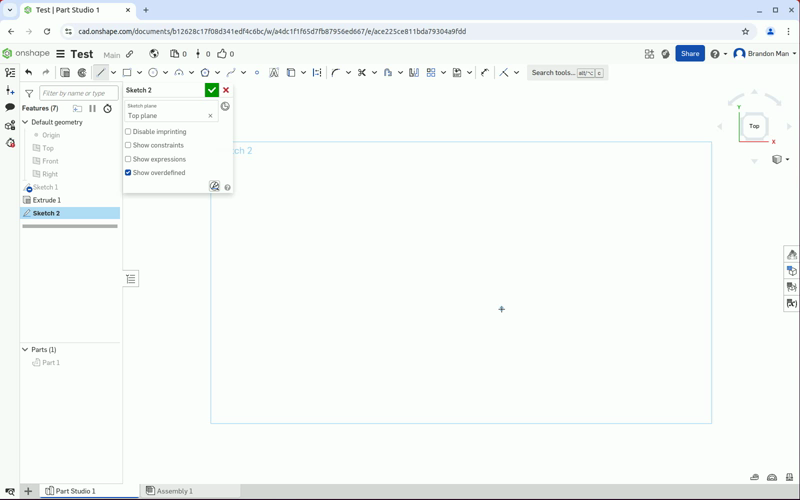
mouse_move(531, 308)
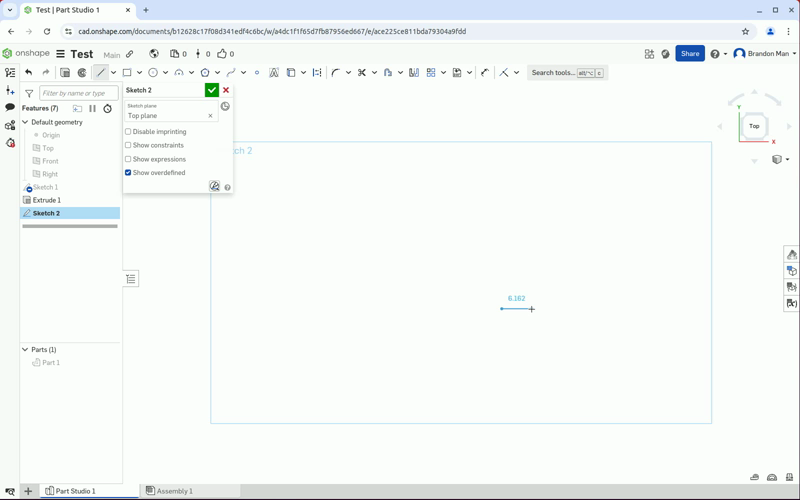
mouse_move(505, 308)
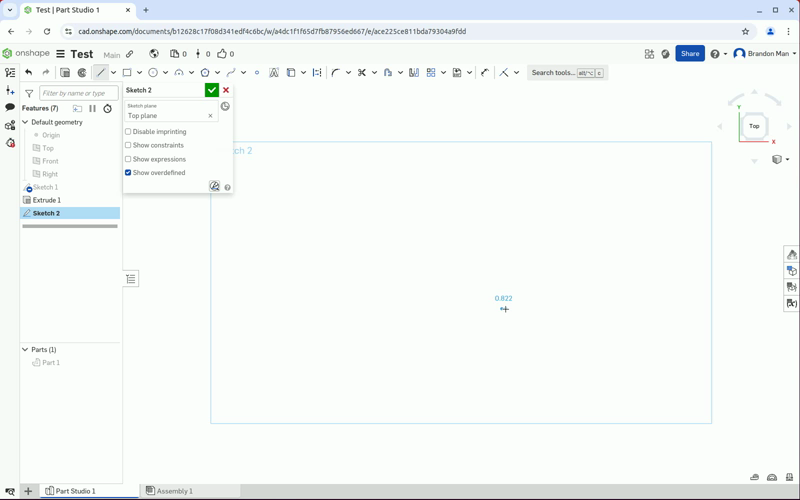
scroll(6)
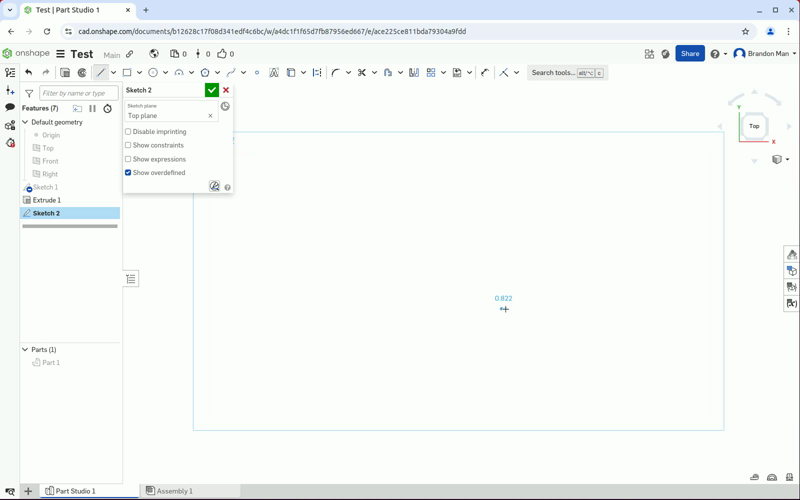
scroll(6)
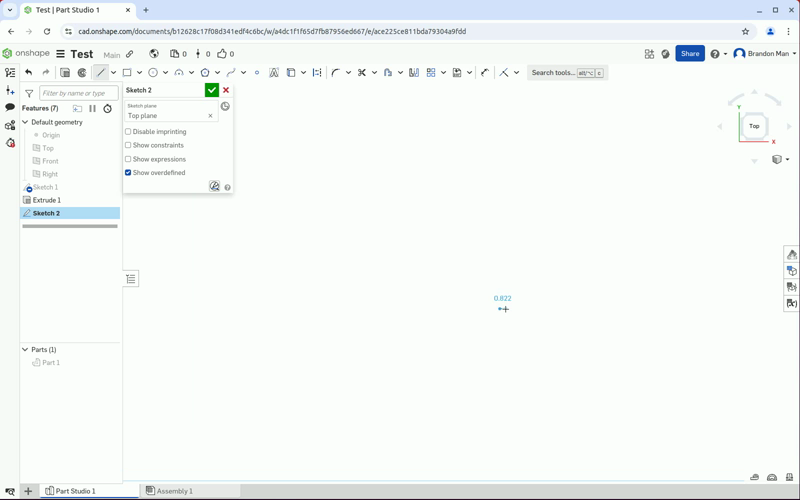
scroll(6)
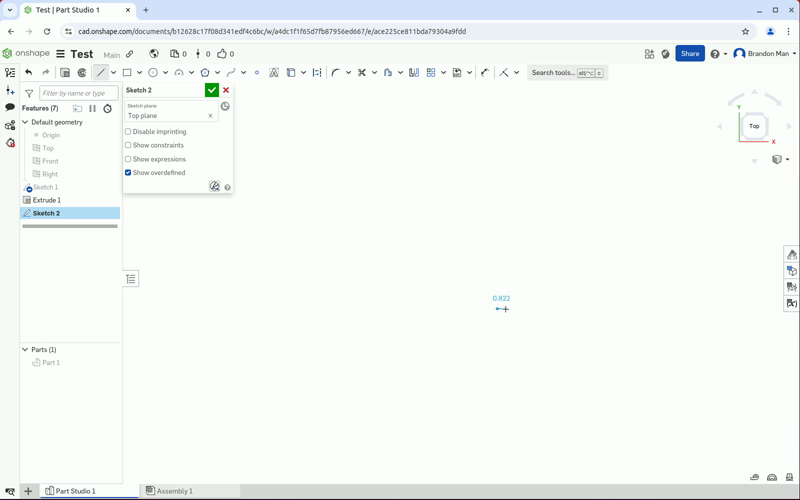
scroll(6)
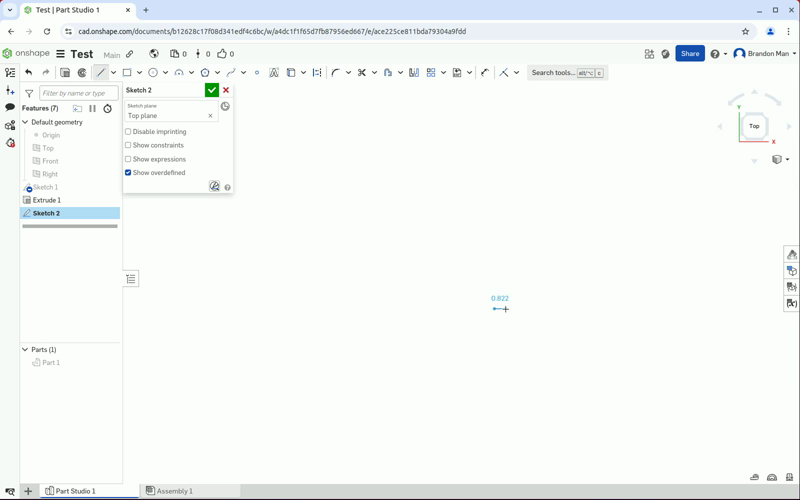
scroll(6)
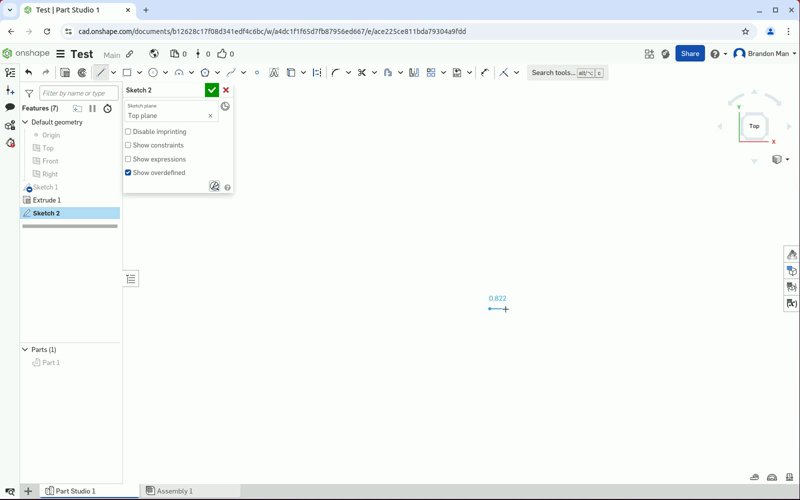
scroll(6)
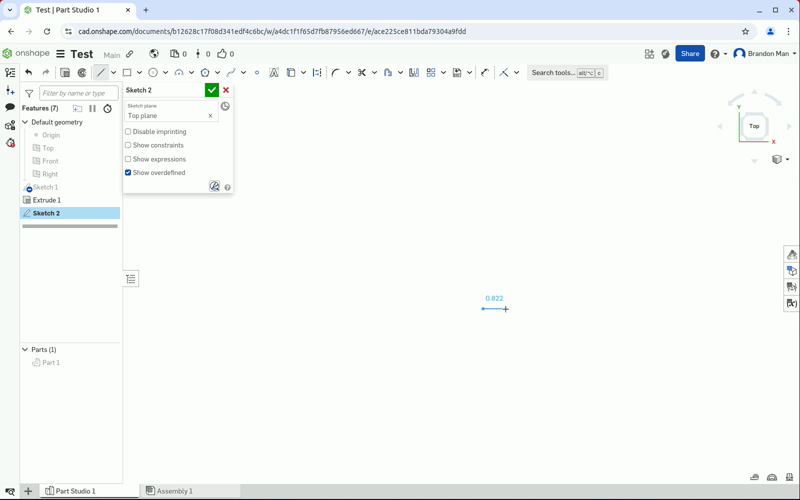
scroll(6)
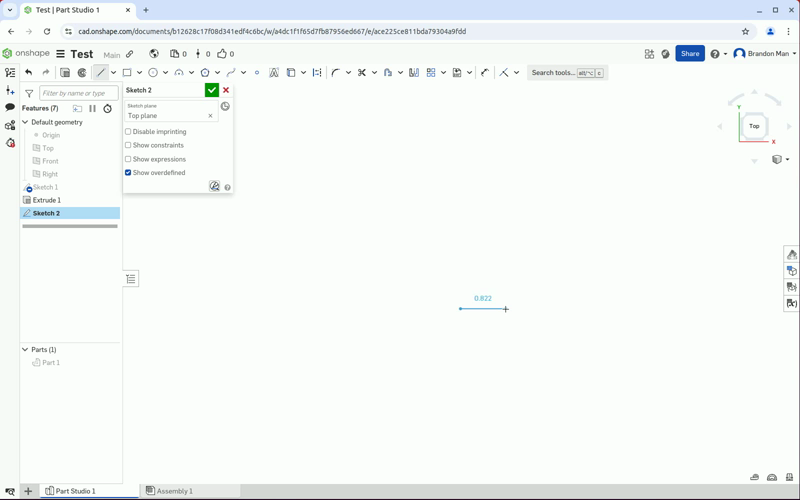
click(505, 308)
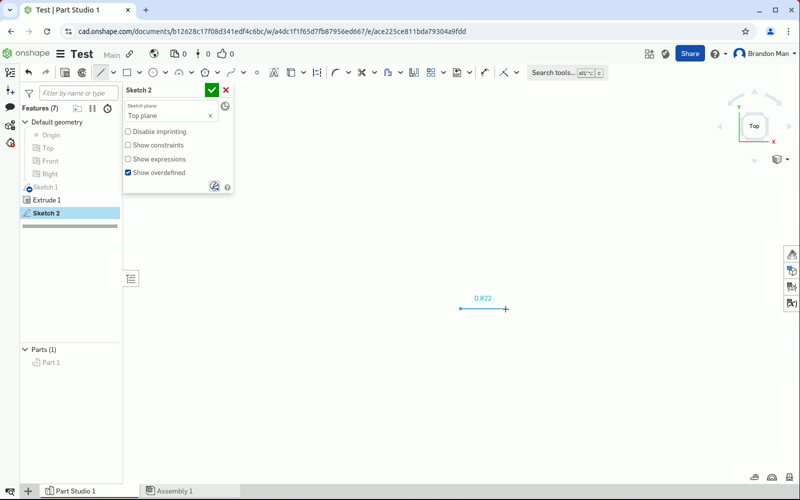
scroll(-6)
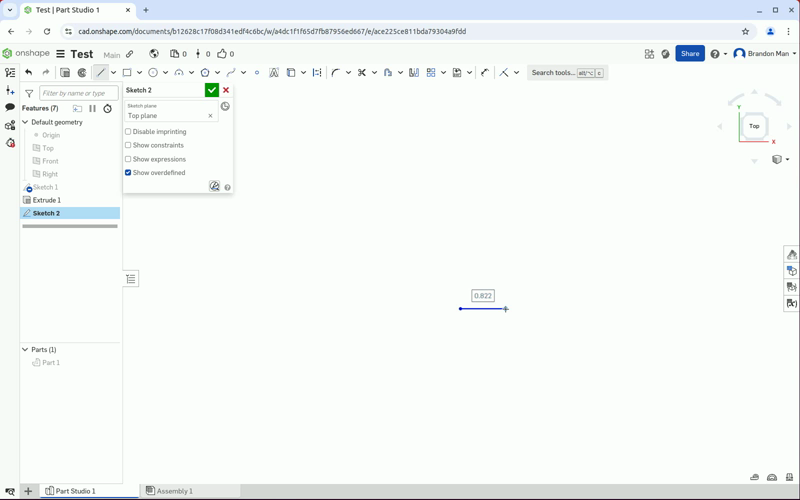
scroll(-6)
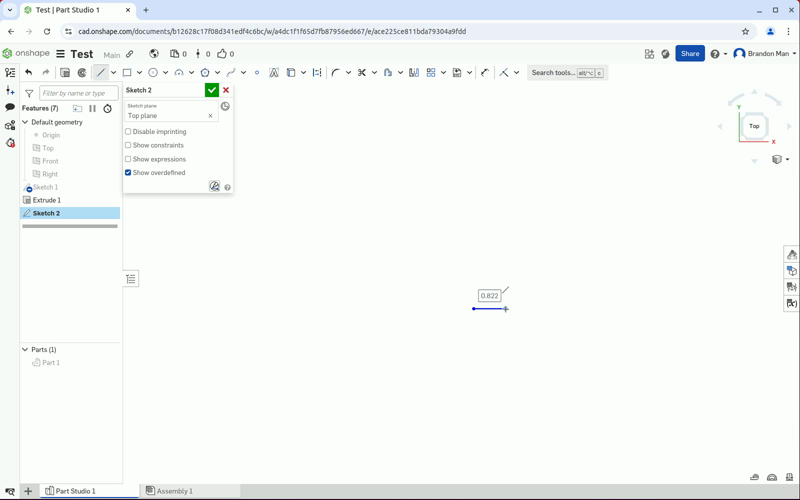
scroll(-6)
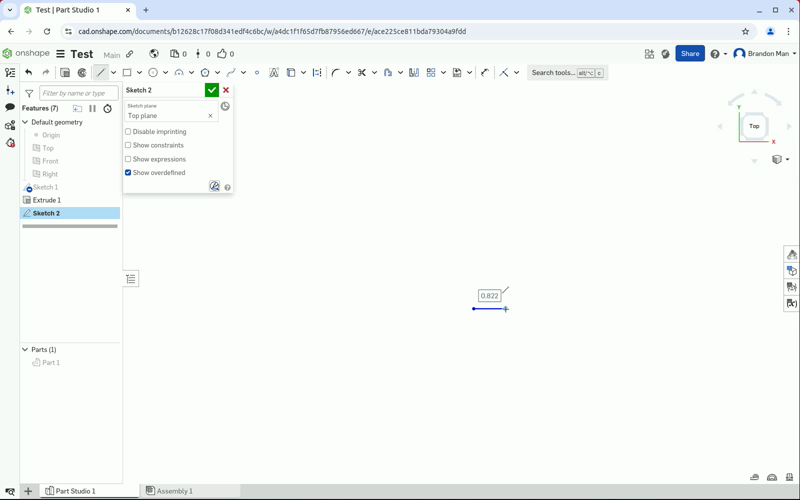
scroll(-6)
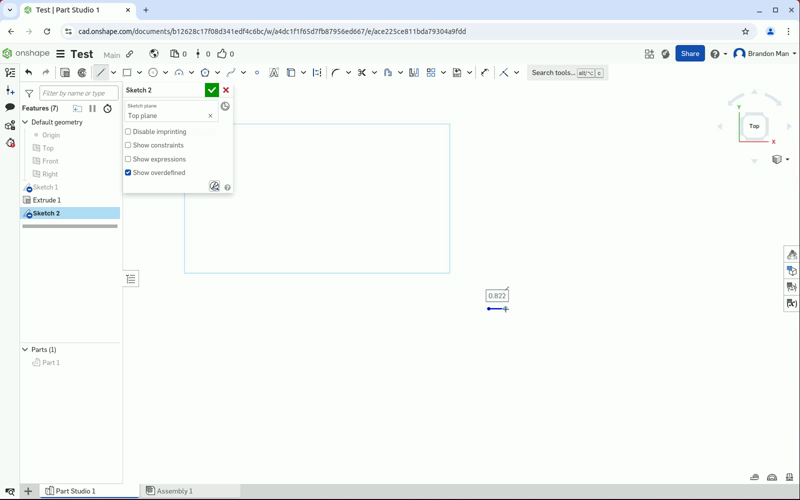
scroll(-6)
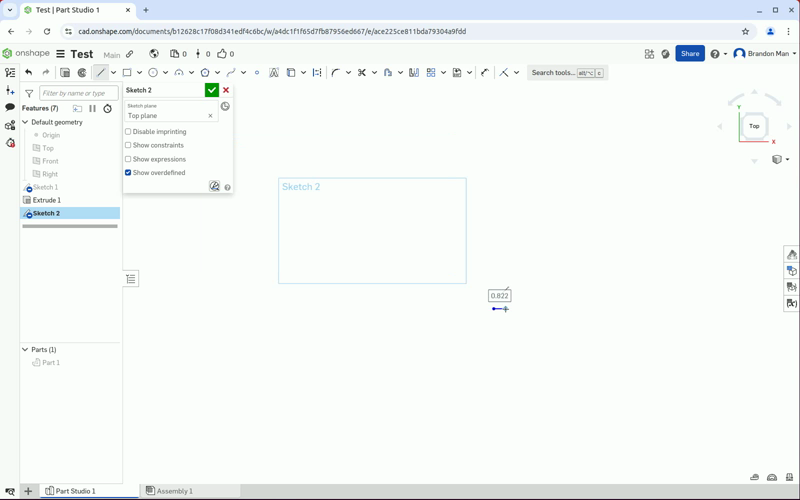
scroll(-6)
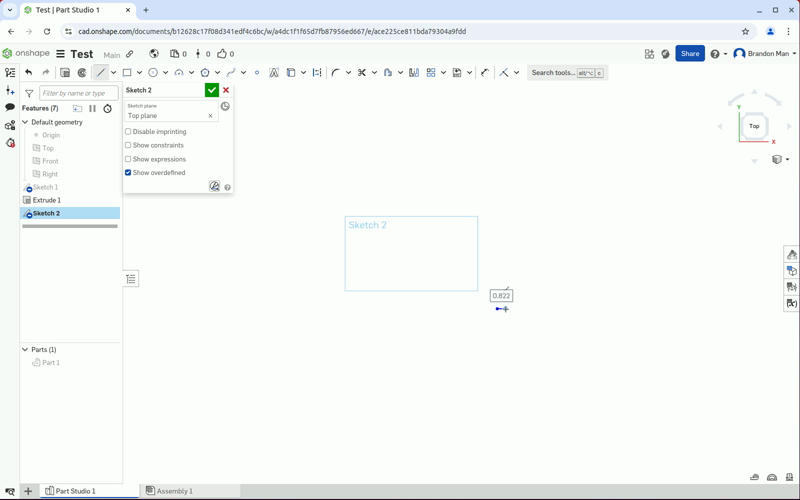
scroll(-6)
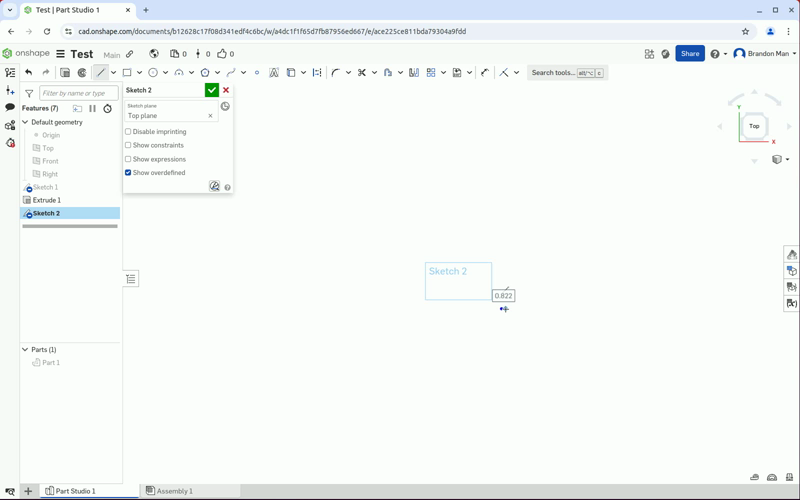
key_up(shift)
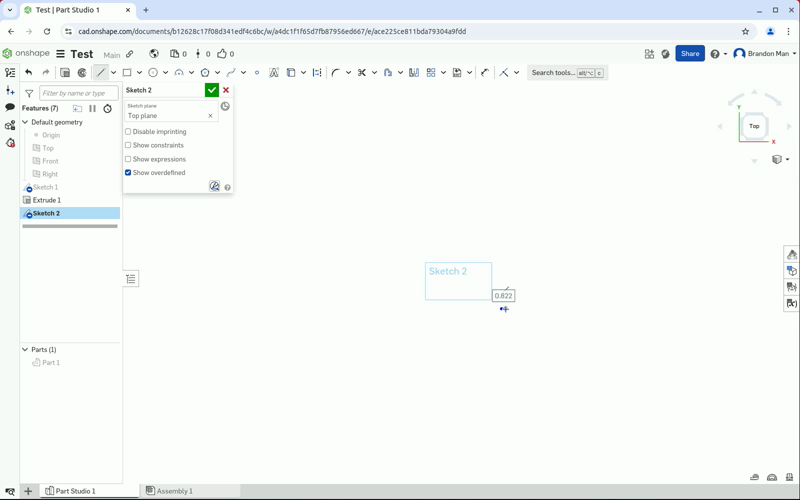
key_down(shift)
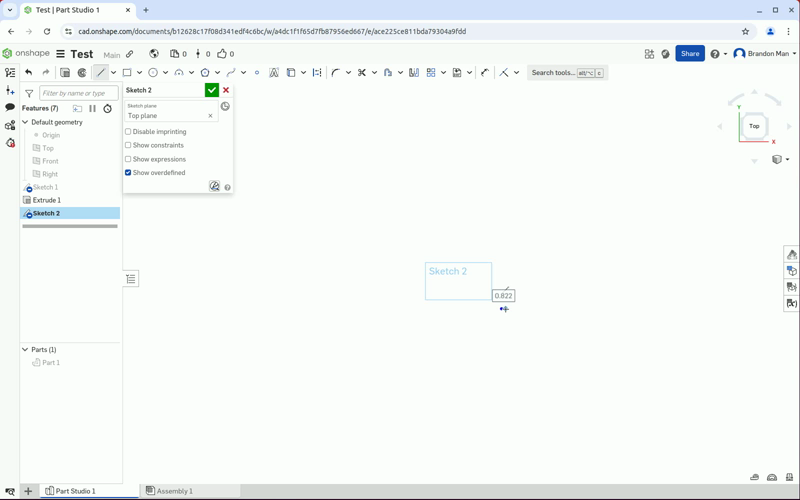
mouse_move(535, 308)
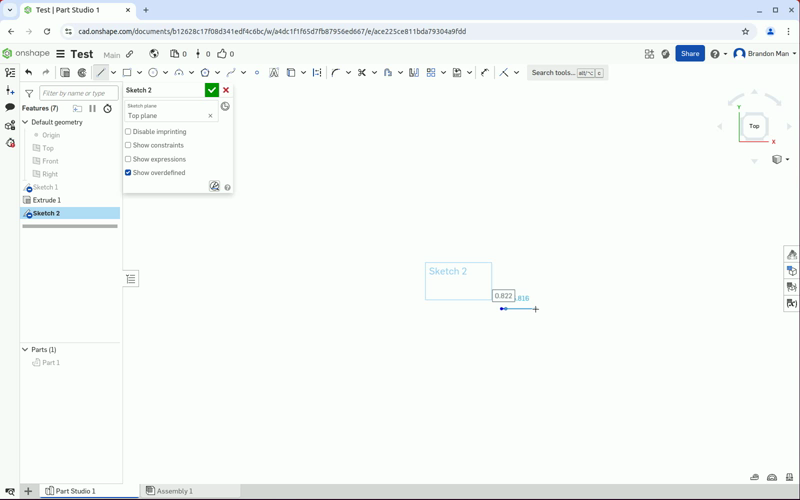
mouse_move(505, 288)
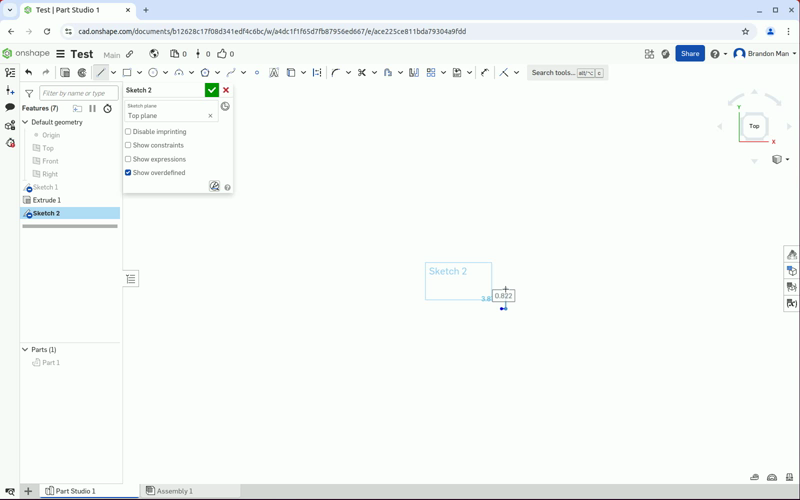
click(505, 288)
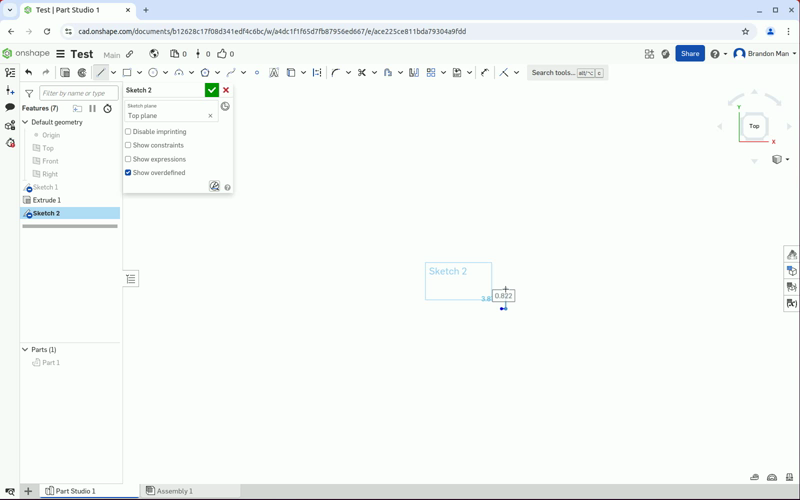
key_up(shift)
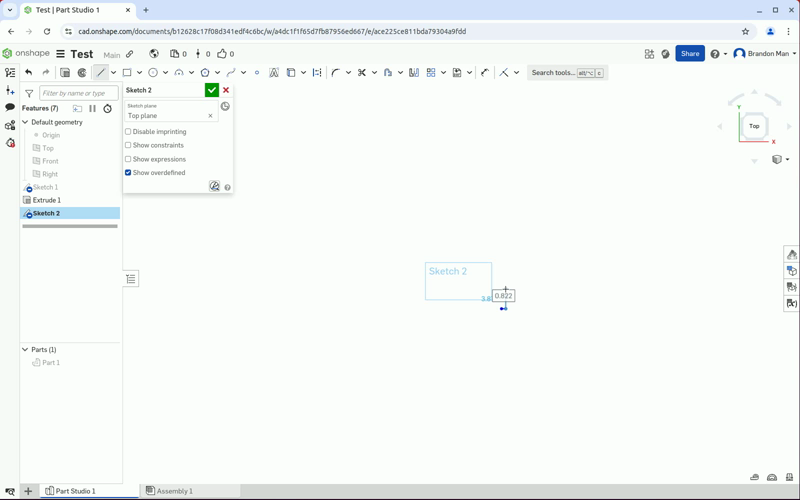
key_down(shift)
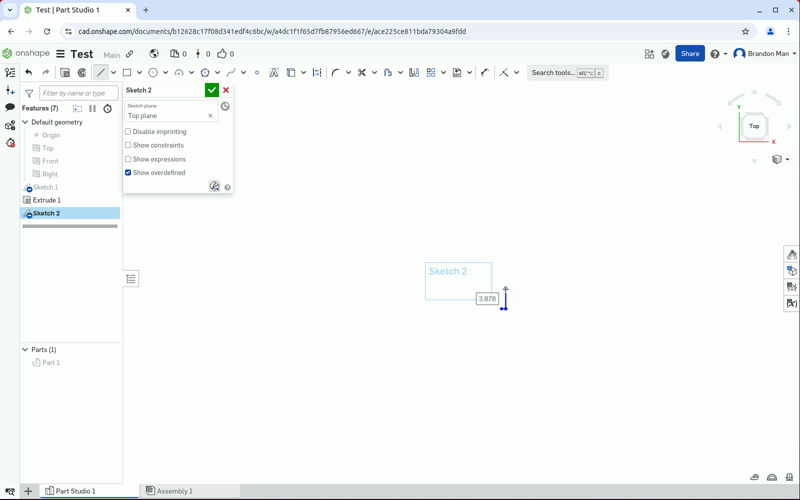
mouse_move(535, 288)
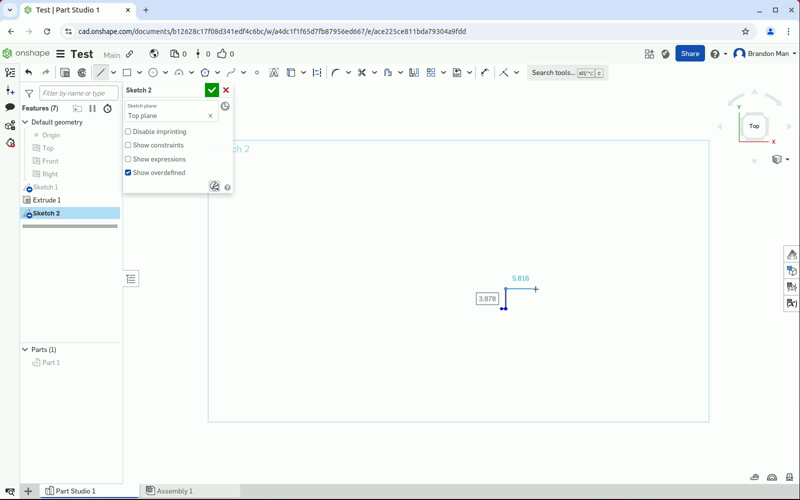
mouse_move(501, 288)
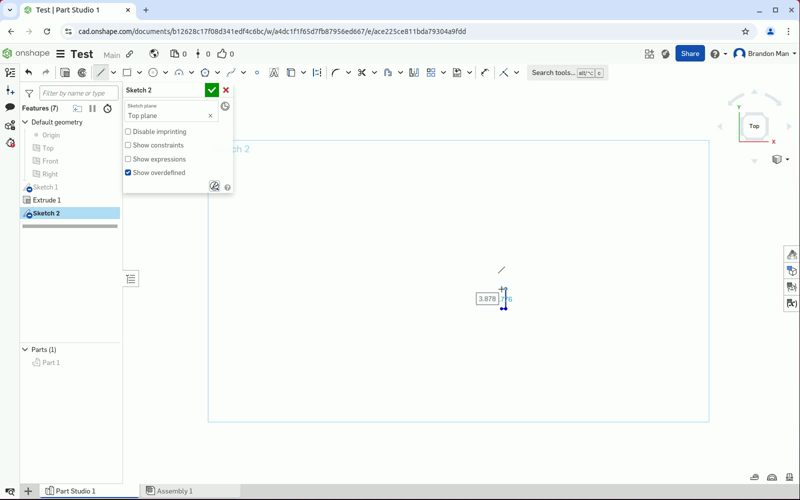
scroll(6)
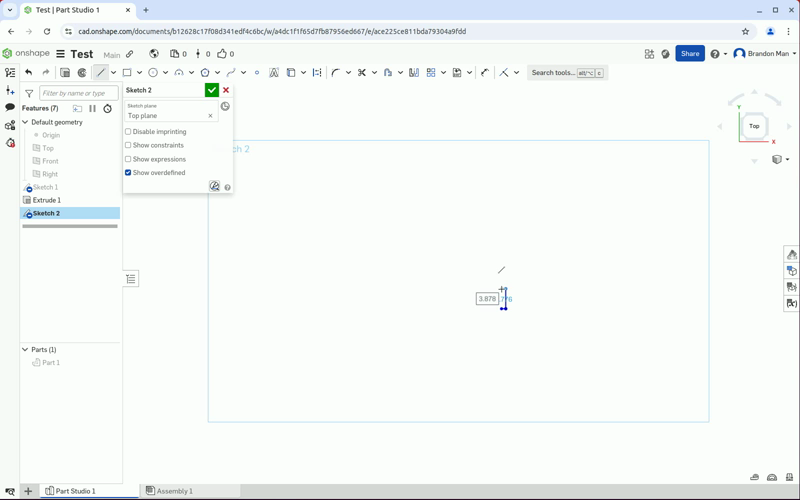
scroll(6)
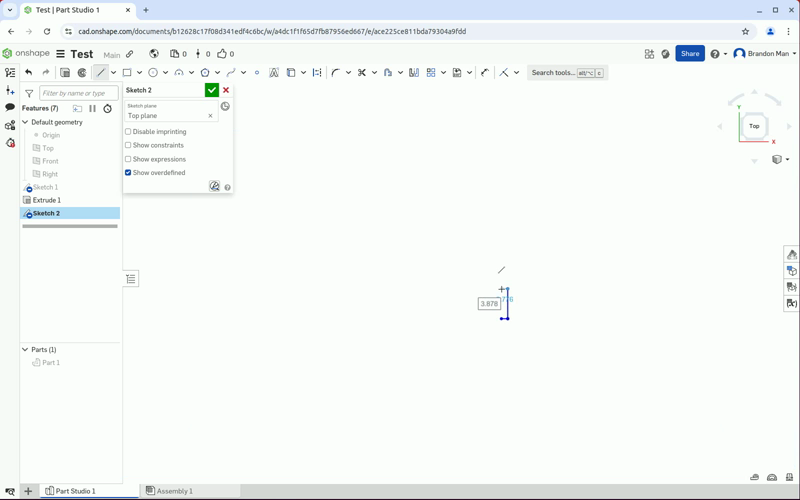
scroll(6)
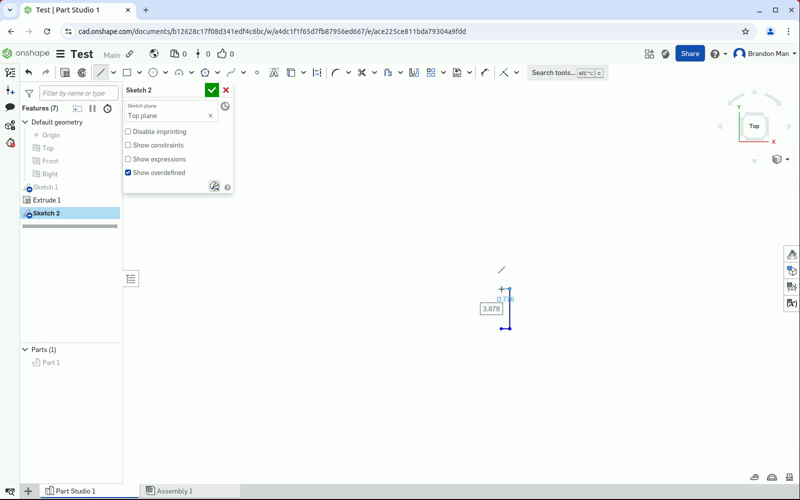
scroll(6)
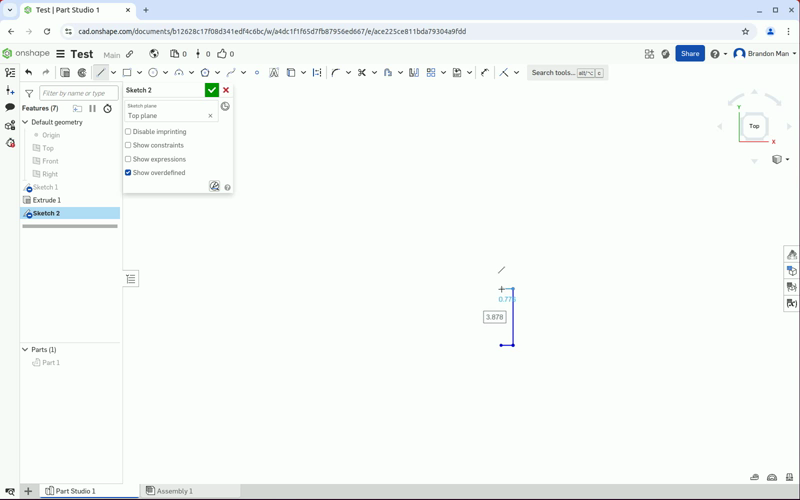
scroll(6)
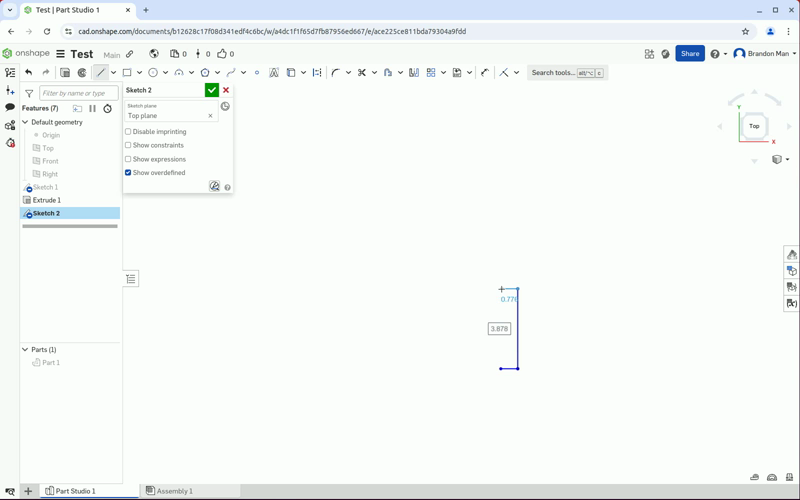
scroll(6)
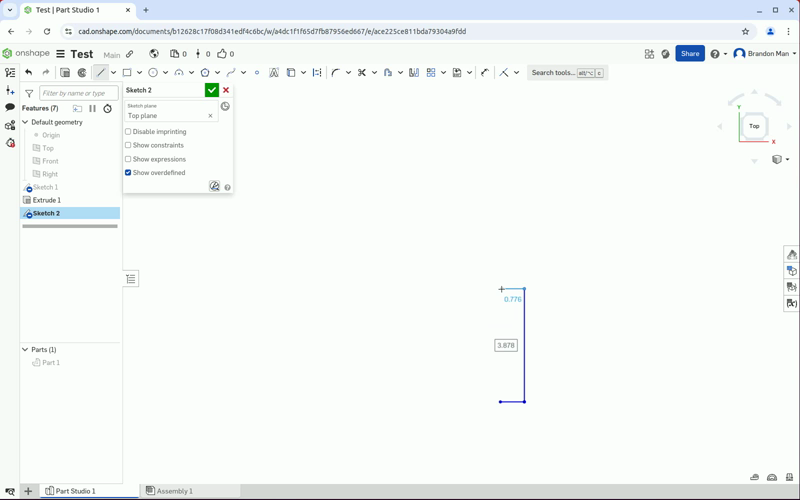
scroll(6)
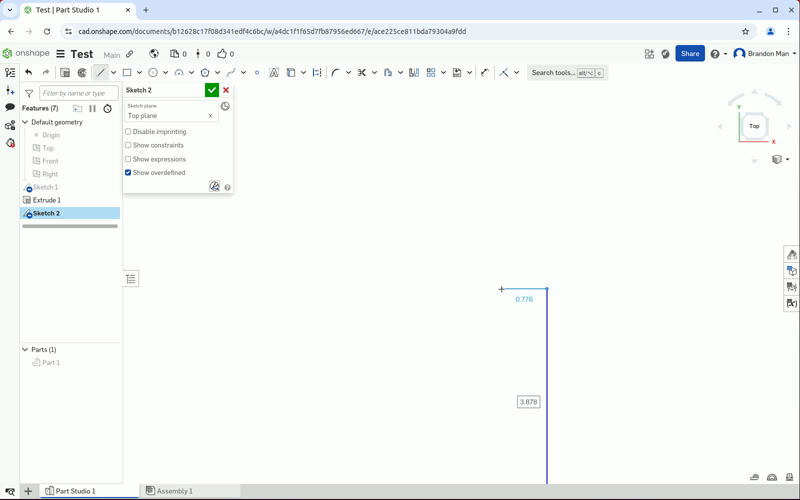
click(501, 288)
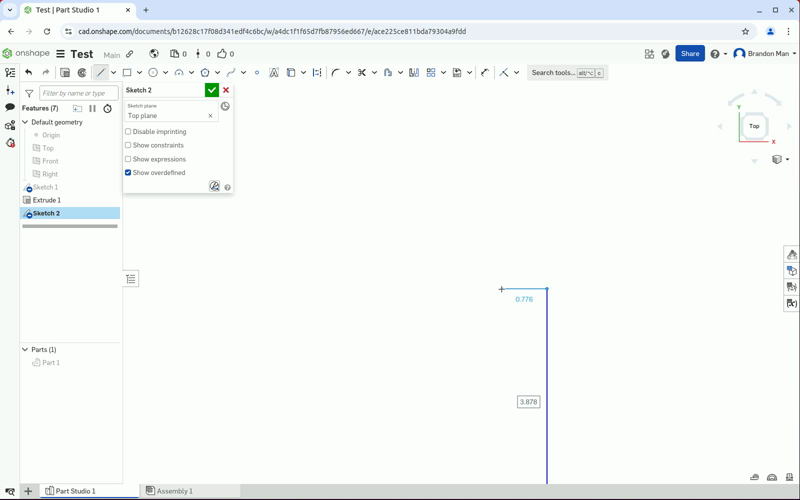
scroll(-6)
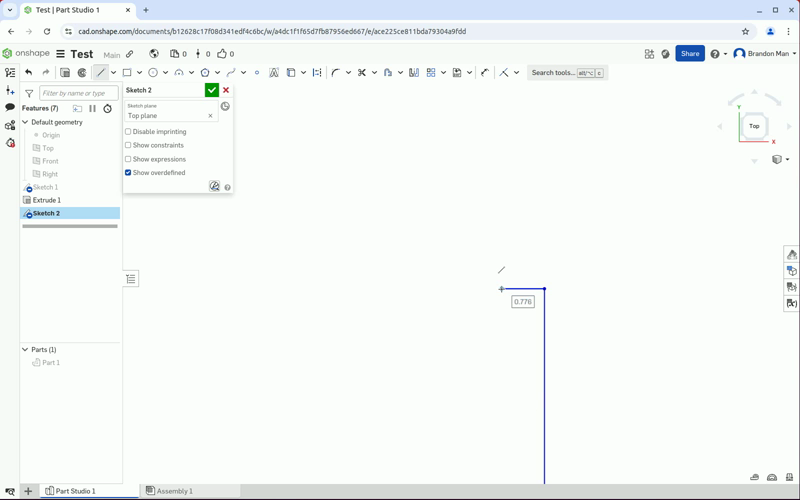
scroll(-6)
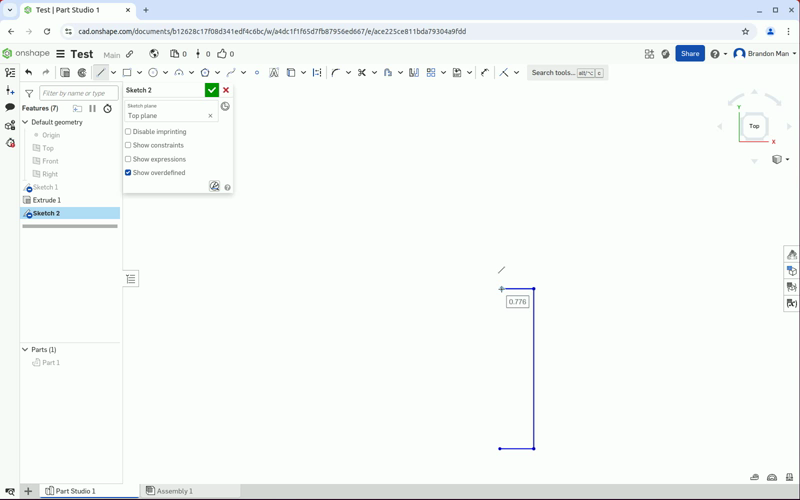
scroll(-6)
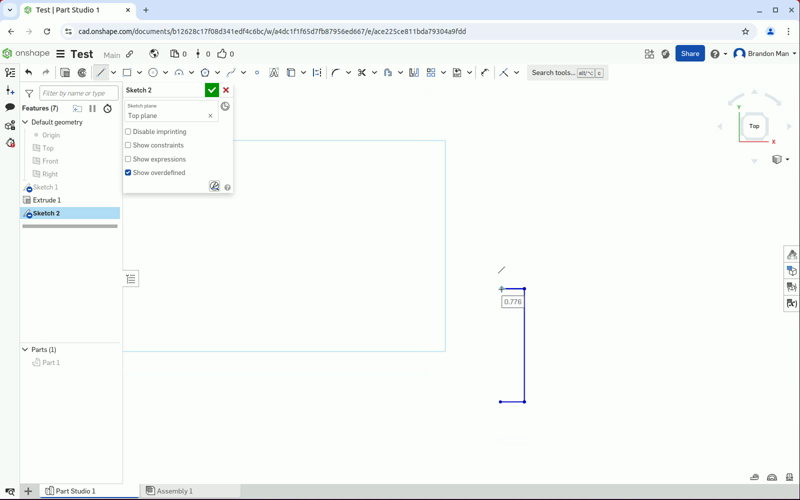
scroll(-6)
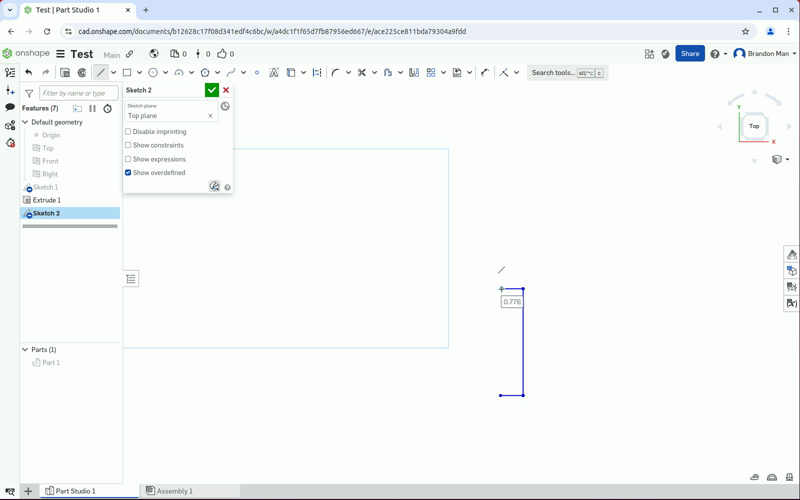
scroll(-6)
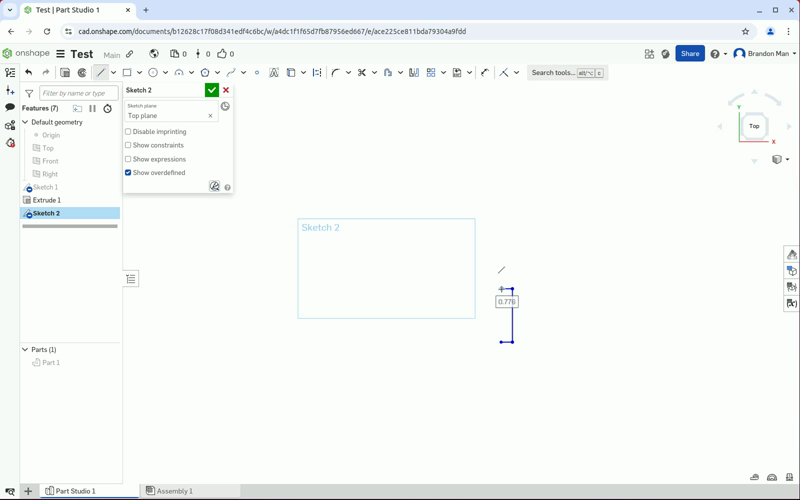
scroll(-6)
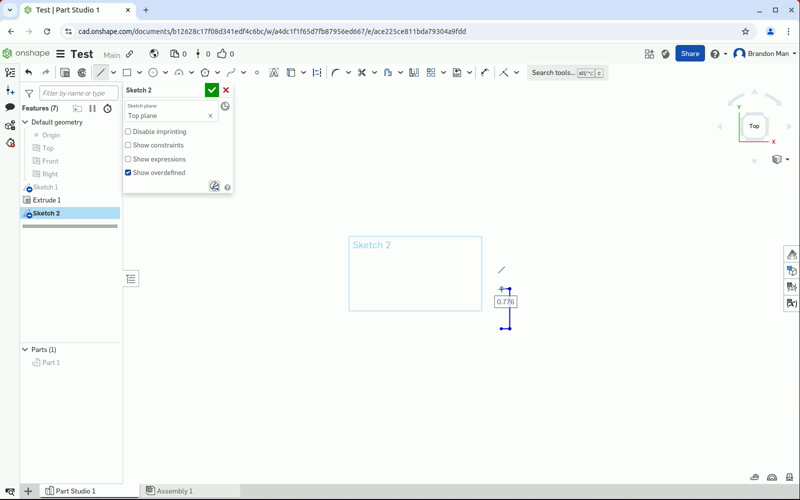
scroll(-6)
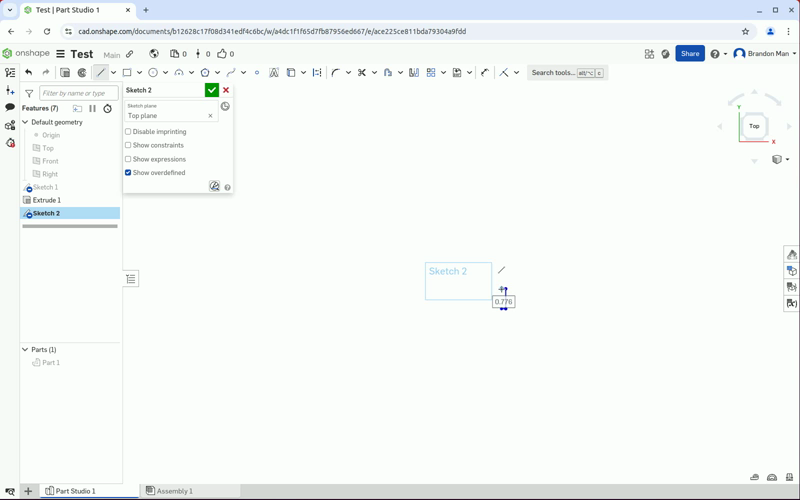
key_up(shift)
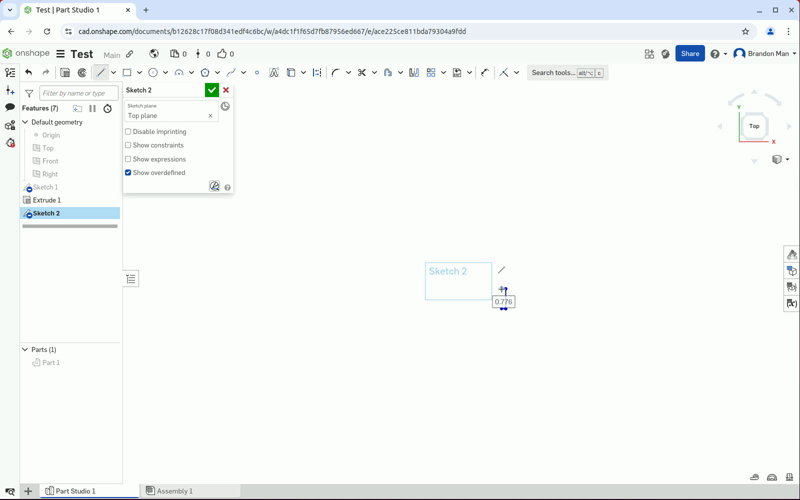
mouse_move(531, 288)
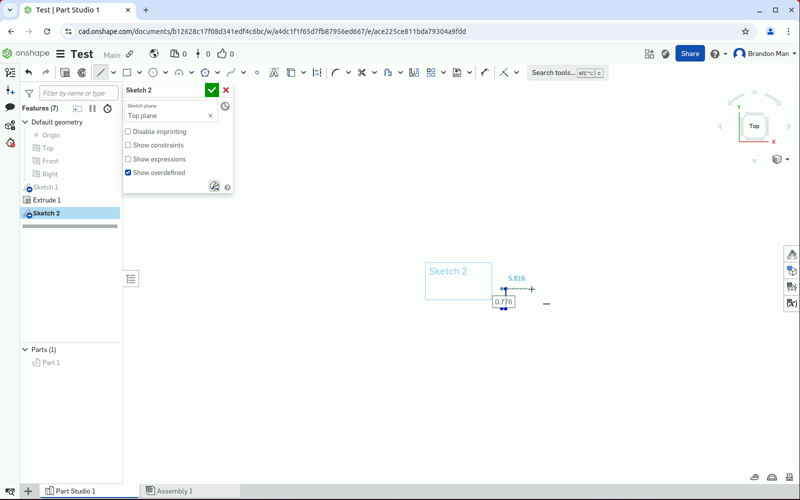
key_down(shift)
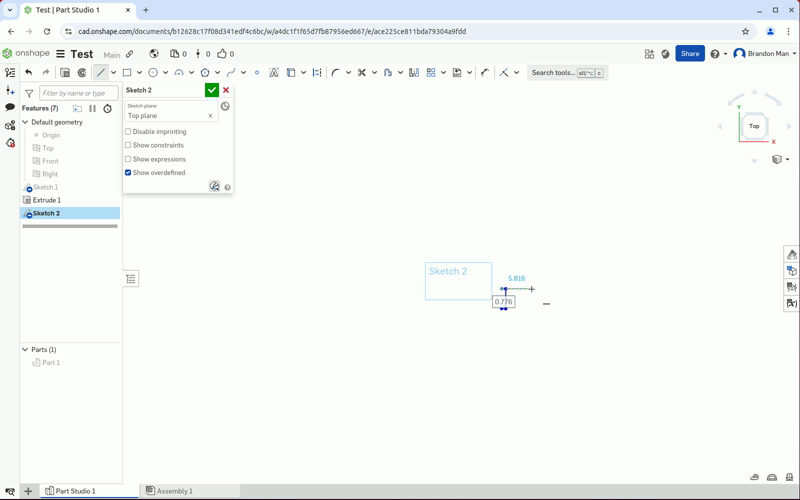
mouse_move(501, 308)
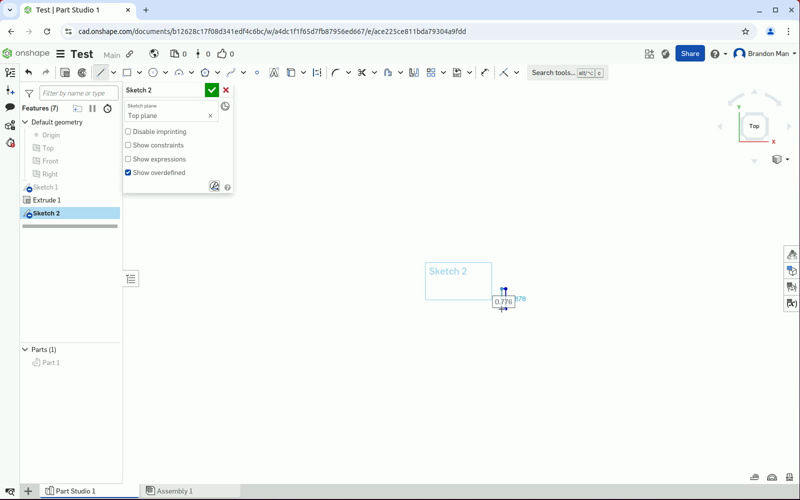
scroll(6)
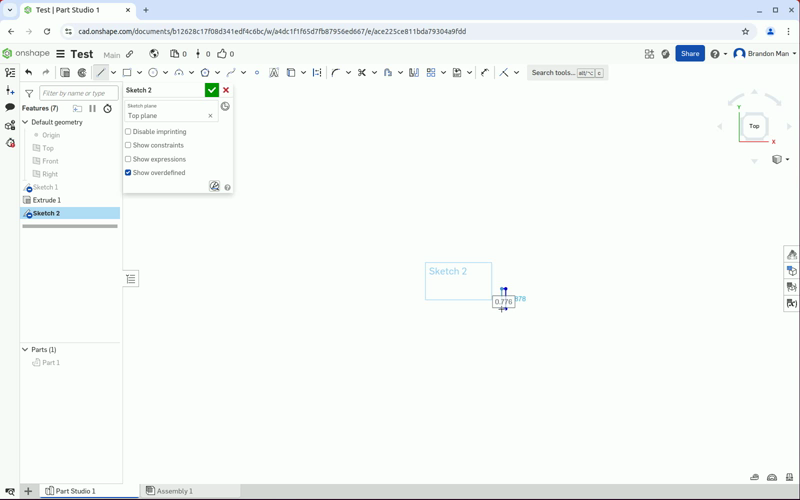
scroll(6)
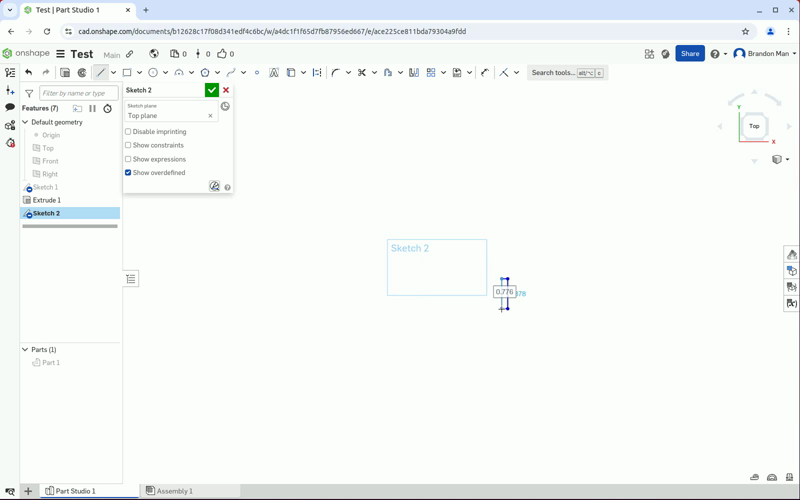
scroll(6)
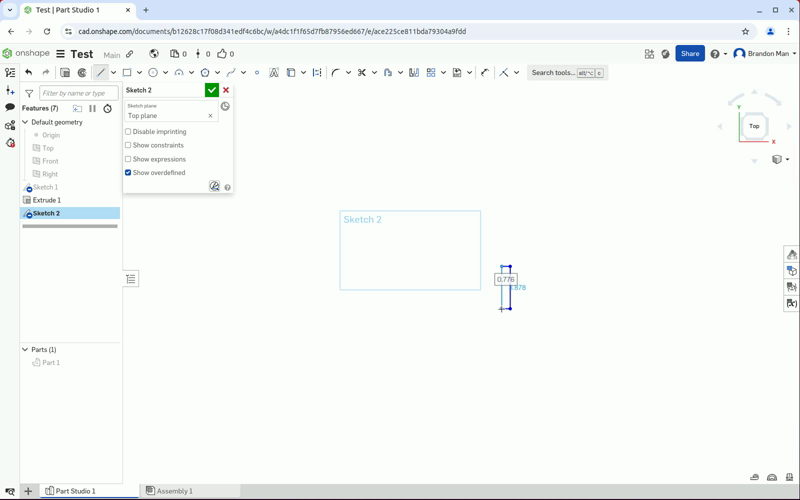
scroll(6)
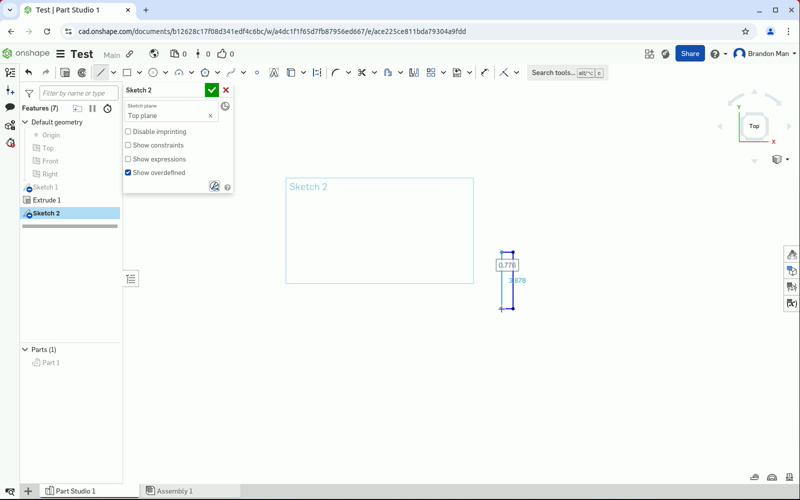
scroll(6)
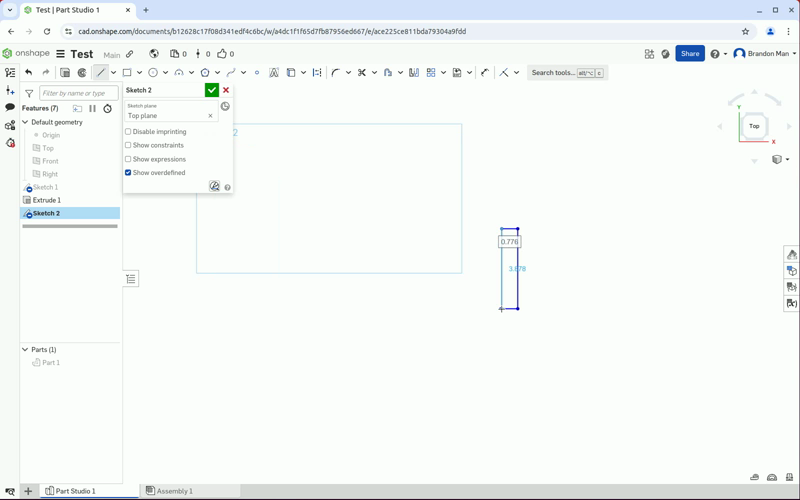
scroll(6)
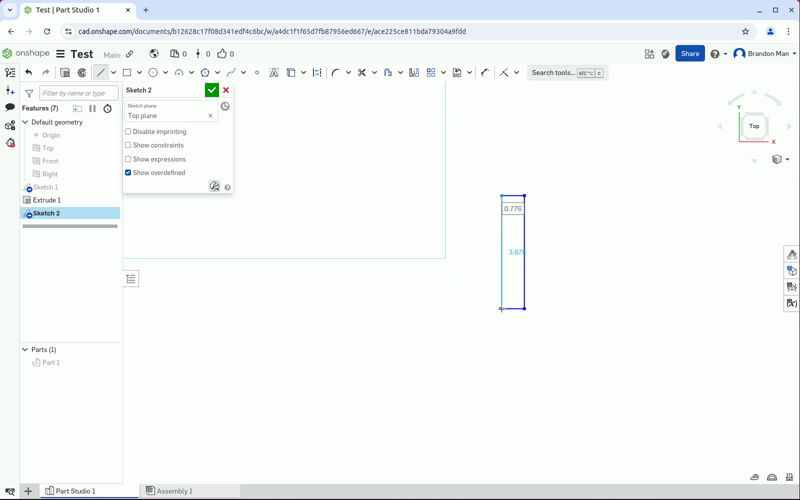
scroll(6)
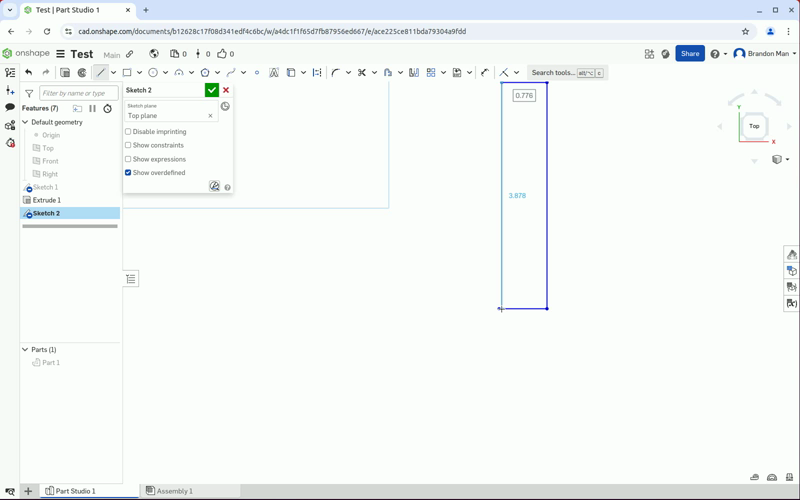
key_up(shift)
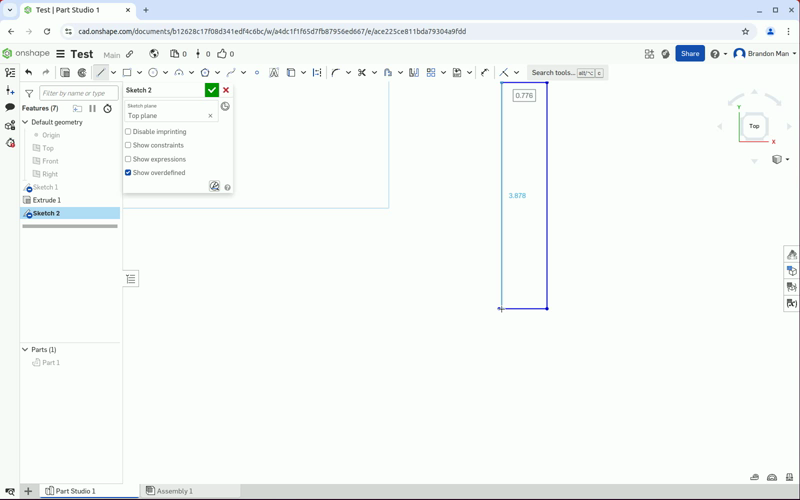
click(501, 308)
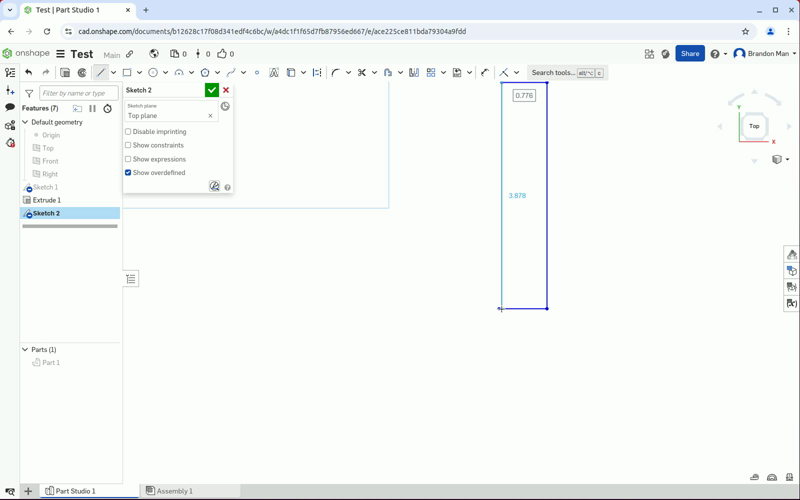
scroll(-6)
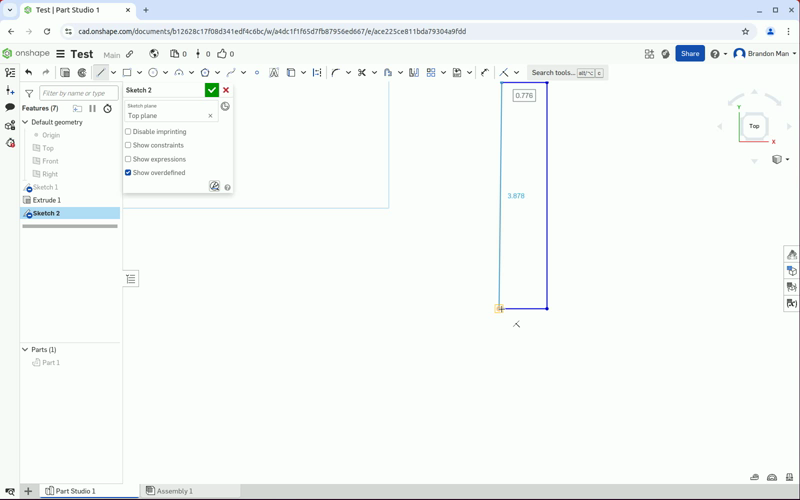
scroll(-6)
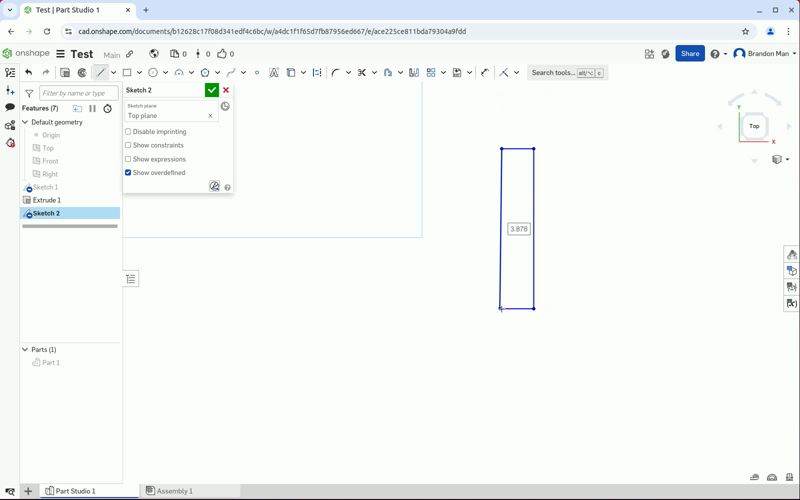
scroll(-6)
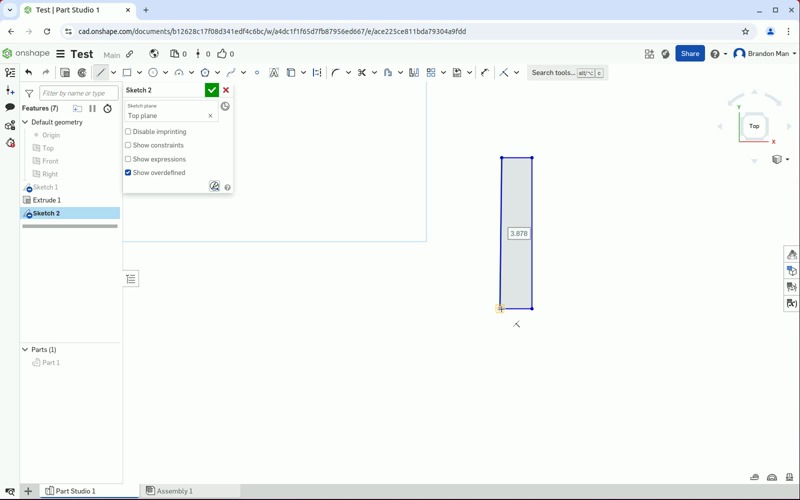
scroll(-6)
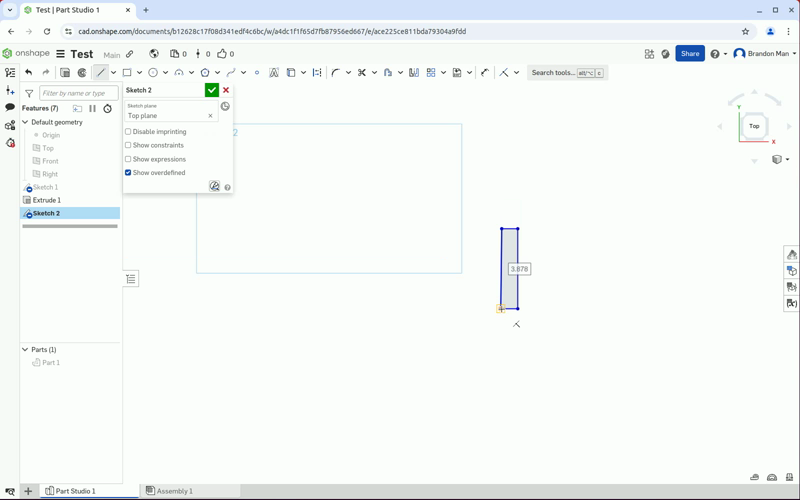
scroll(-6)
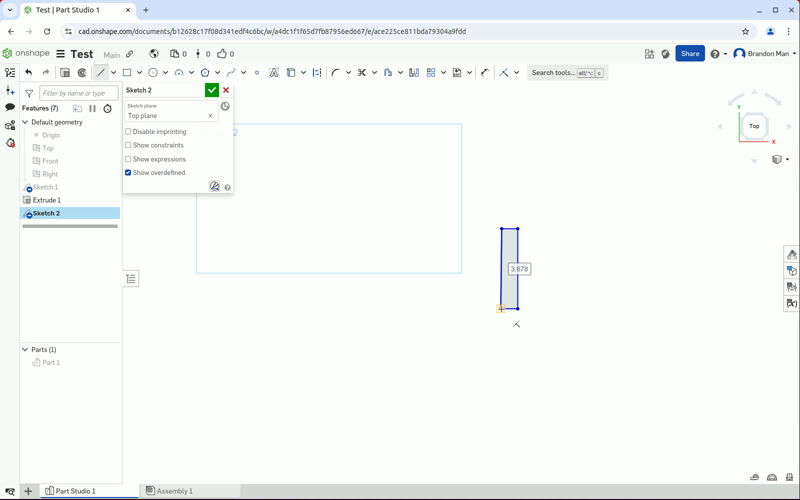
scroll(-6)
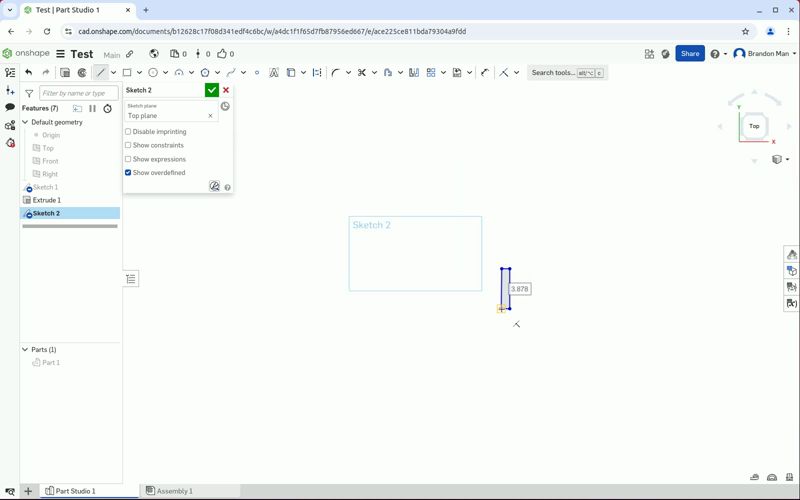
scroll(-6)
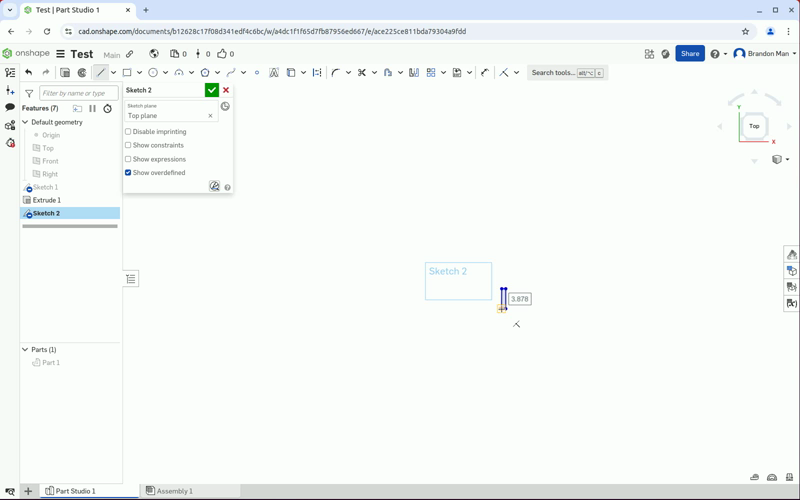
key(esc)
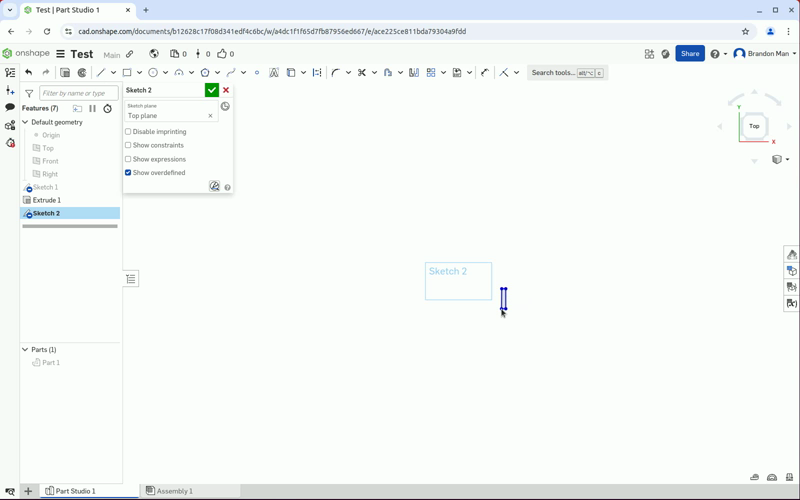
mouse_move(503, 308)
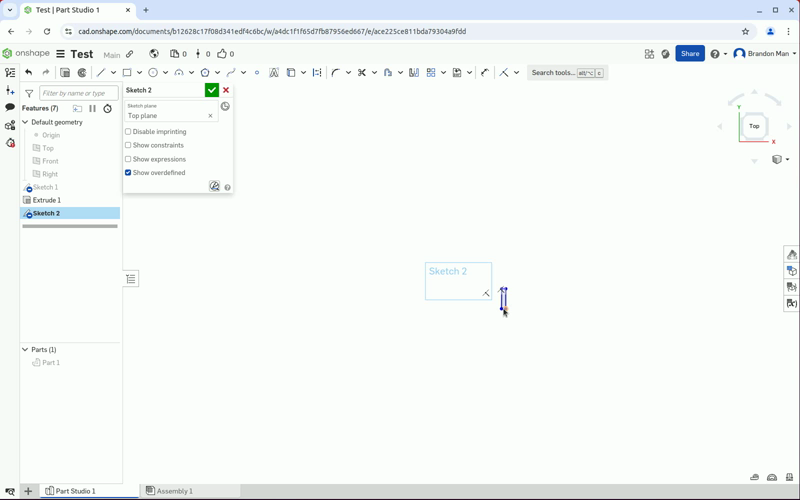
scroll(6)
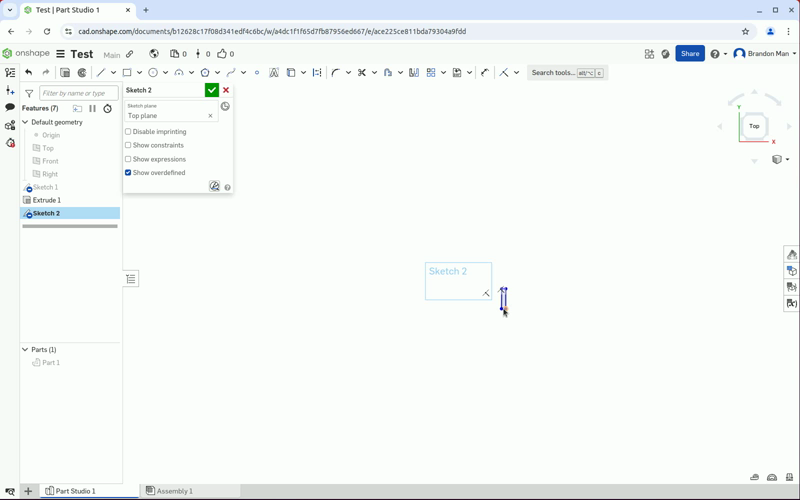
scroll(6)
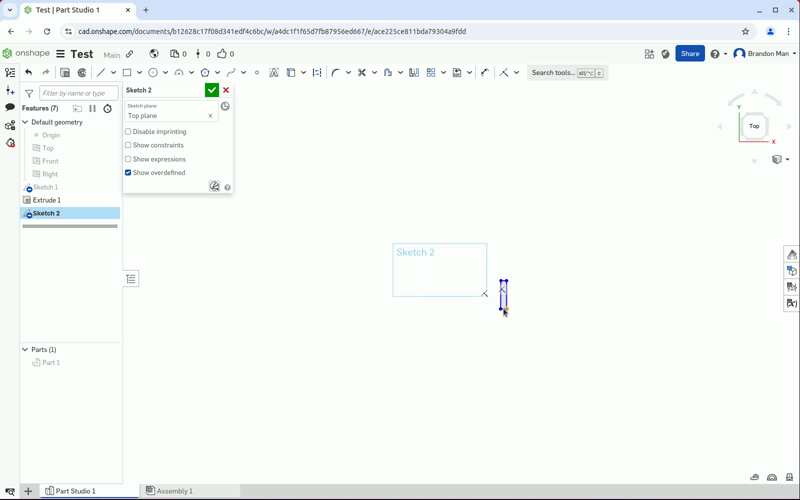
scroll(6)
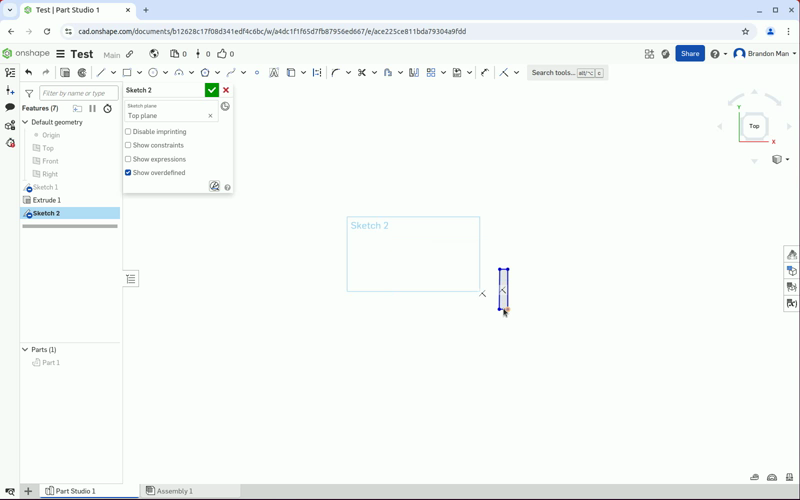
scroll(6)
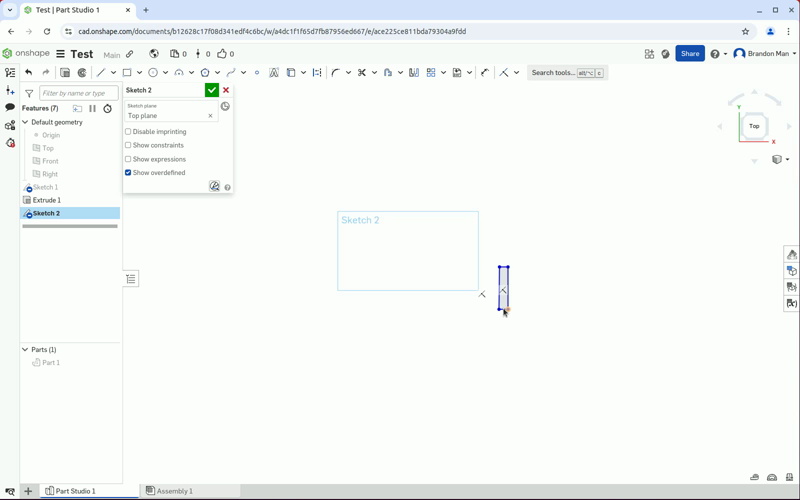
scroll(6)
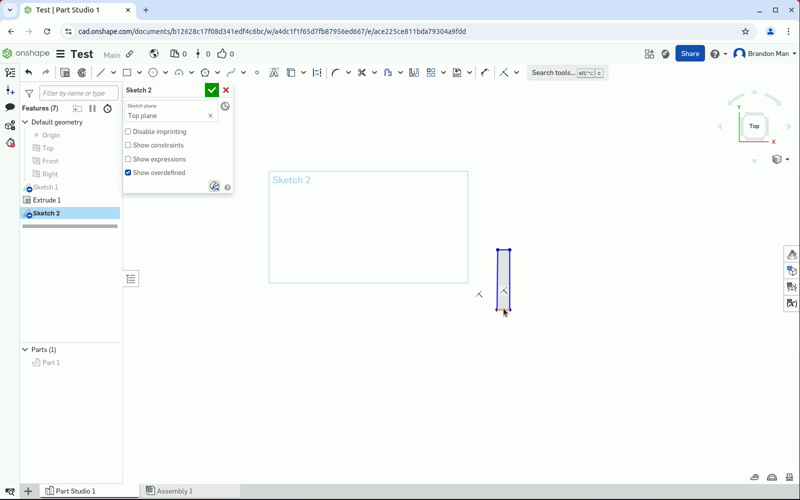
scroll(6)
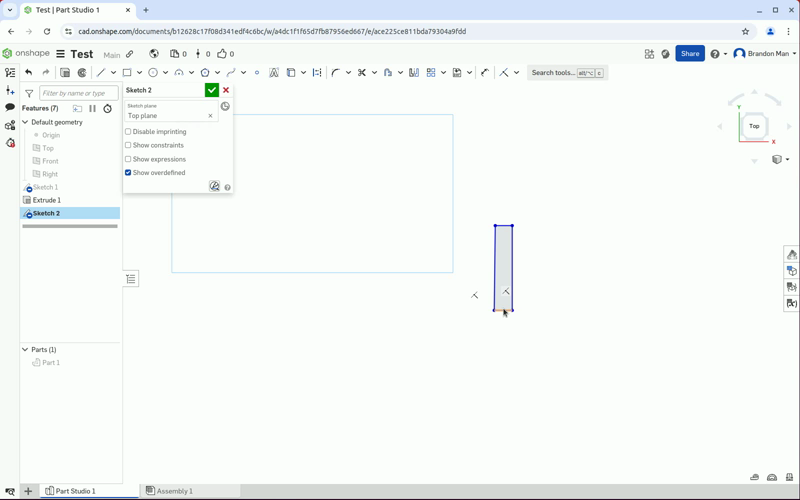
scroll(6)
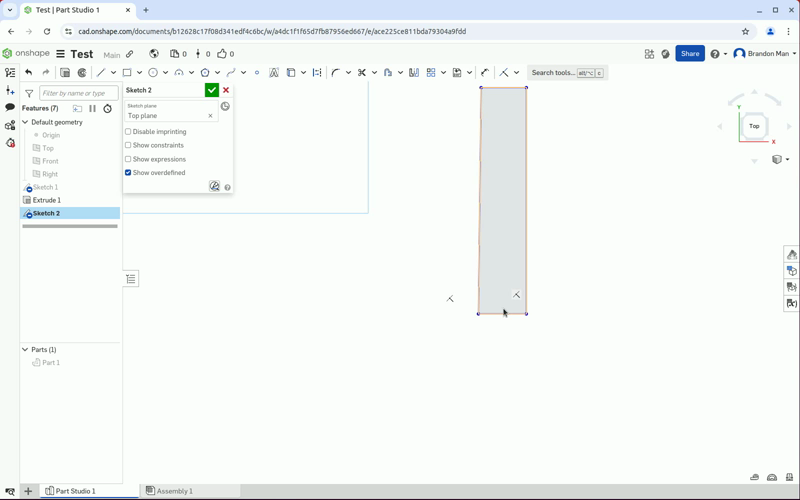
click(503, 308)
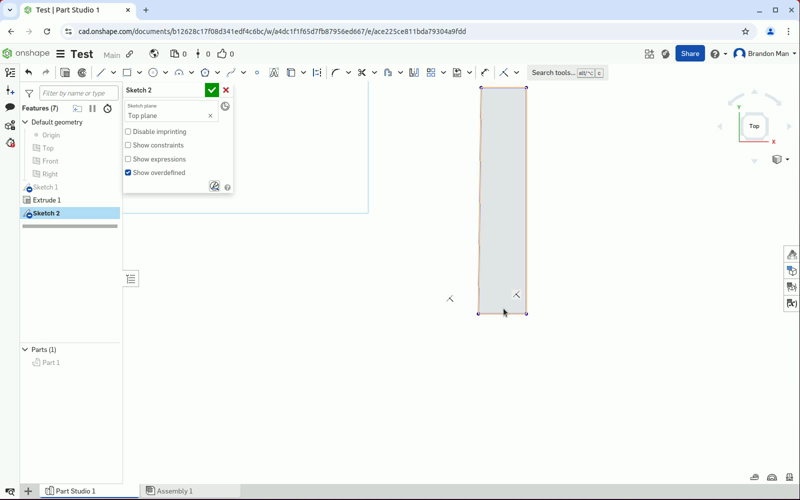
scroll(-6)
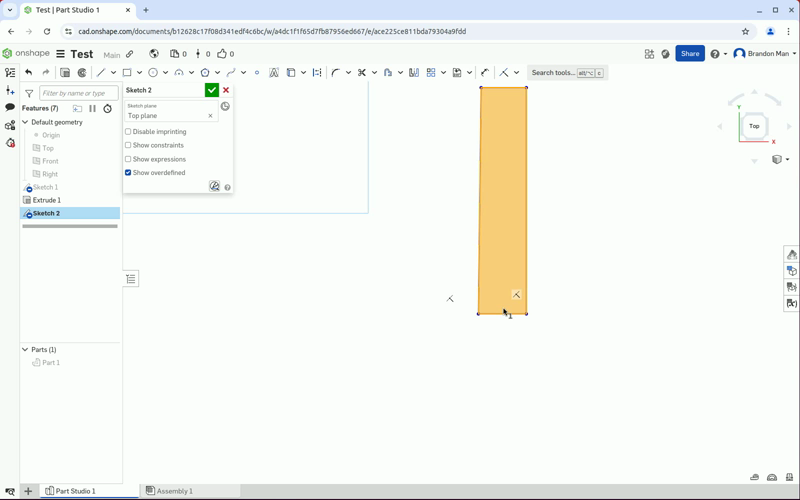
scroll(-6)
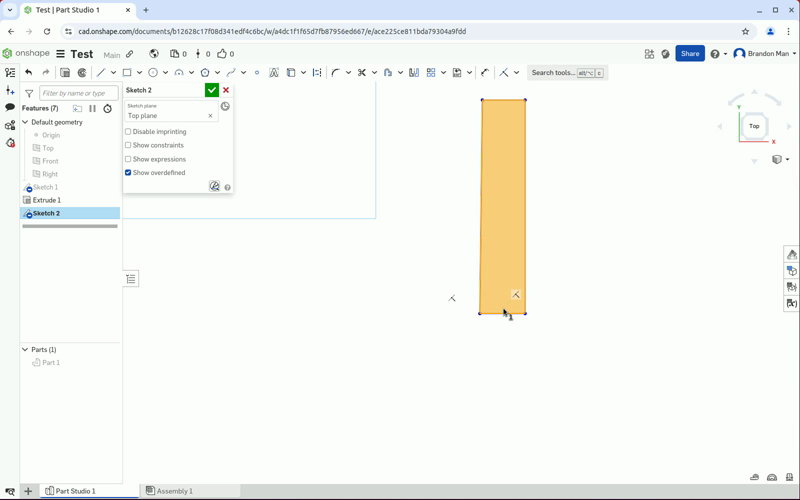
scroll(-6)
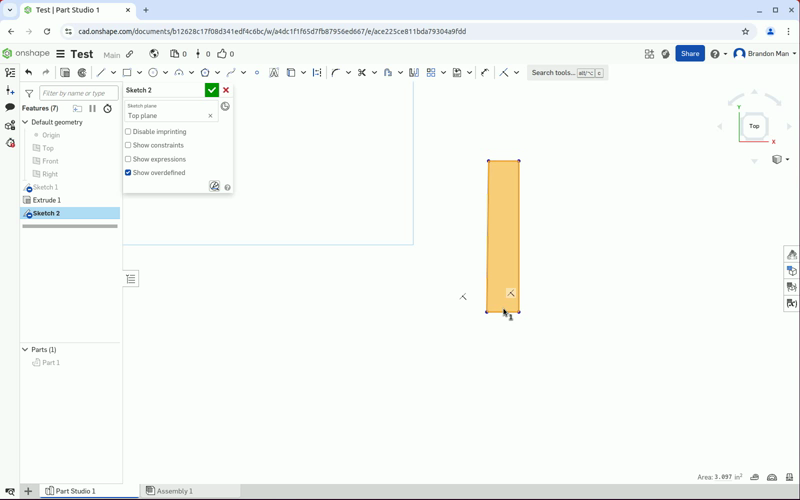
scroll(-6)
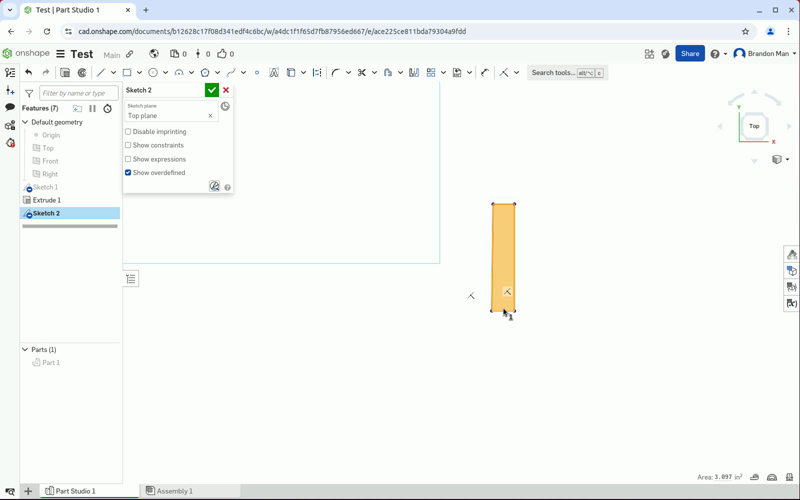
scroll(-6)
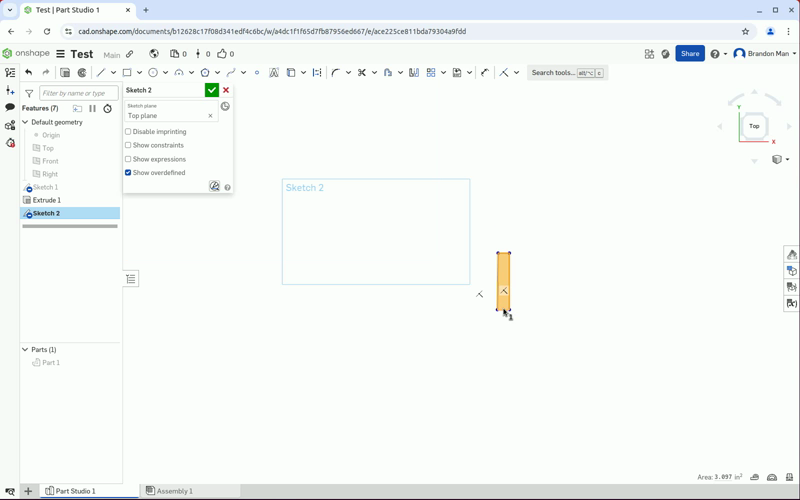
scroll(-6)
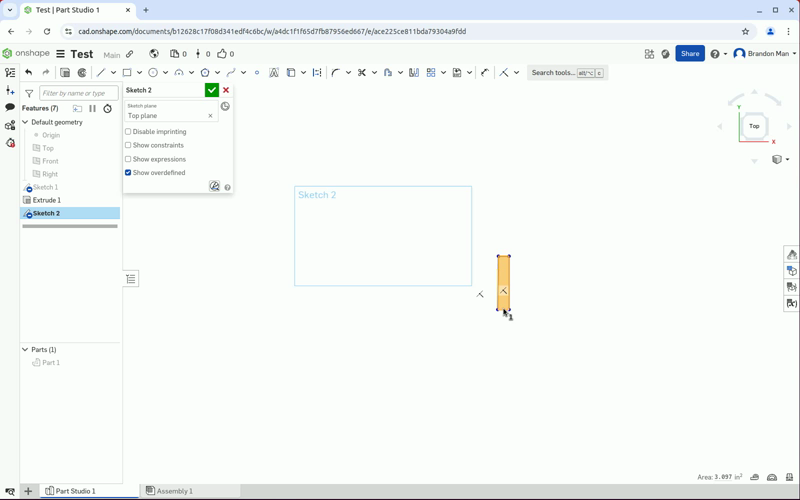
scroll(-6)
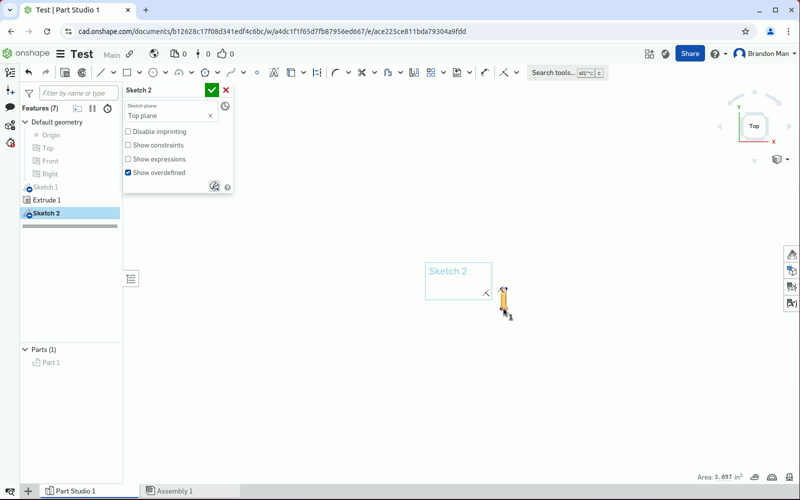
mouse_move(73, 352)
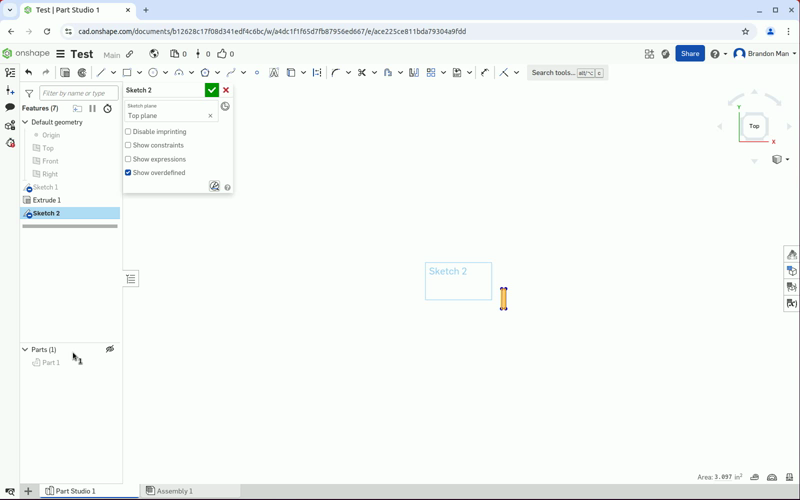
key(shift+y)
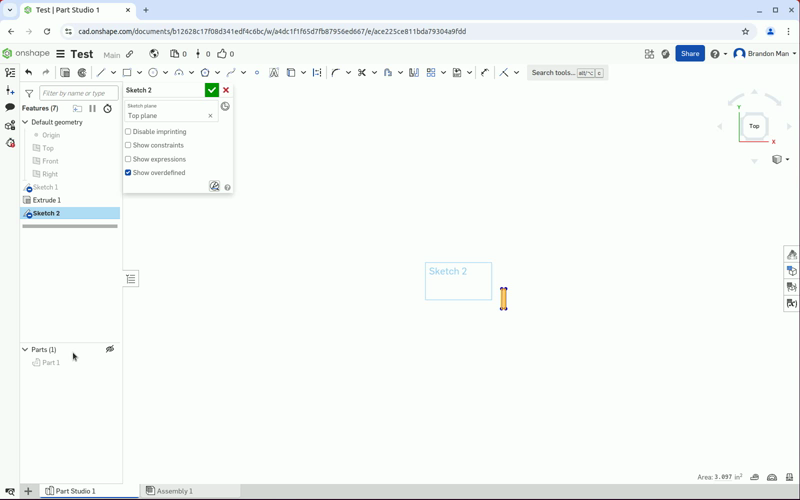
key(shift+e)
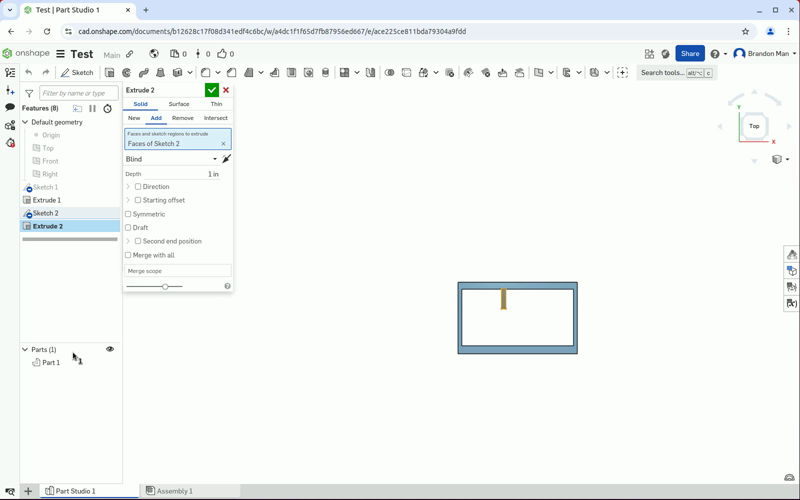
mouse_move(143, 106)
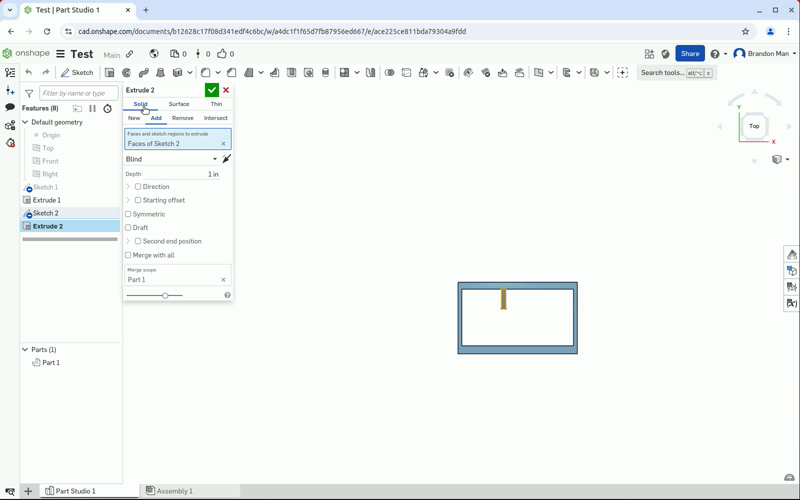
click(143, 106)
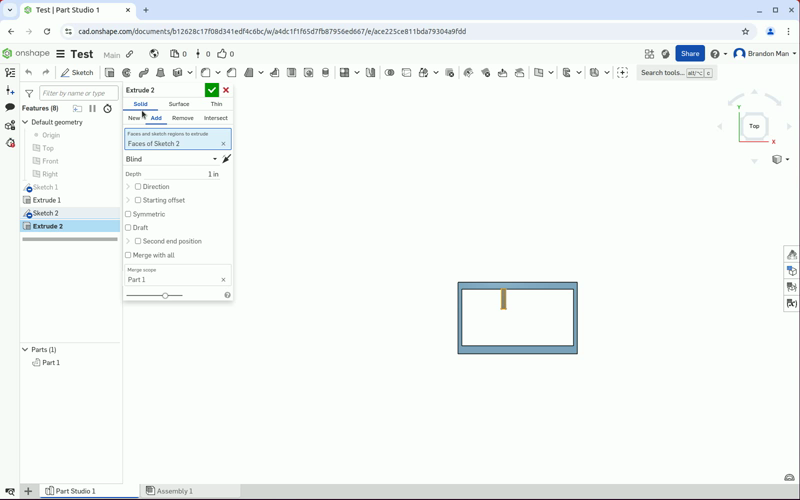
mouse_move(137, 120)
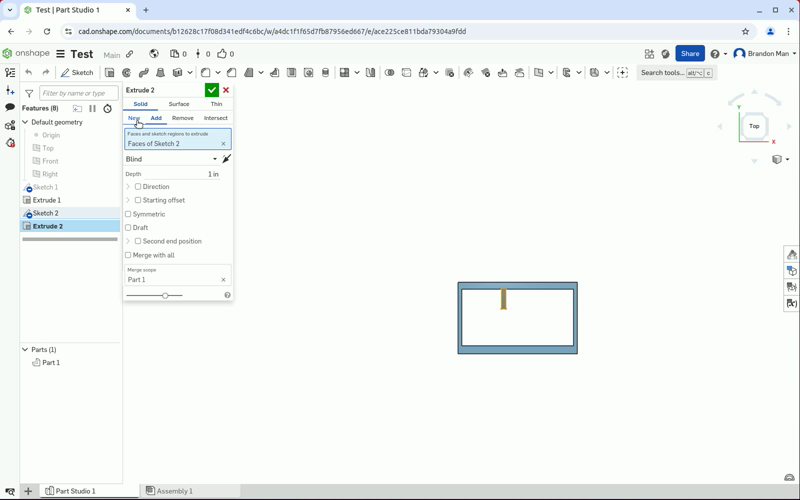
click(137, 120)
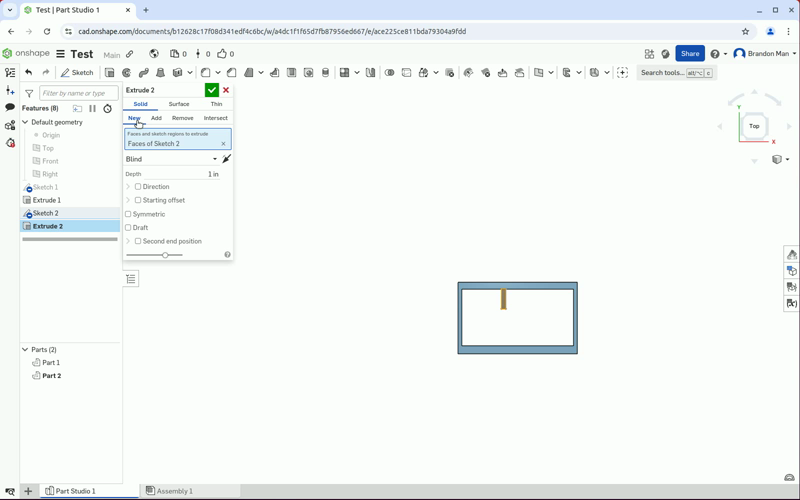
key(tab, 4)
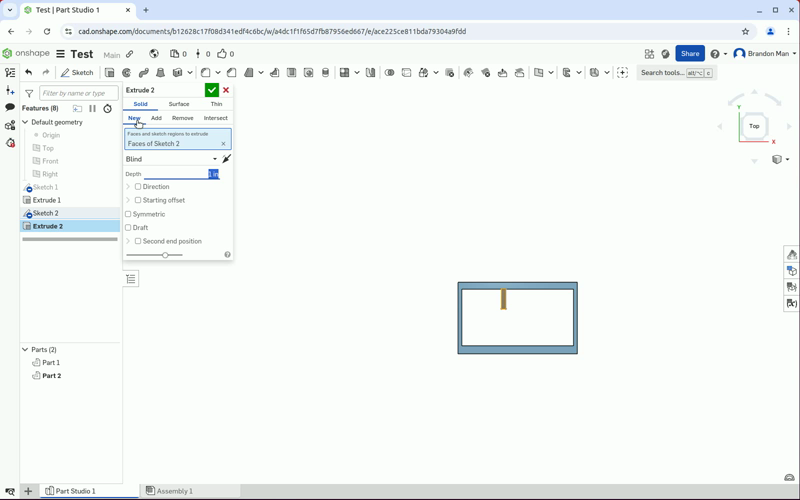
text(3.851)
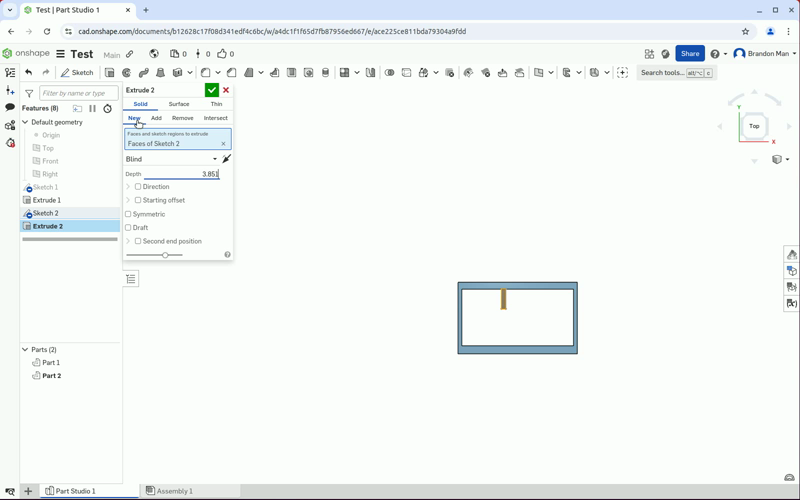
key(enter)
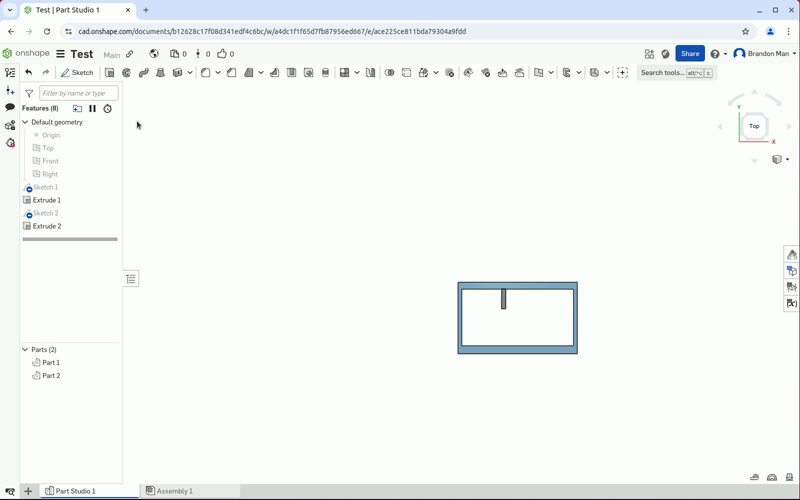
key(shift+h)
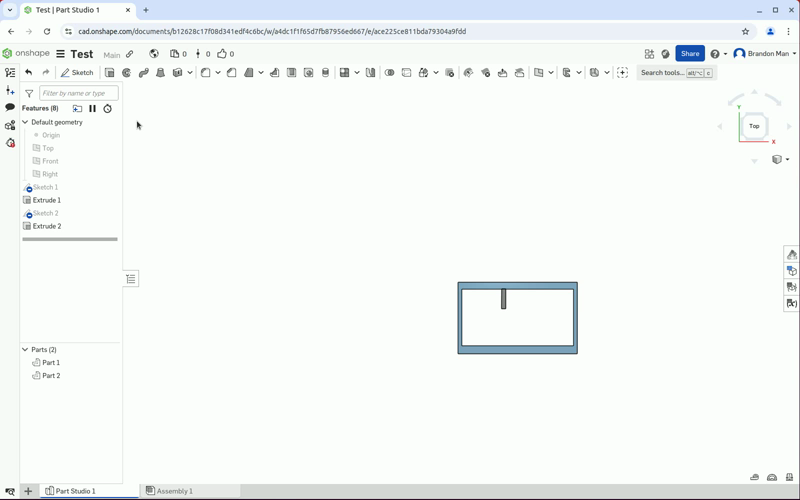
key(shift+h)
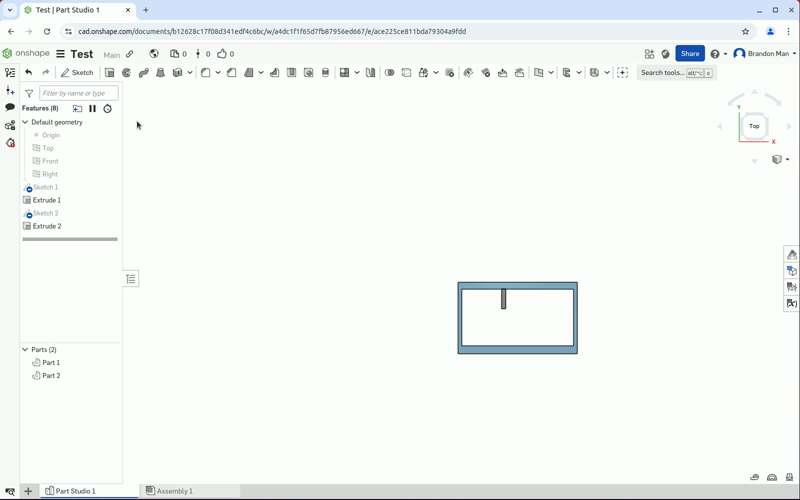
mouse_move(73, 189)
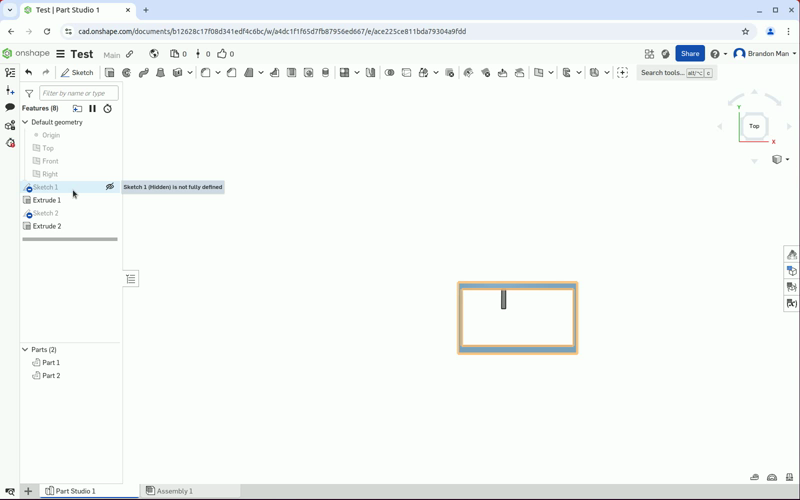
click(73, 189)
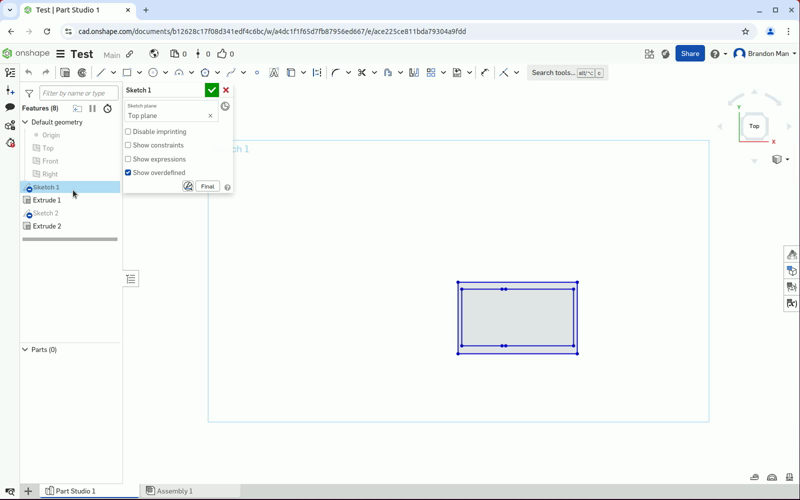
mouse_move(229, 92)
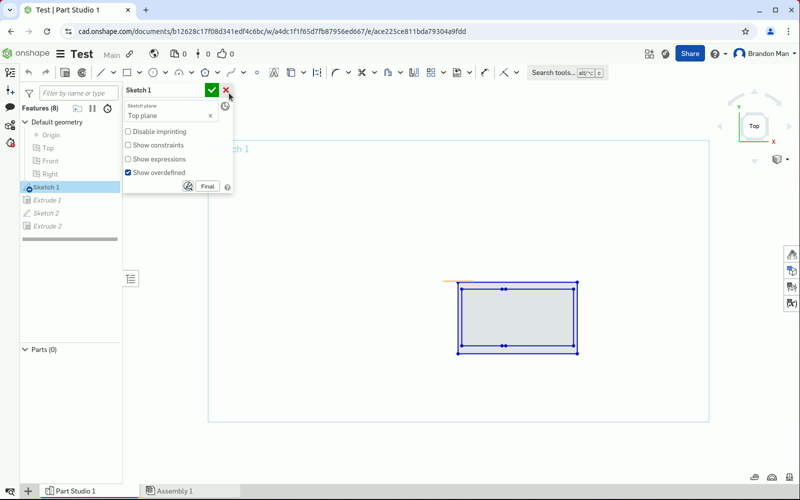
click(229, 92)
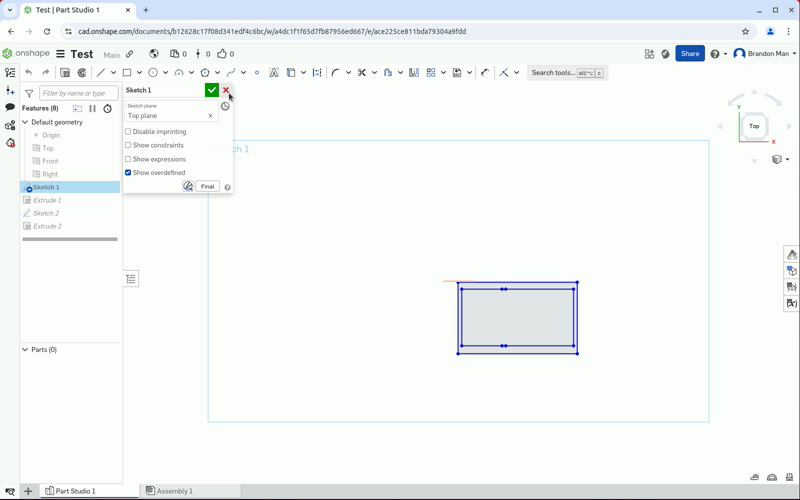
key(shift+s)
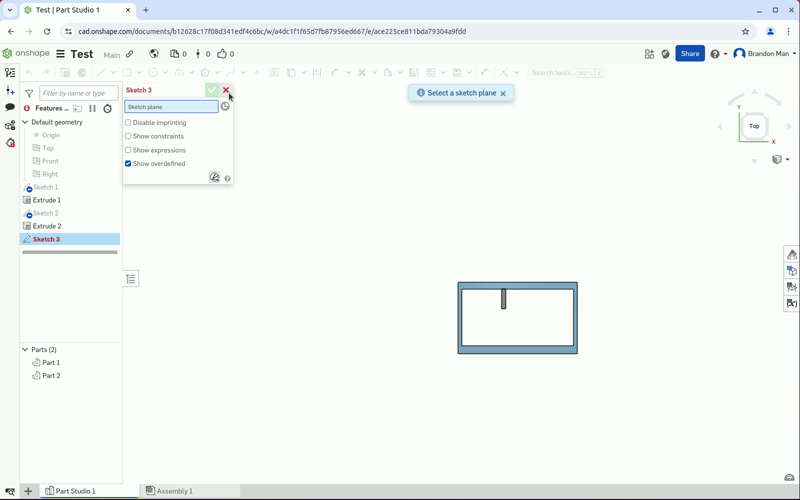
mouse_move(73, 150)
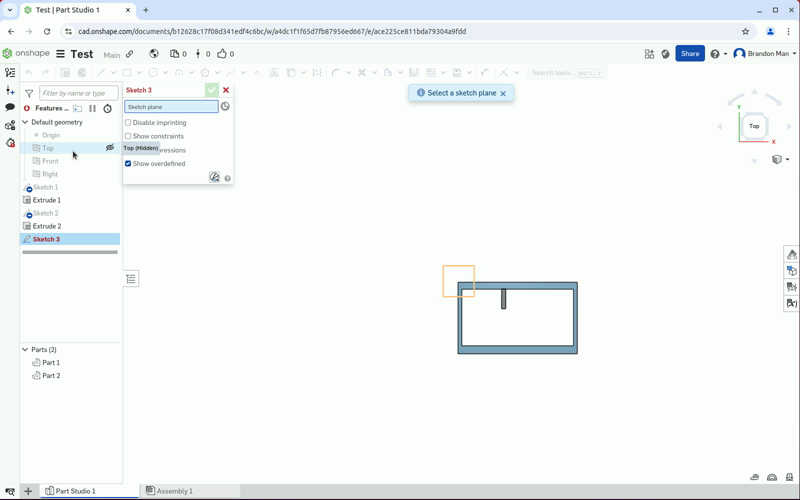
click(73, 150)
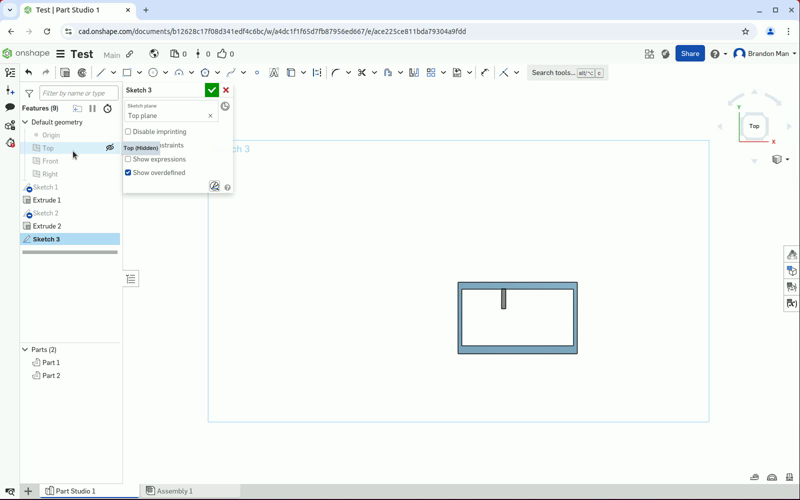
mouse_move(73, 352)
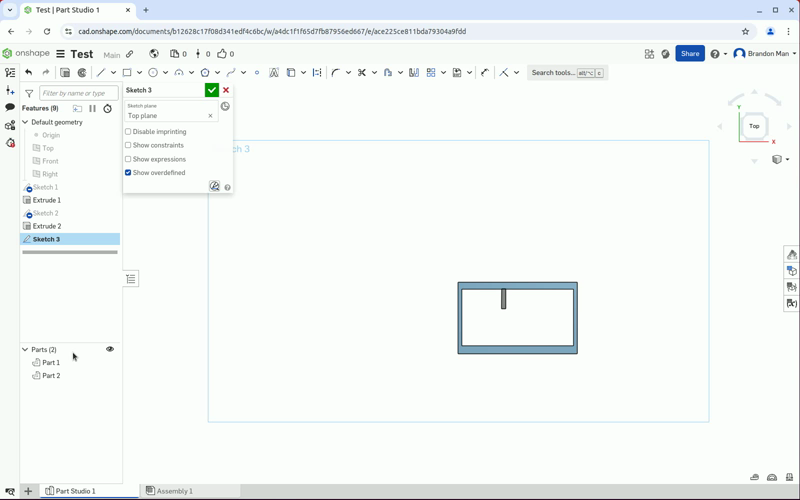
key(y)
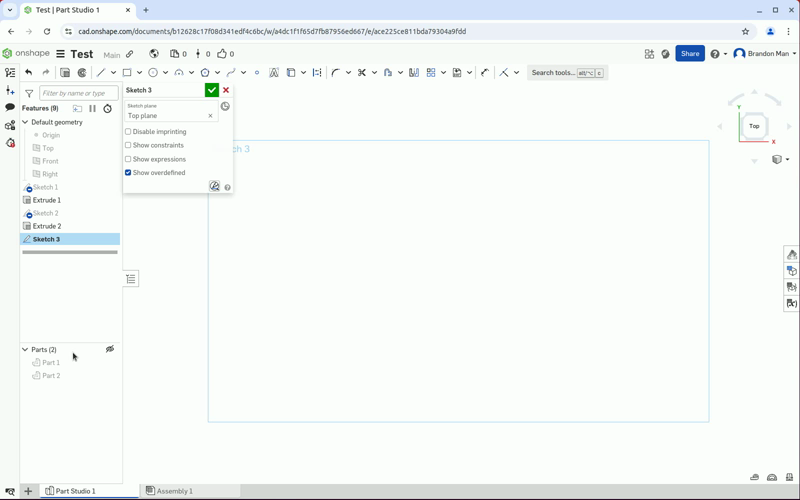
key(l)
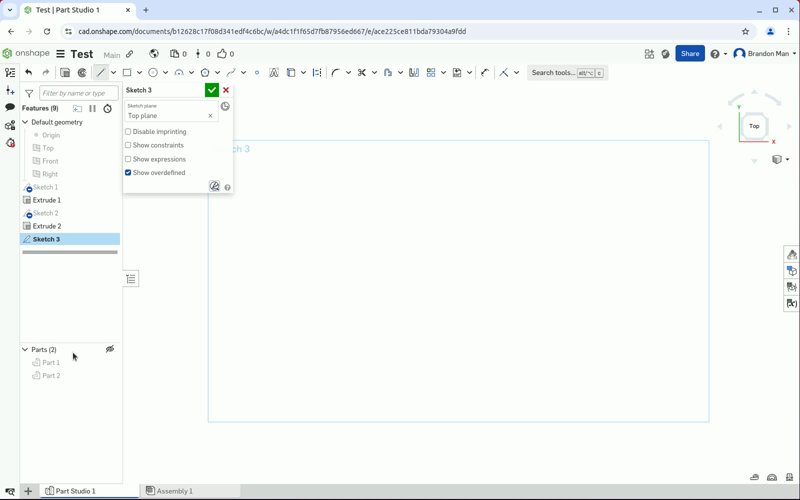
key_down(shift)
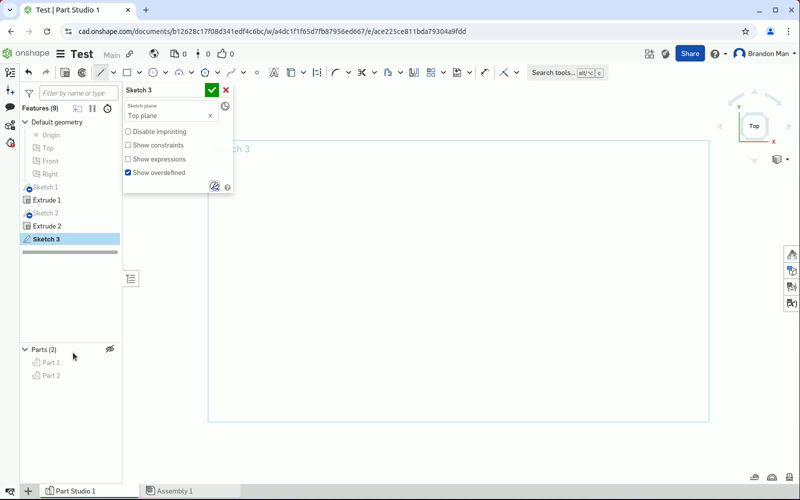
mouse_move(501, 342)
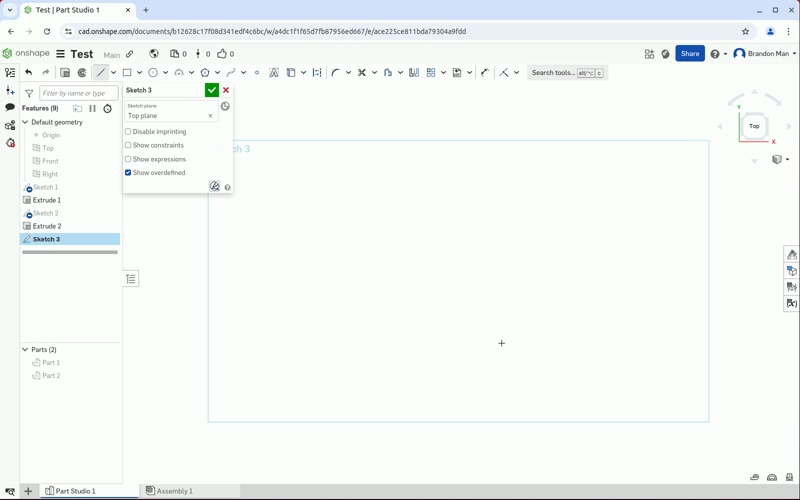
click(501, 342)
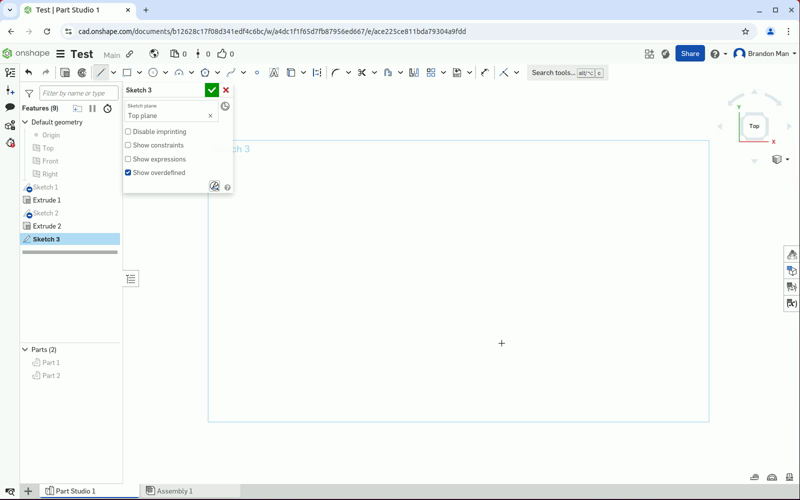
key_up(shift)
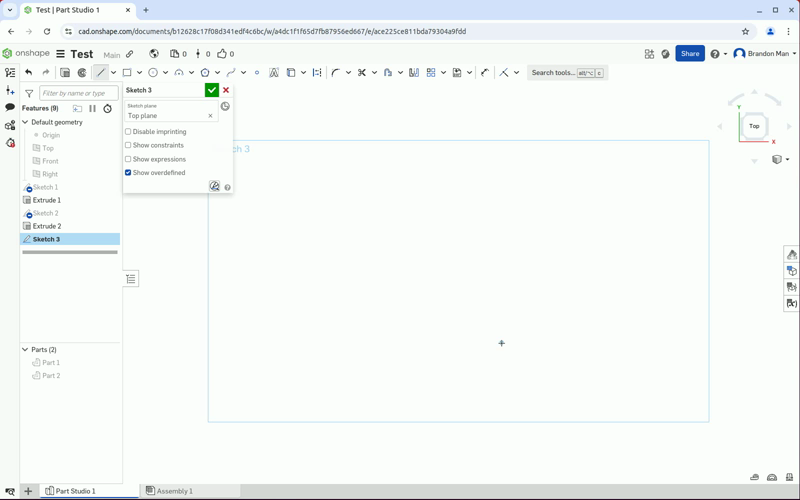
key_down(shift)
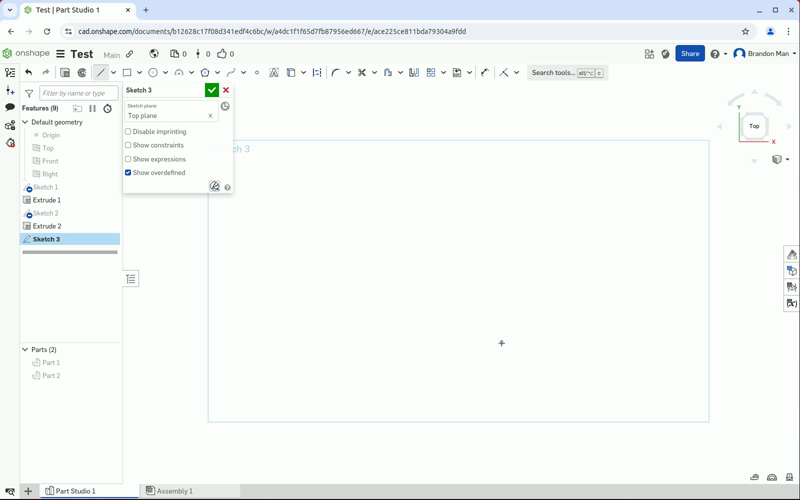
mouse_move(531, 342)
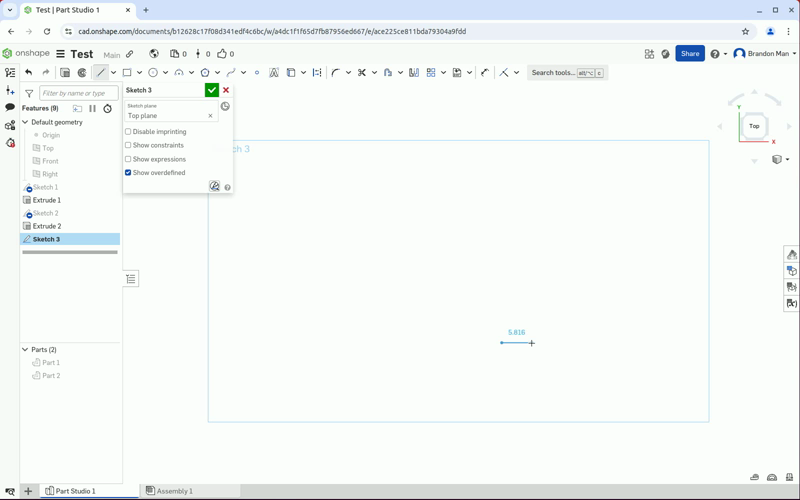
mouse_move(505, 342)
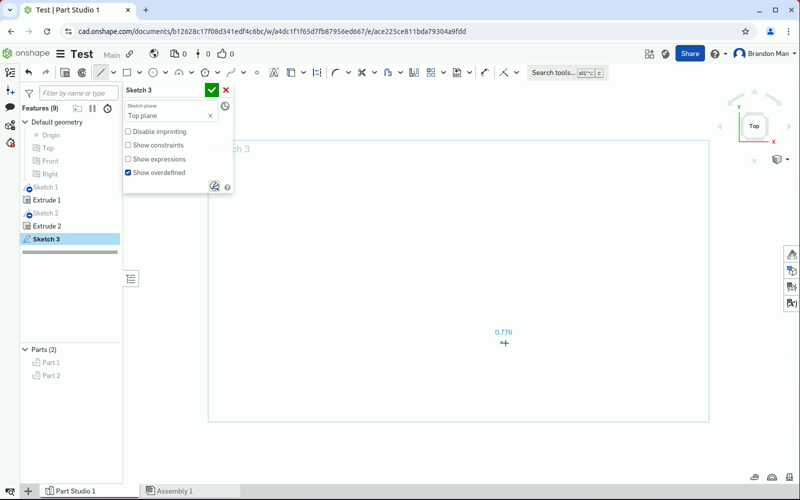
scroll(6)
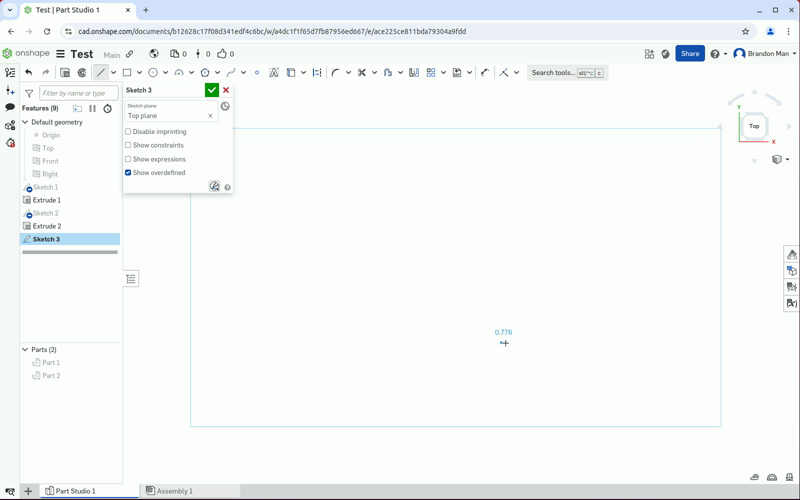
scroll(6)
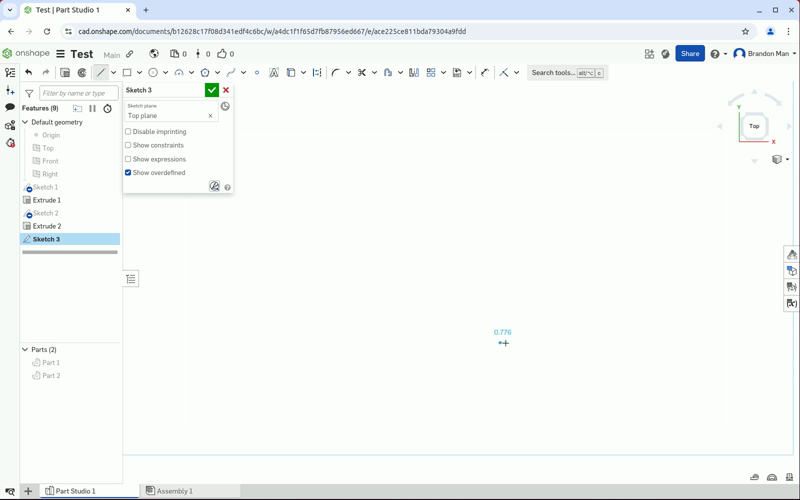
scroll(6)
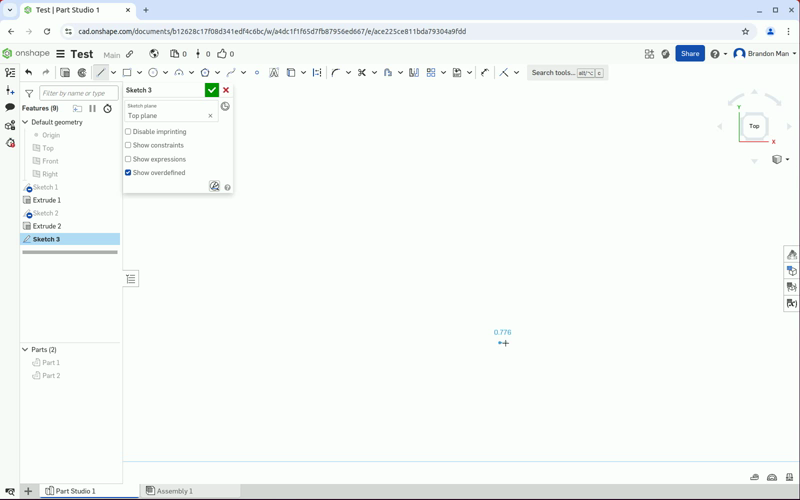
scroll(6)
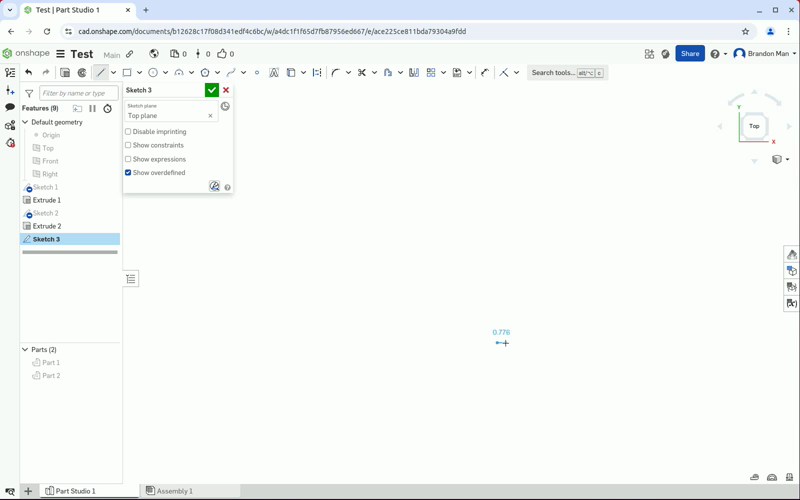
scroll(6)
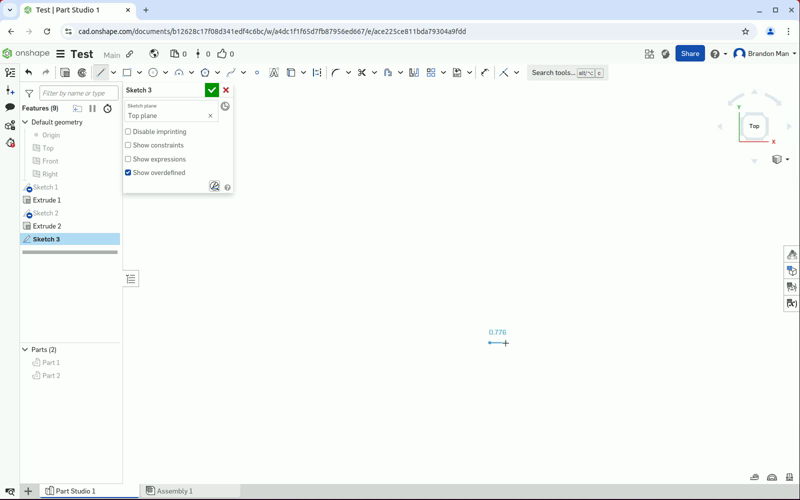
scroll(6)
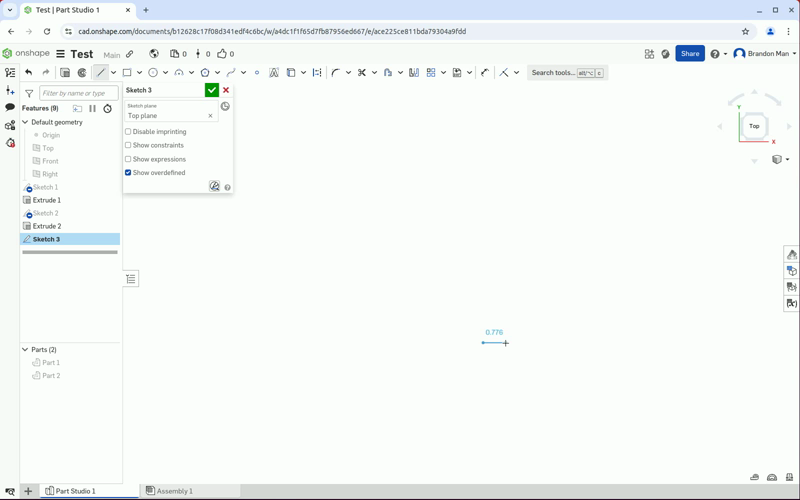
scroll(6)
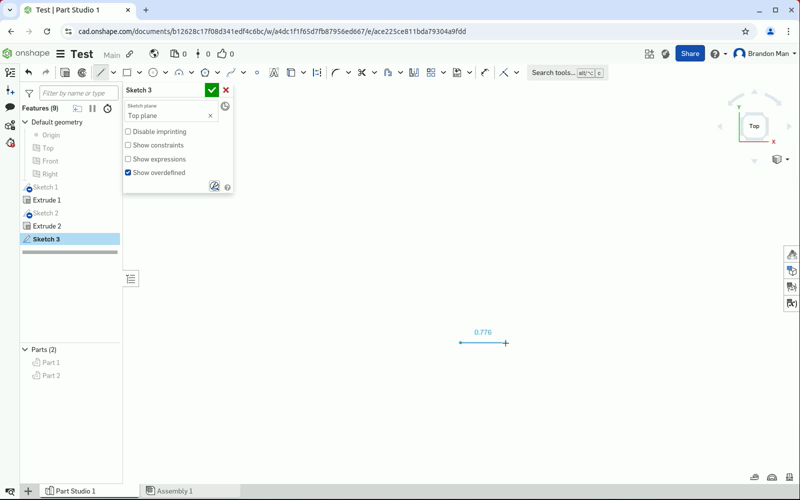
click(505, 342)
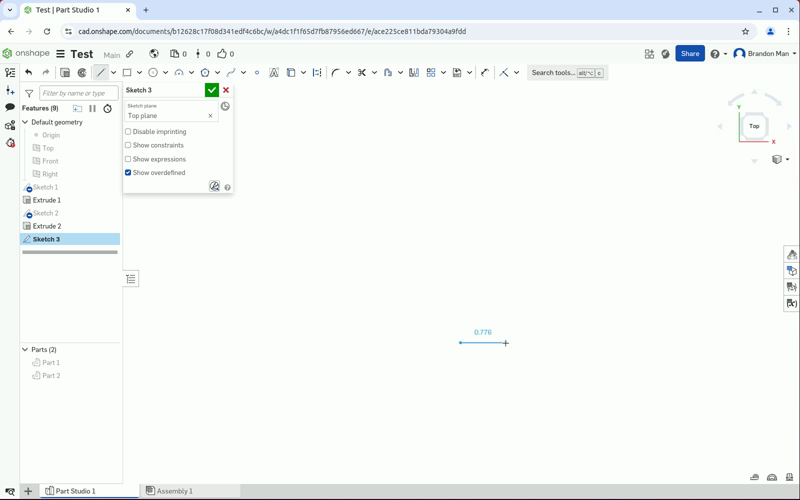
scroll(-6)
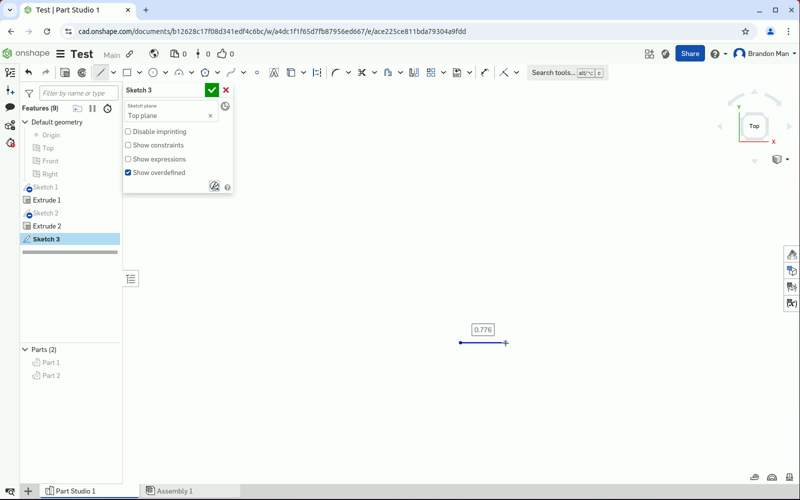
scroll(-6)
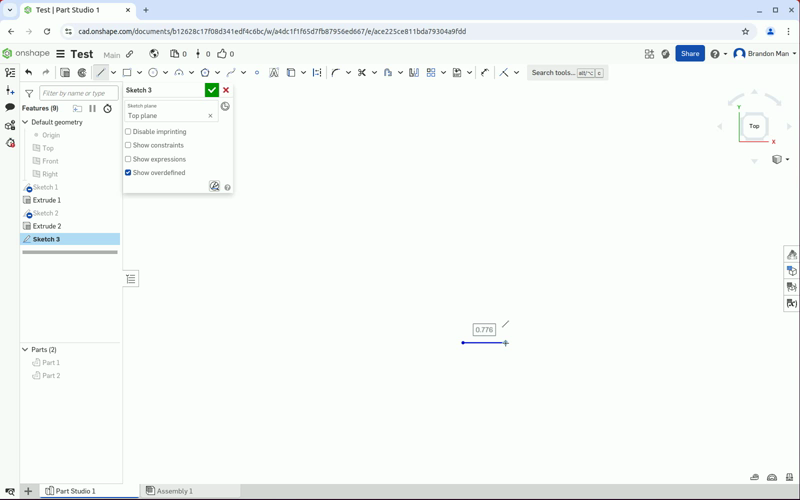
scroll(-6)
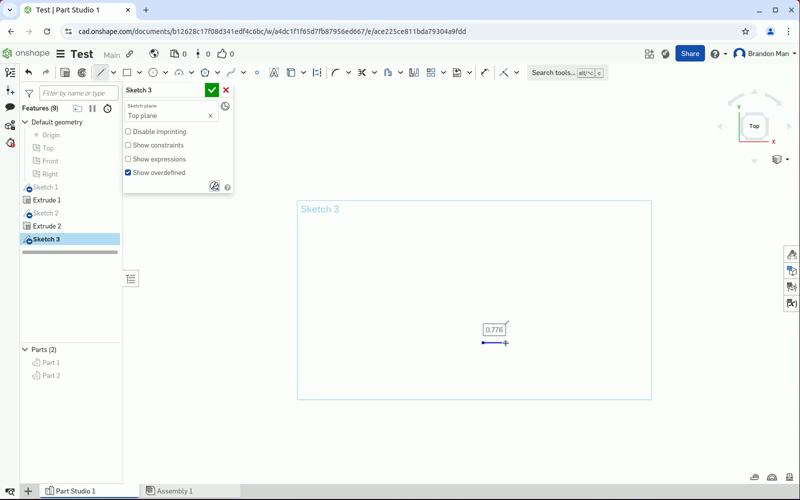
scroll(-6)
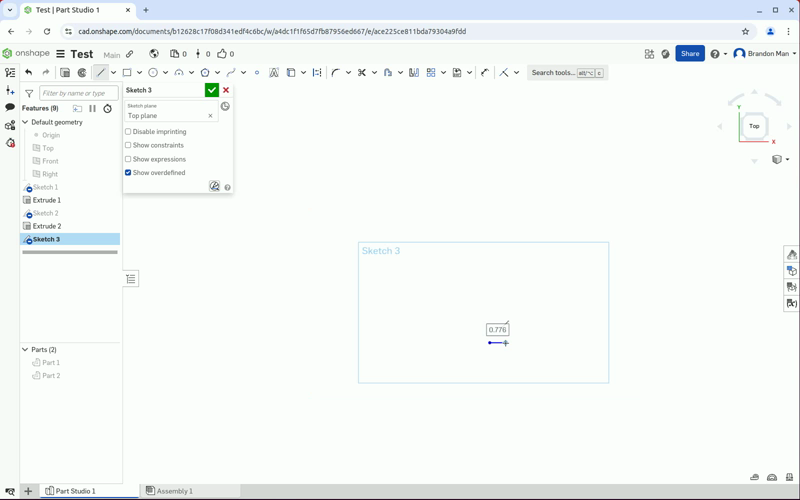
scroll(-6)
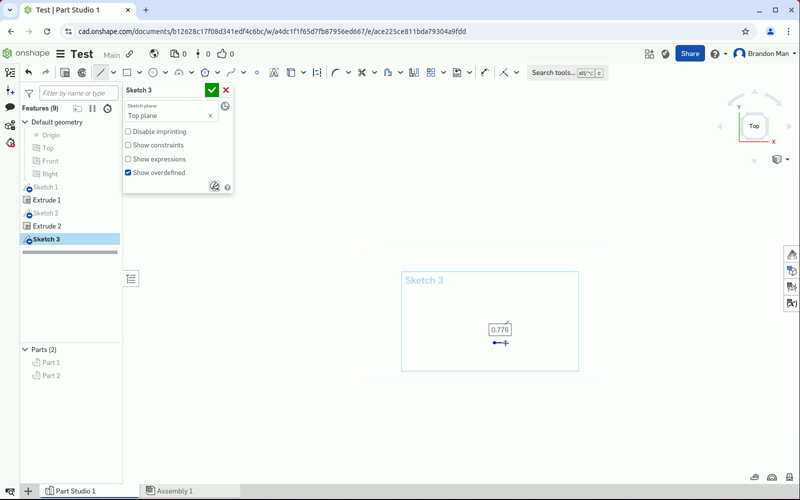
scroll(-6)
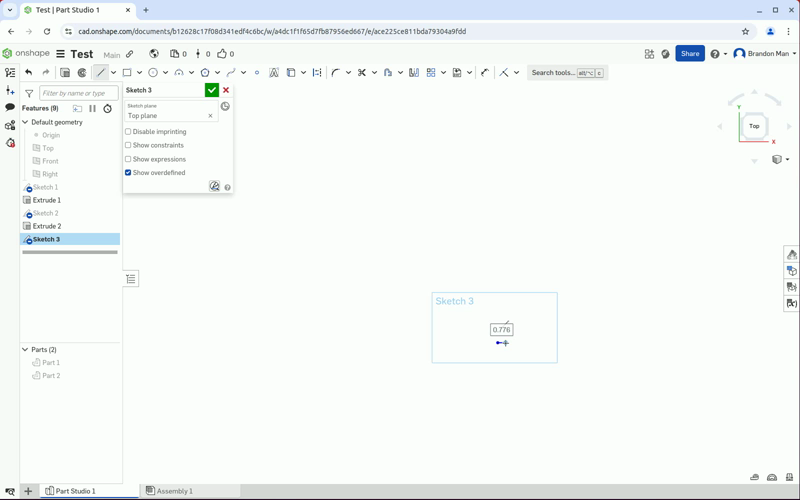
scroll(-6)
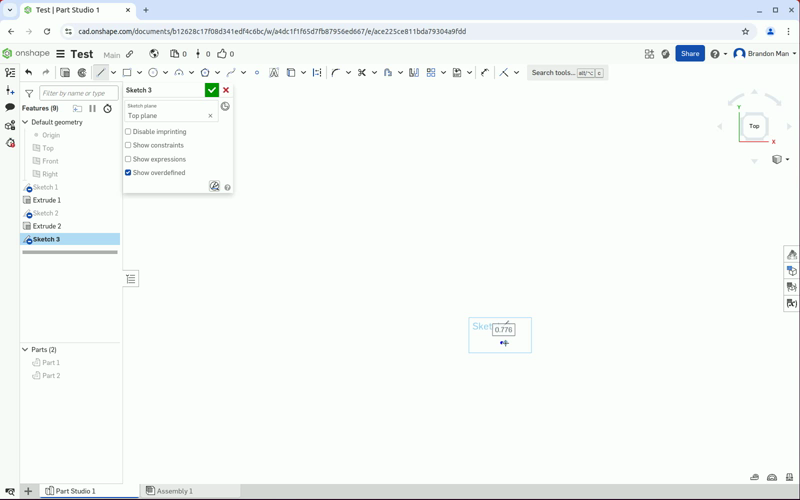
key_up(shift)
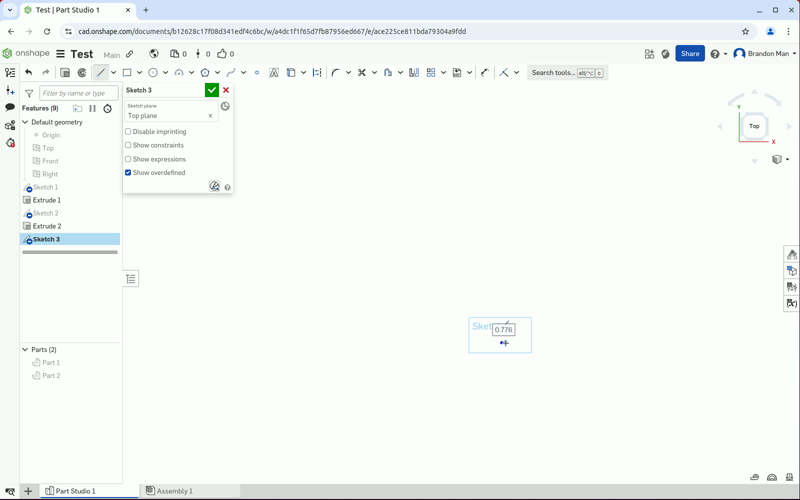
key_down(shift)
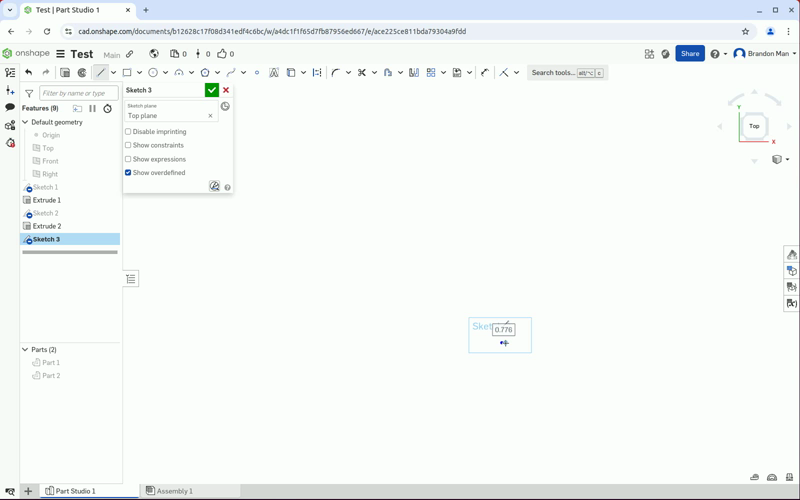
mouse_move(535, 342)
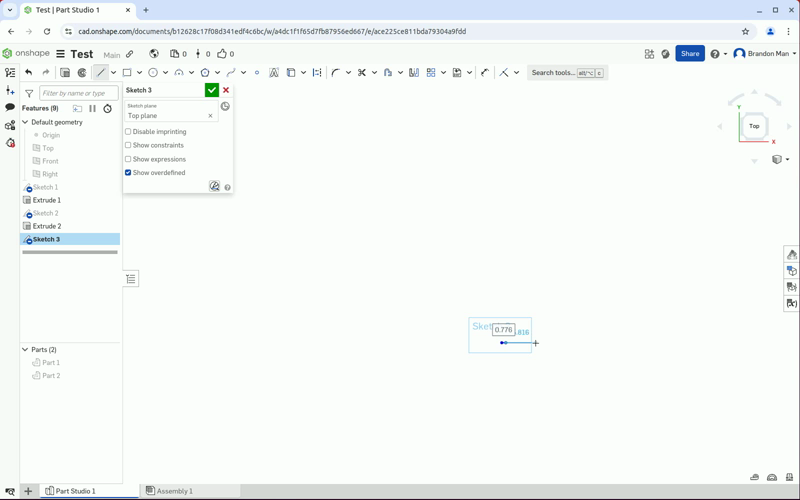
mouse_move(505, 322)
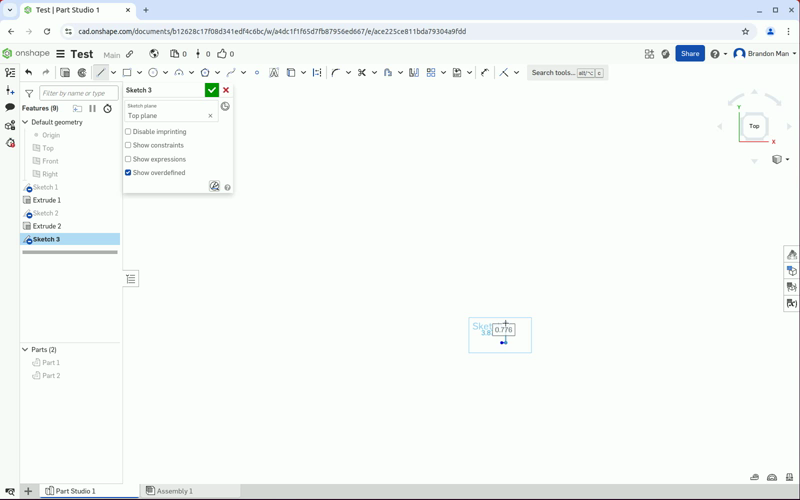
click(505, 322)
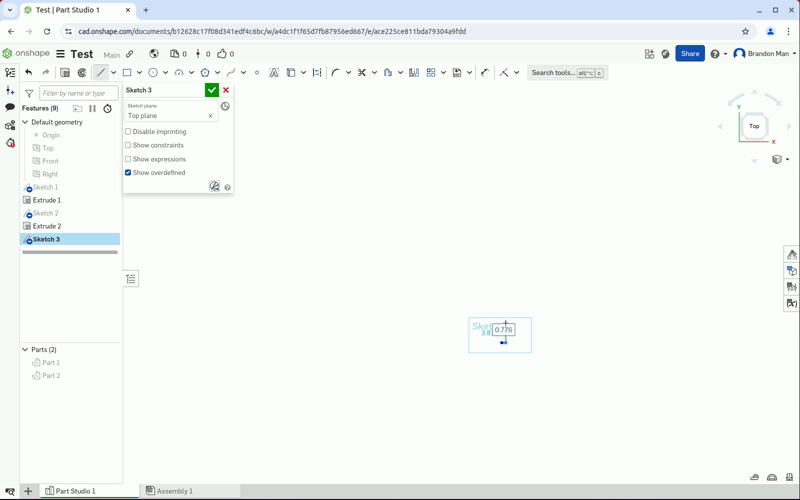
key_up(shift)
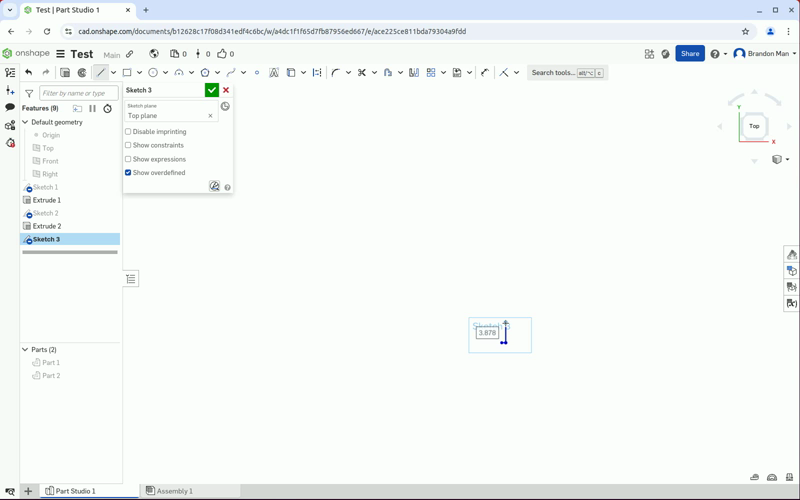
key_down(shift)
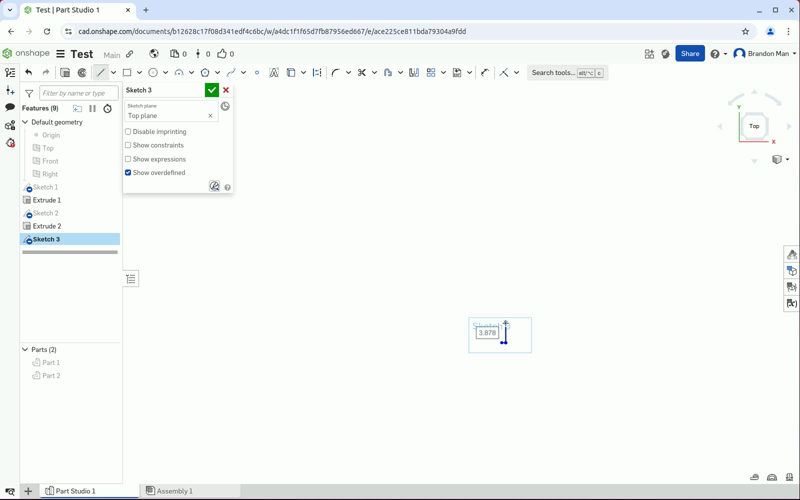
mouse_move(535, 322)
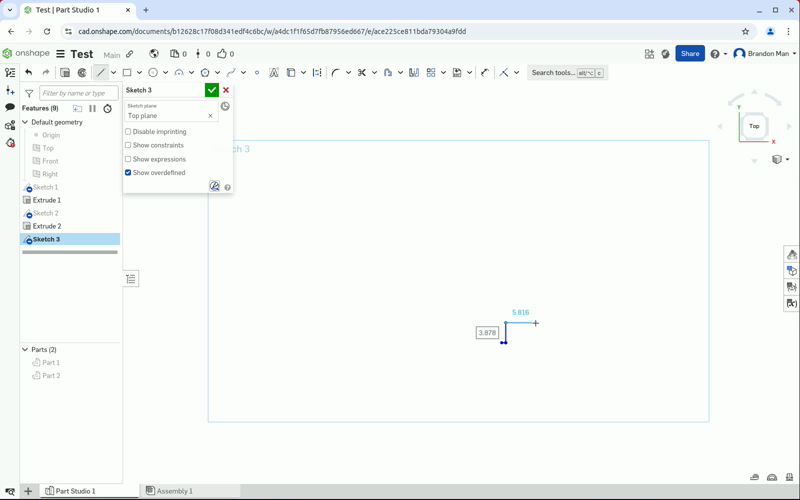
mouse_move(501, 322)
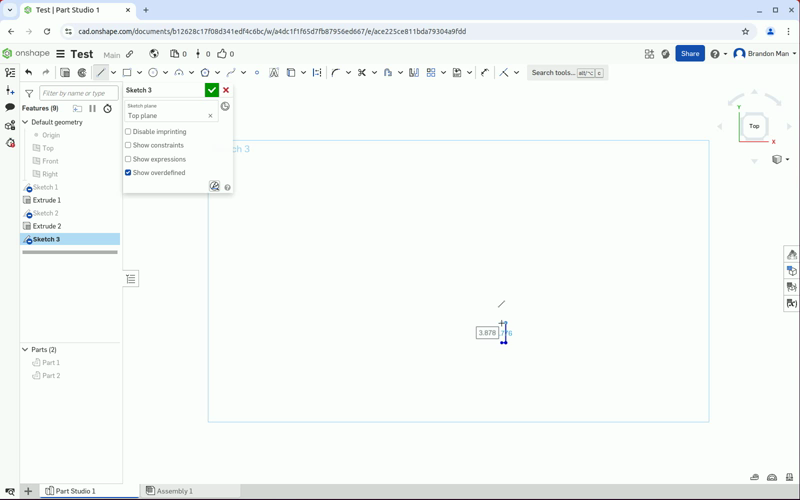
scroll(6)
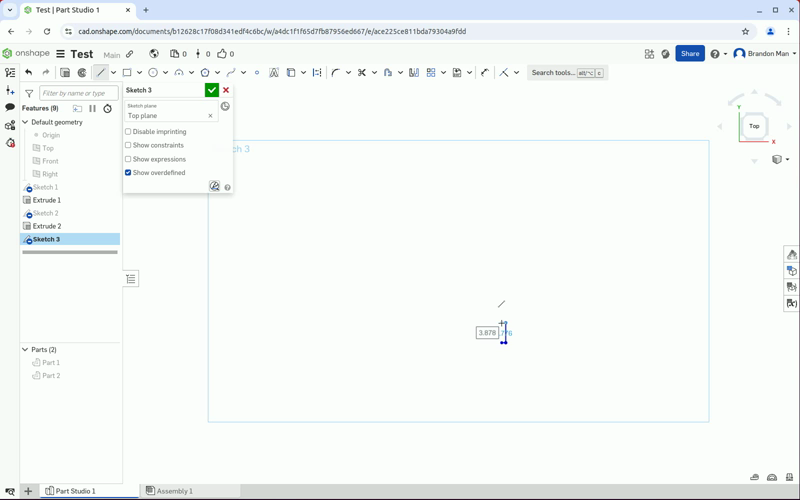
scroll(6)
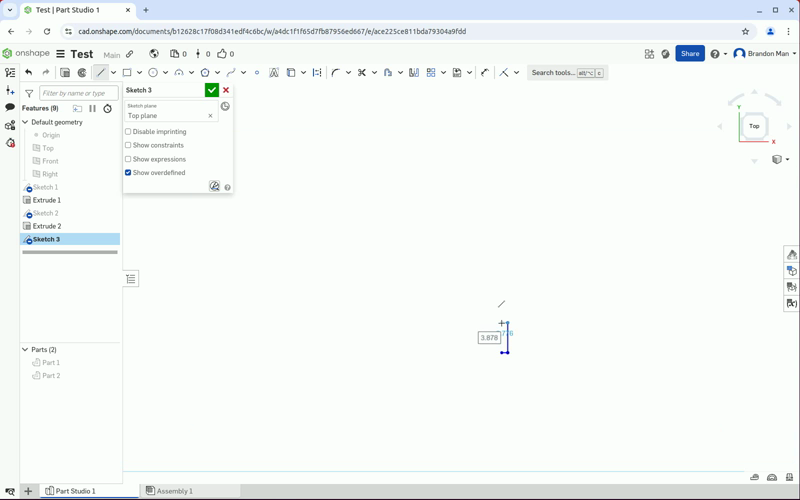
scroll(6)
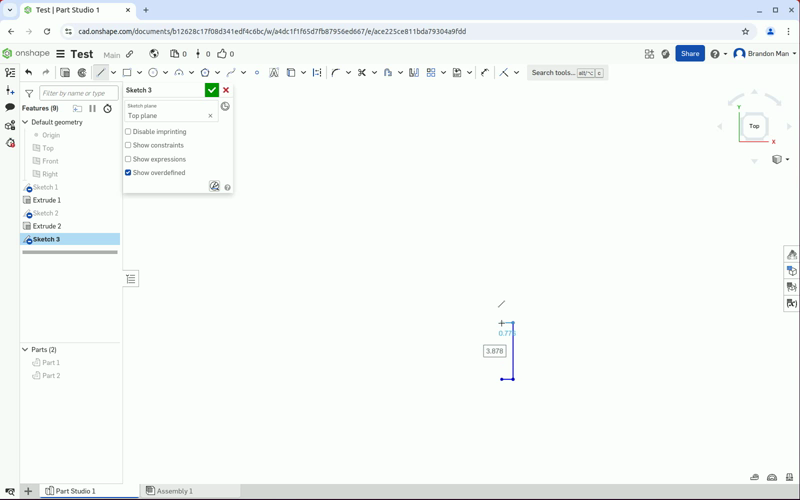
scroll(6)
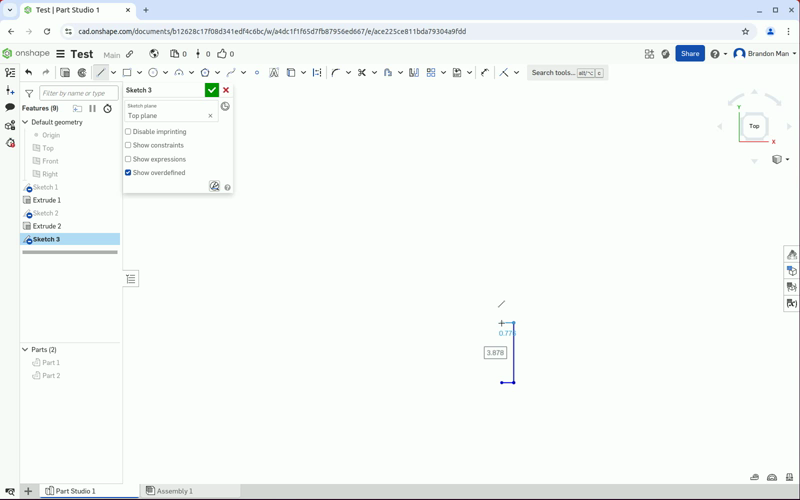
scroll(6)
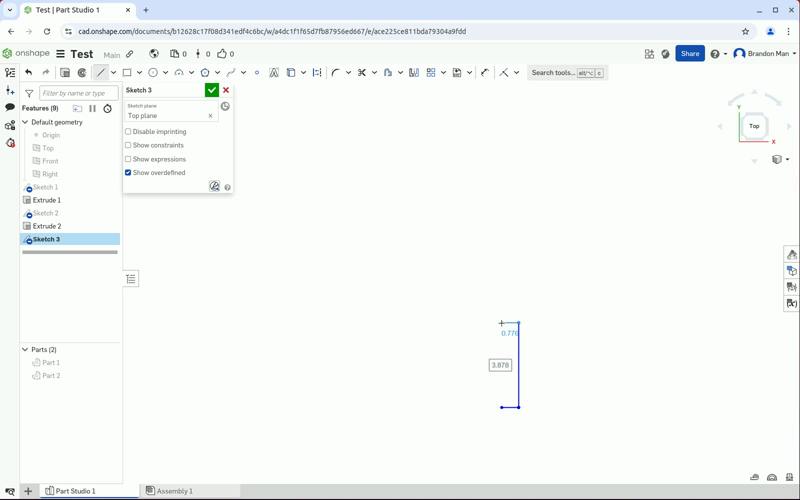
scroll(6)
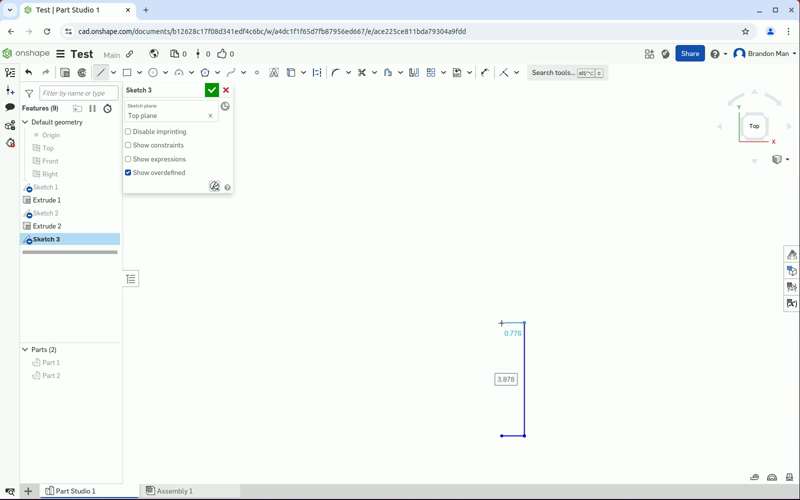
scroll(6)
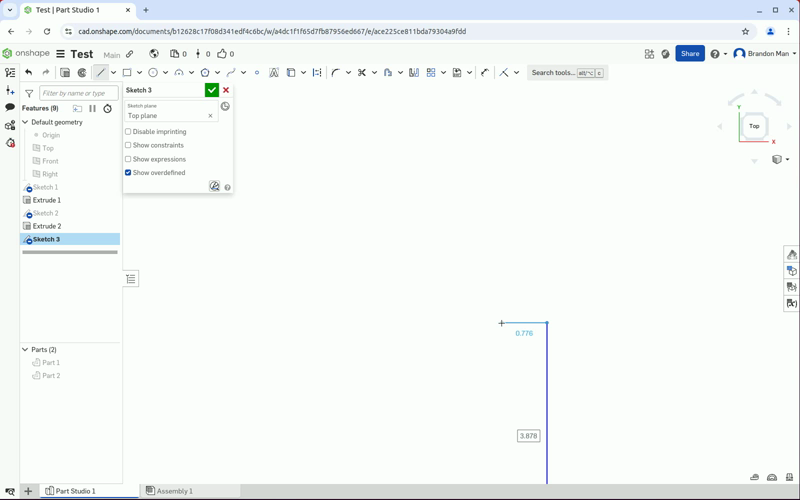
click(501, 322)
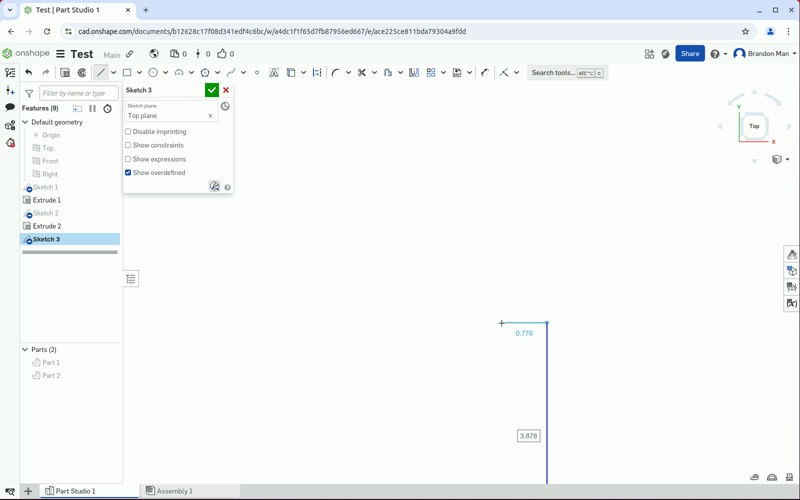
scroll(-6)
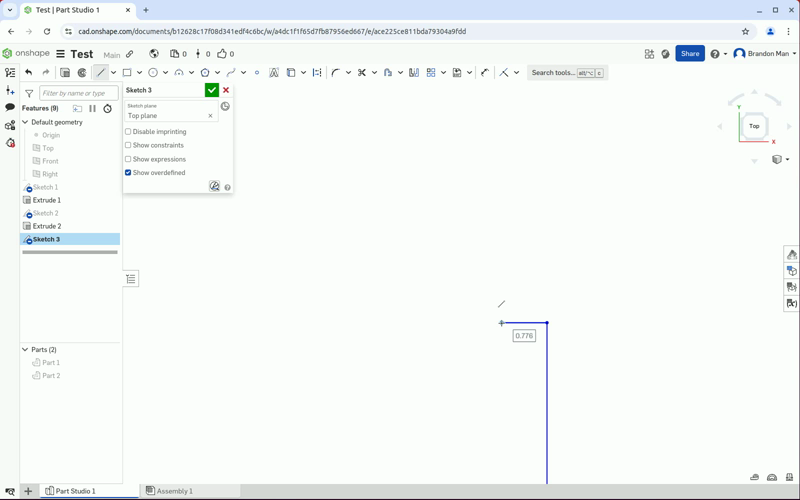
scroll(-6)
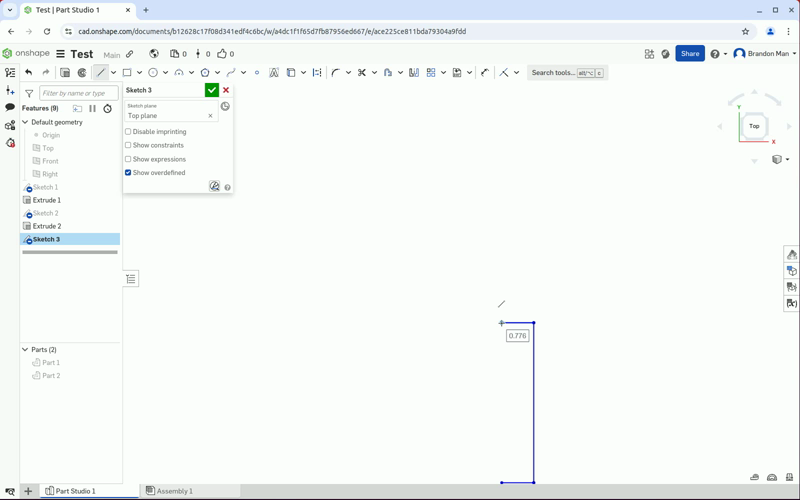
scroll(-6)
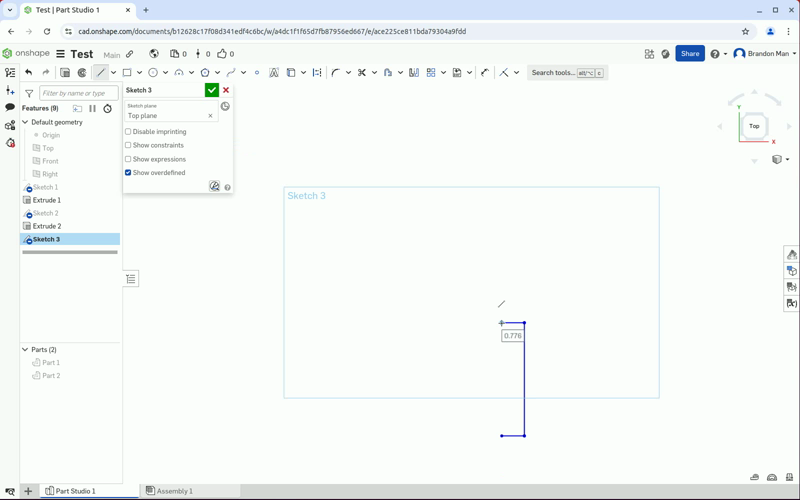
scroll(-6)
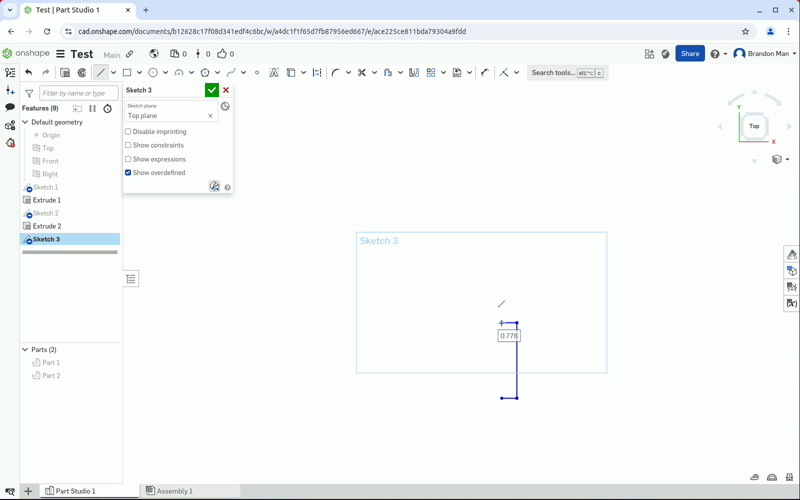
scroll(-6)
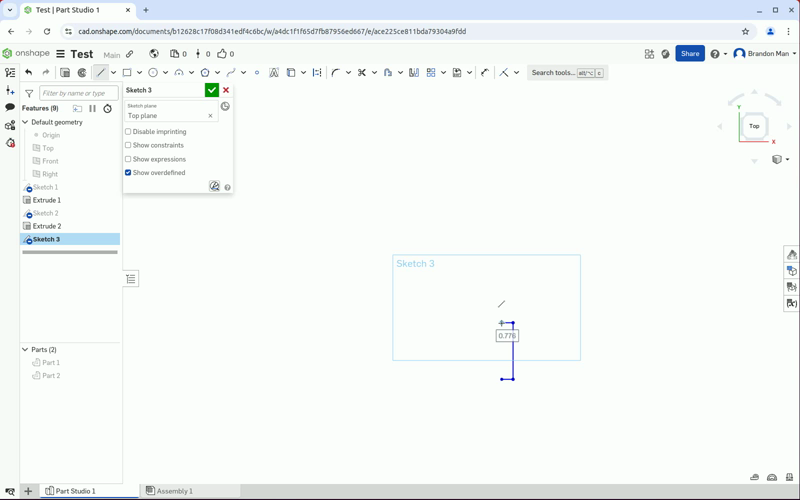
scroll(-6)
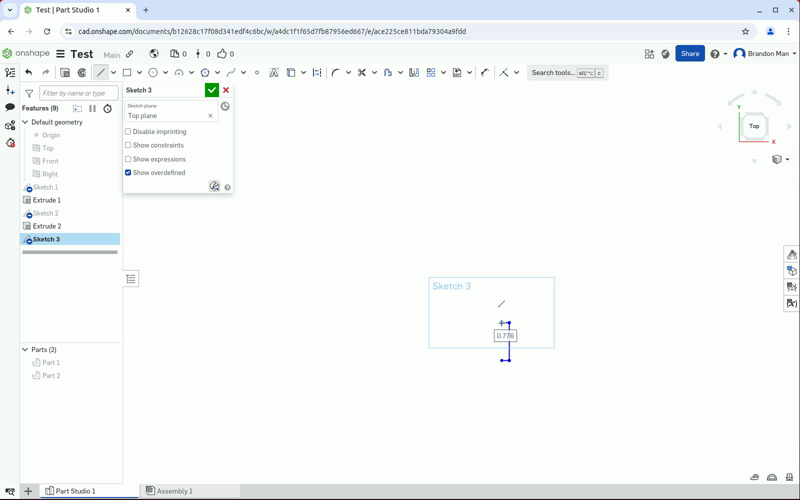
scroll(-6)
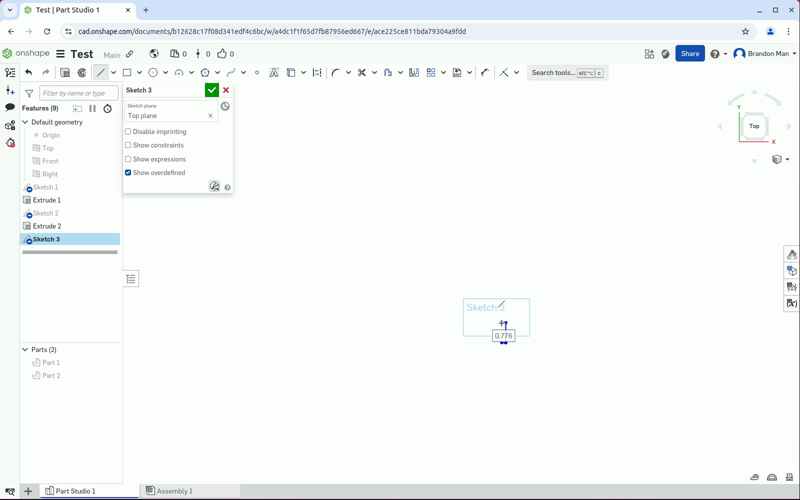
key_up(shift)
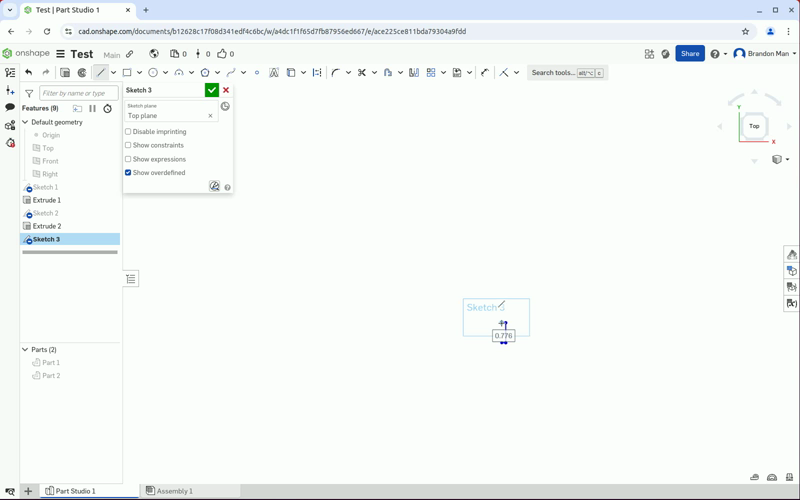
mouse_move(531, 322)
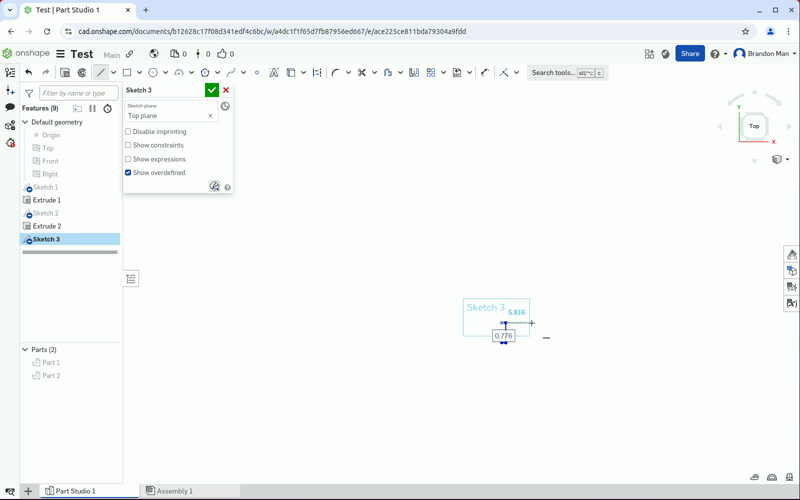
key_down(shift)
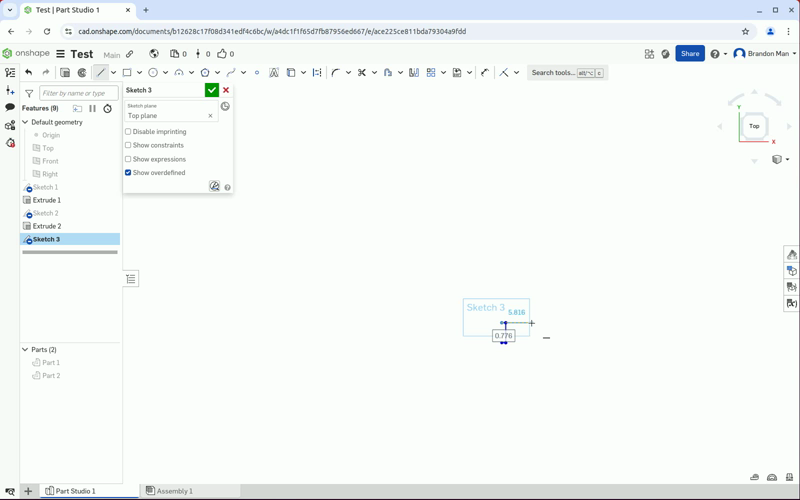
mouse_move(501, 342)
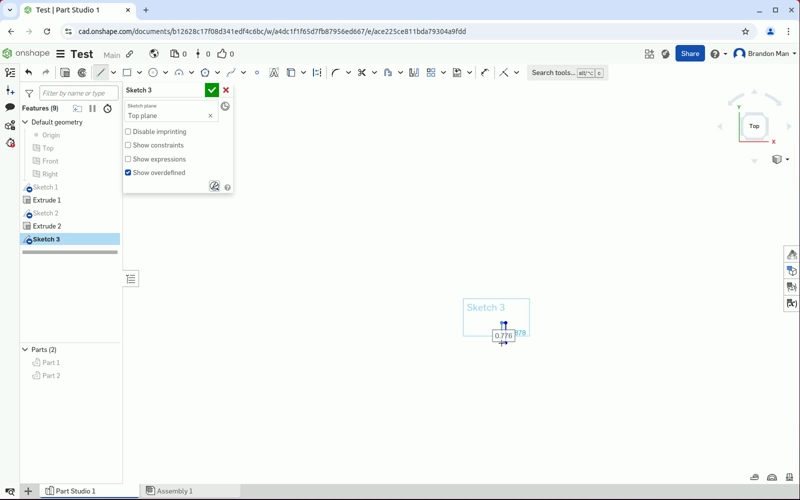
scroll(6)
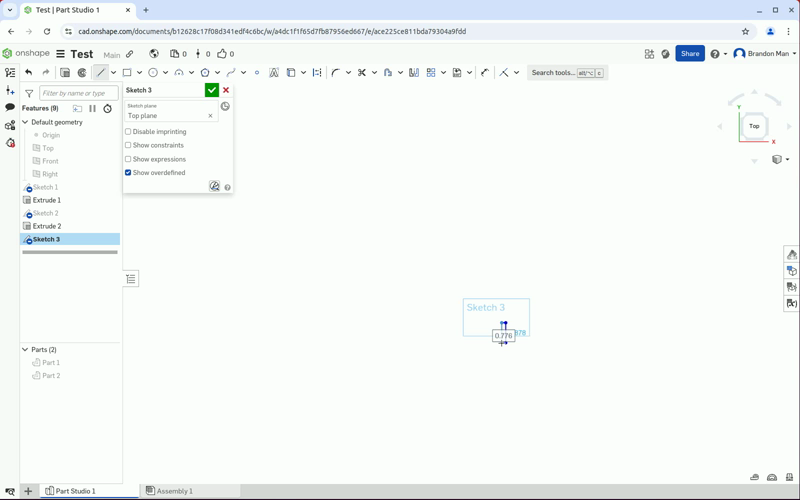
scroll(6)
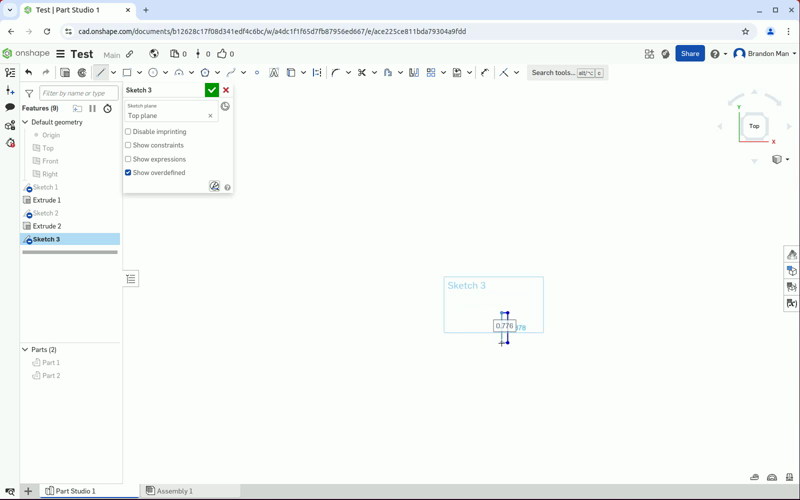
scroll(6)
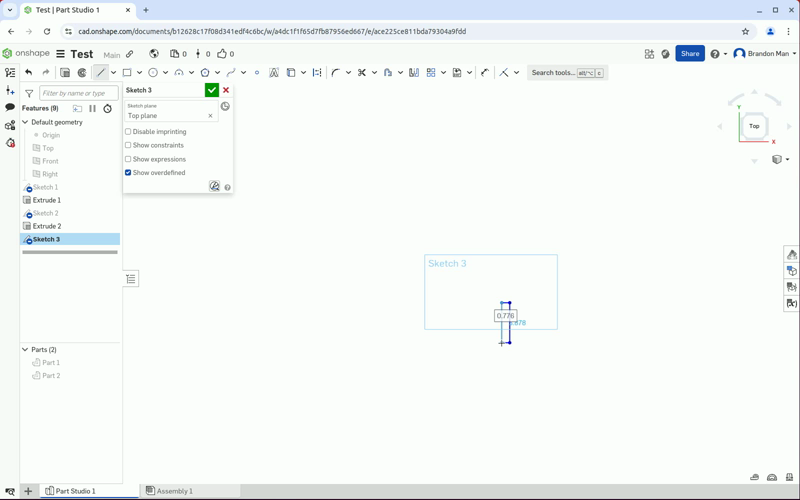
scroll(6)
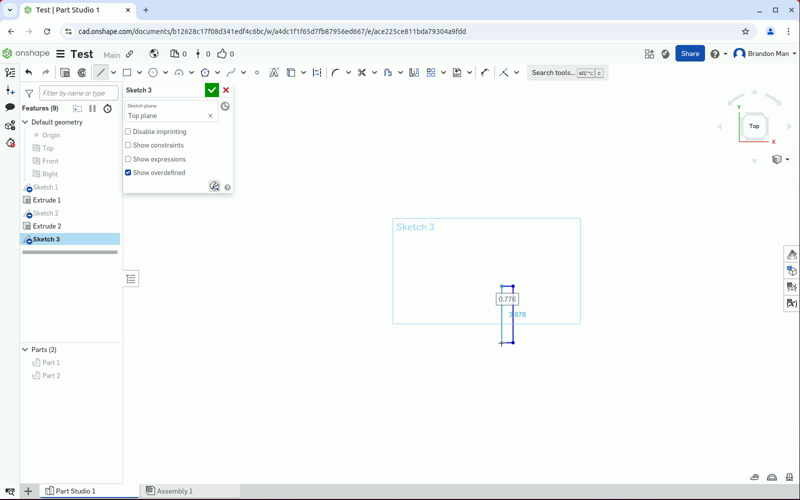
scroll(6)
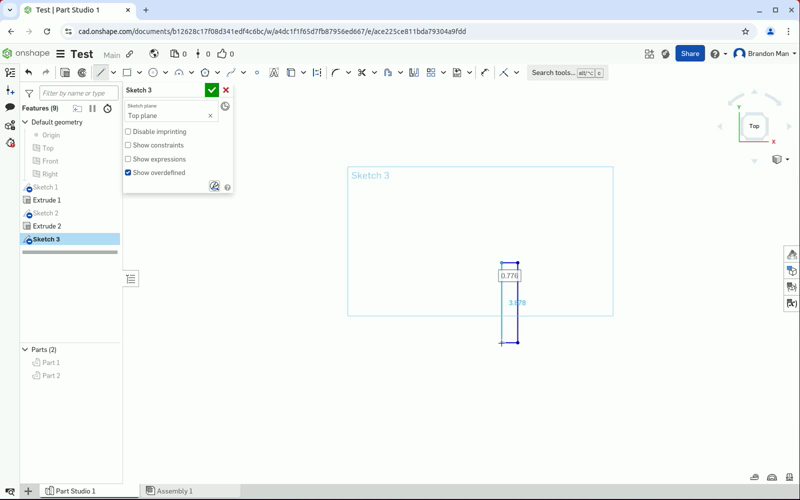
scroll(6)
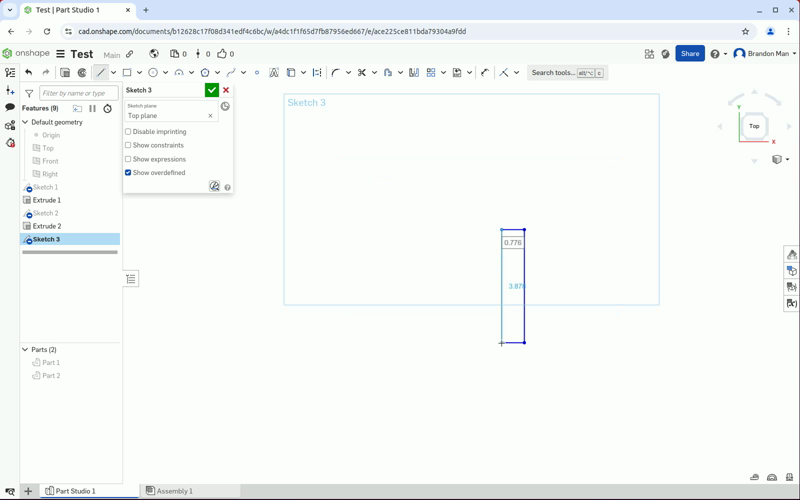
scroll(6)
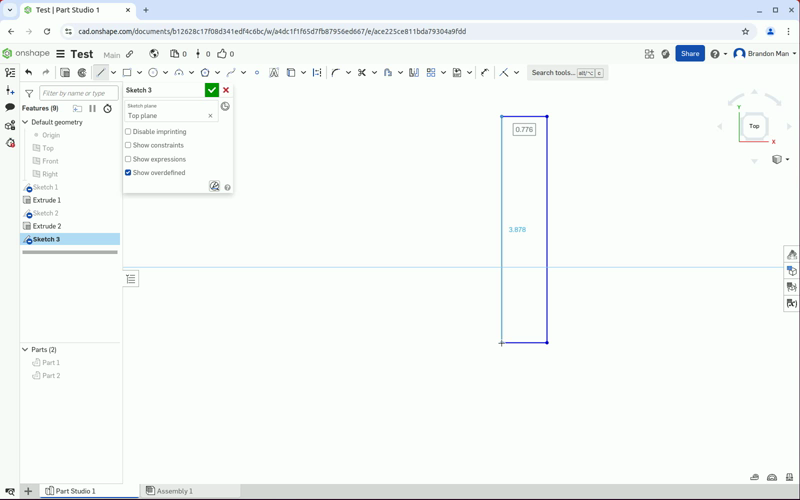
key_up(shift)
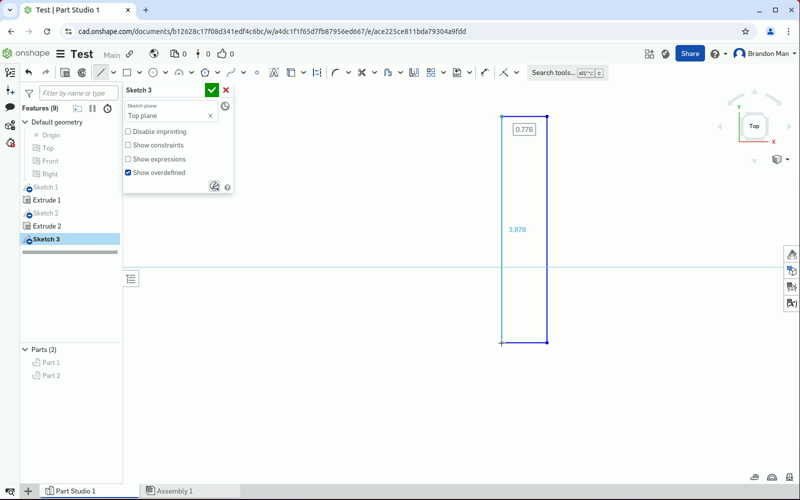
click(501, 342)
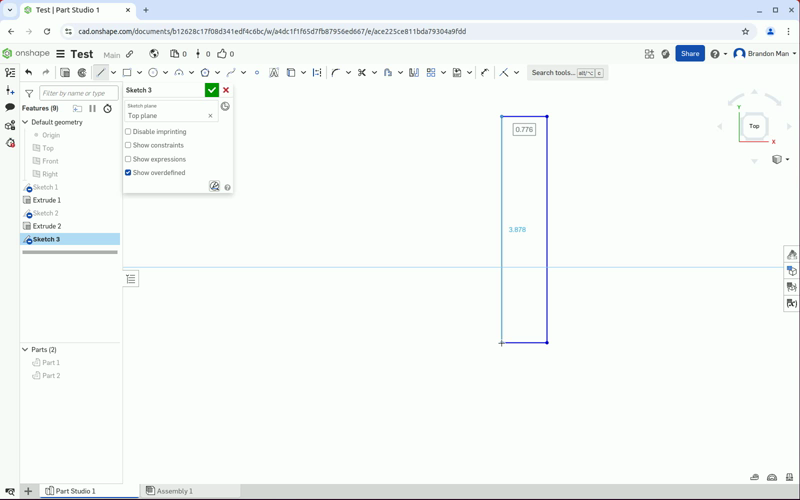
scroll(-6)
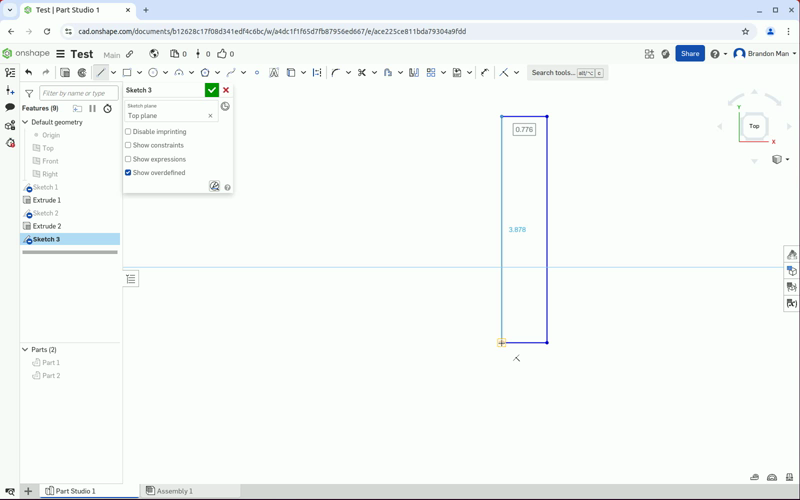
scroll(-6)
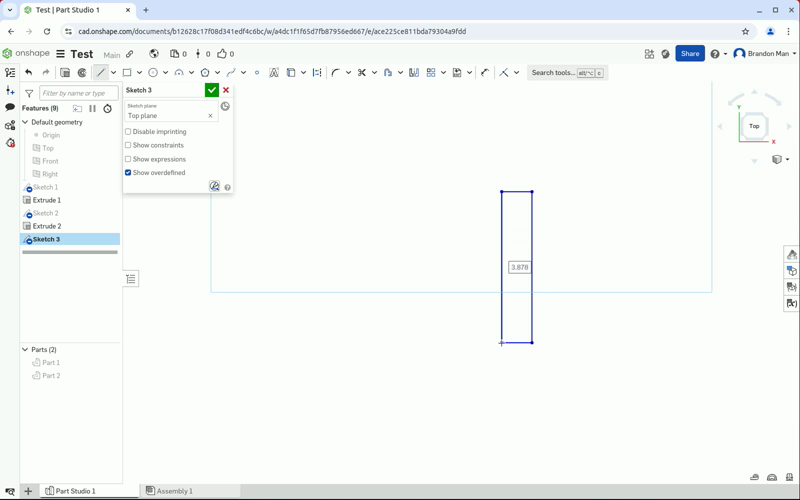
scroll(-6)
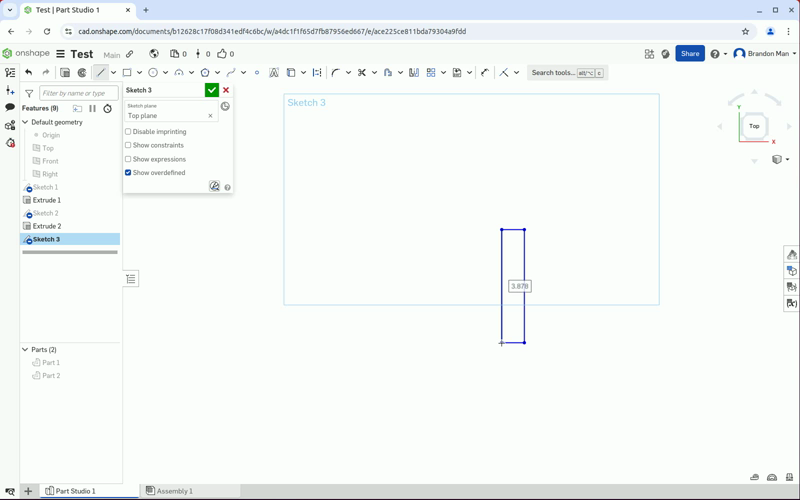
scroll(-6)
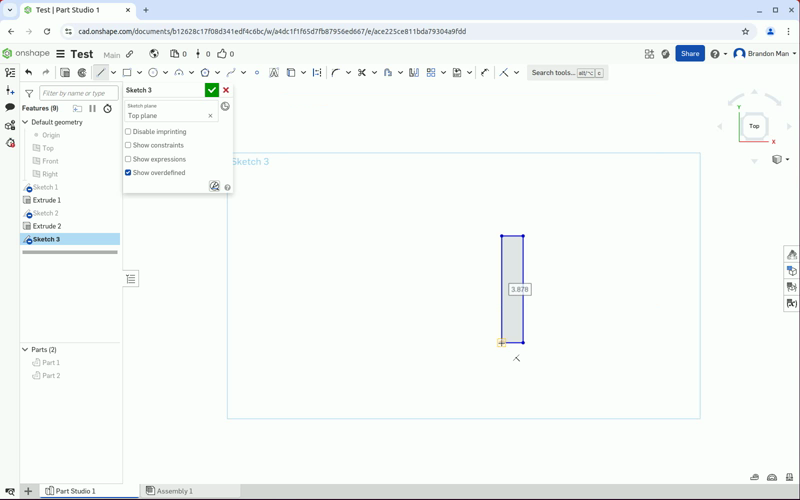
scroll(-6)
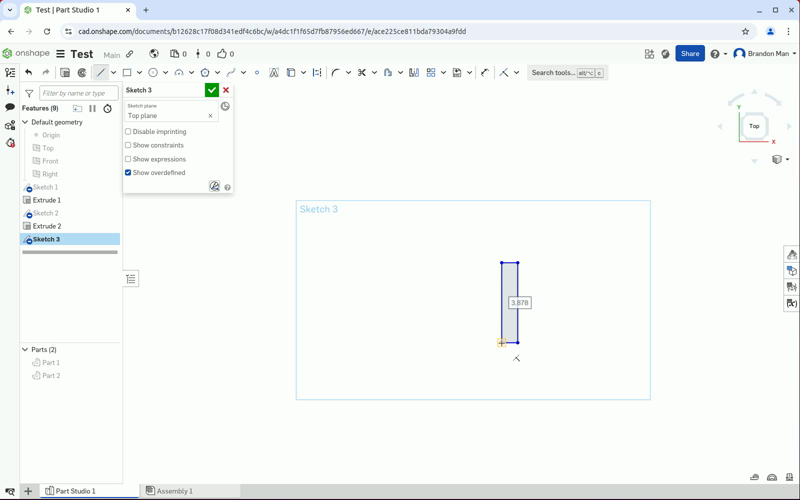
scroll(-6)
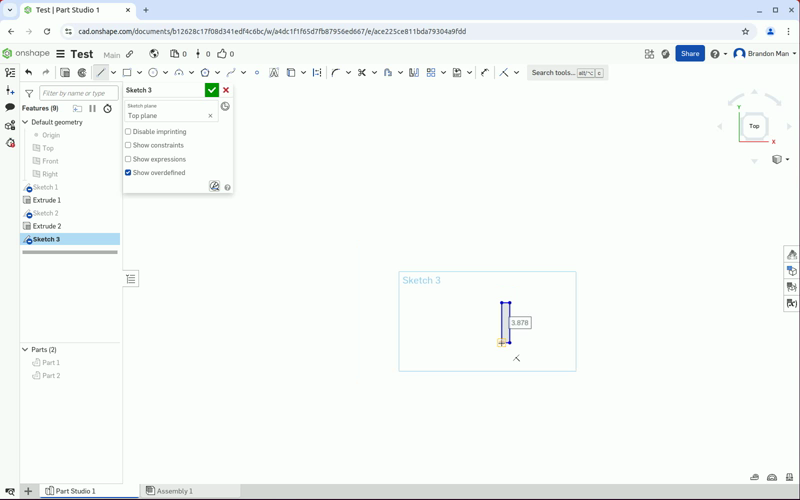
scroll(-6)
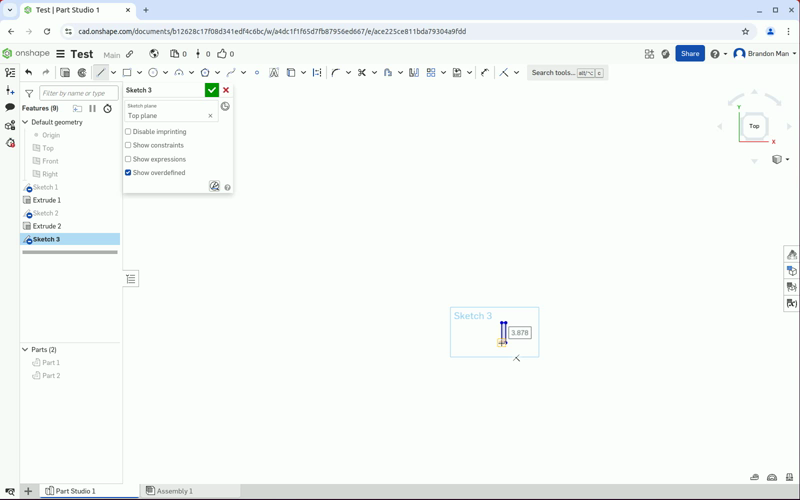
key(esc)
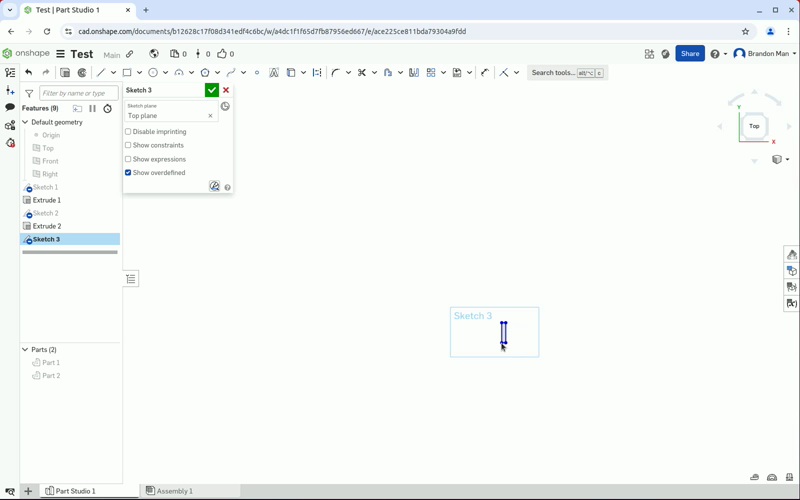
mouse_move(502, 341)
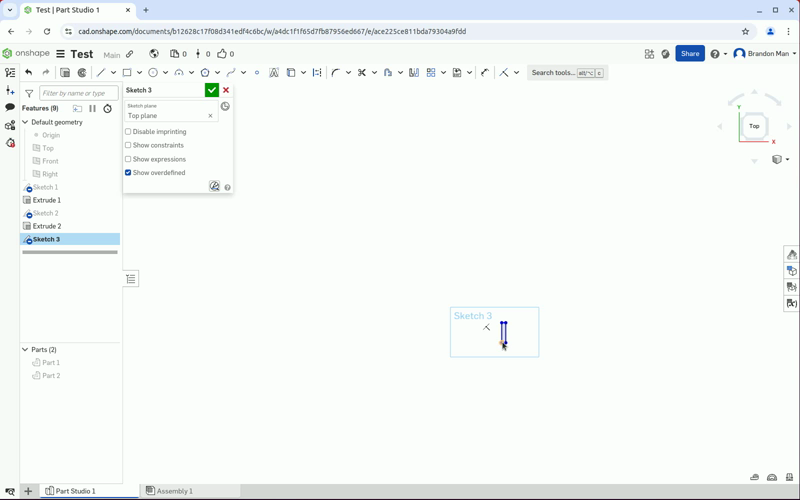
scroll(6)
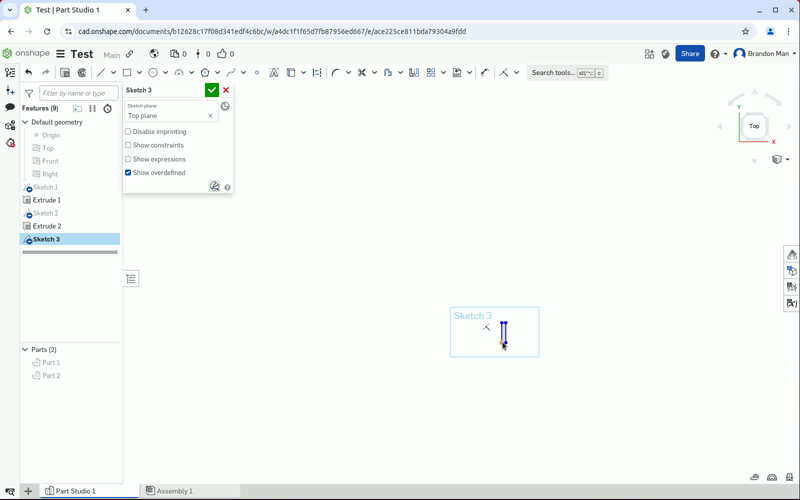
scroll(6)
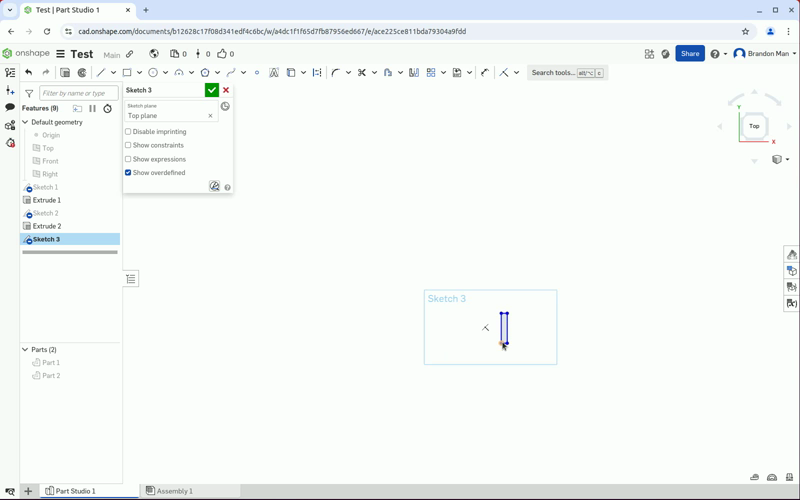
scroll(6)
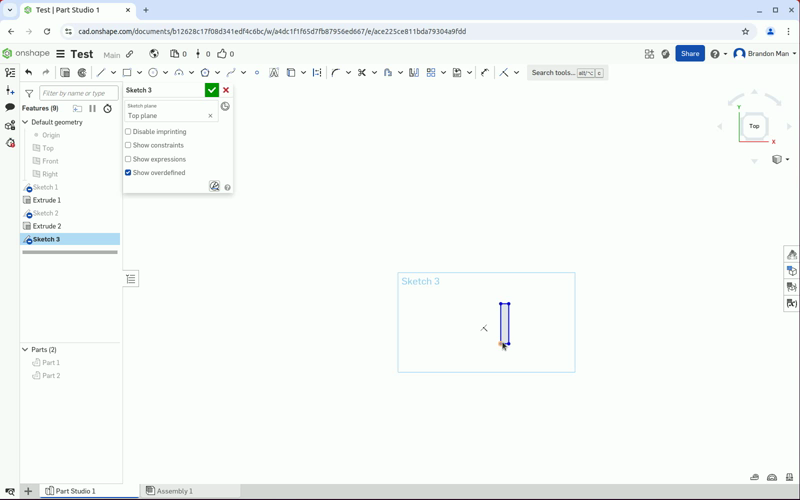
scroll(6)
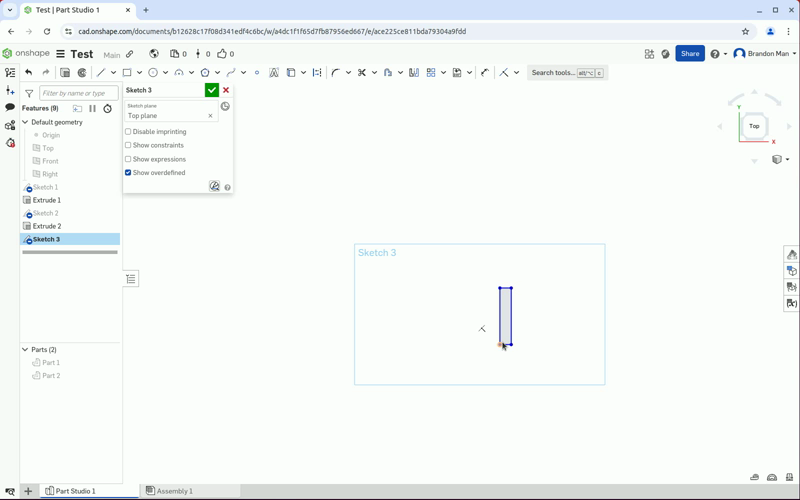
scroll(6)
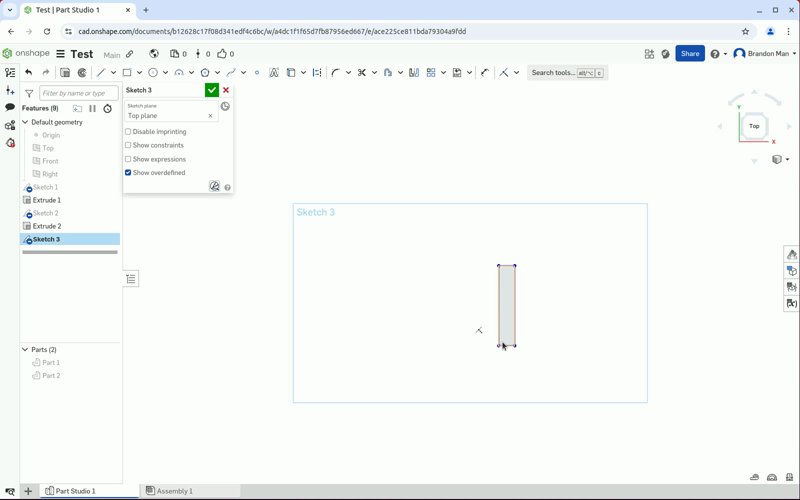
scroll(6)
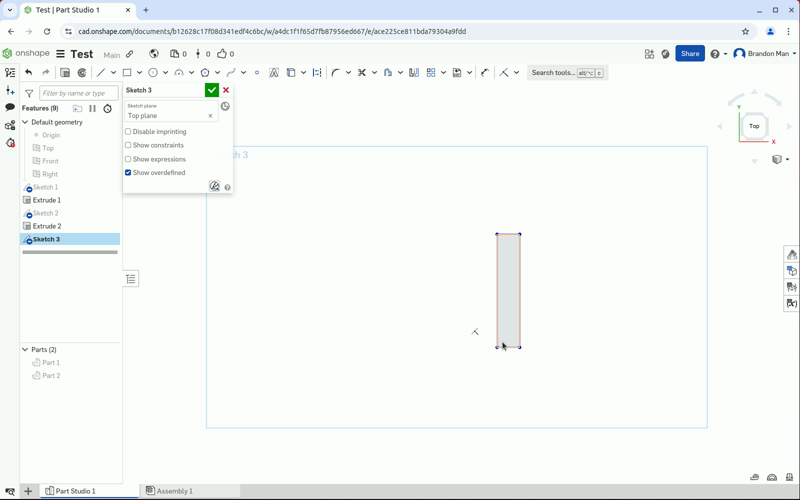
scroll(6)
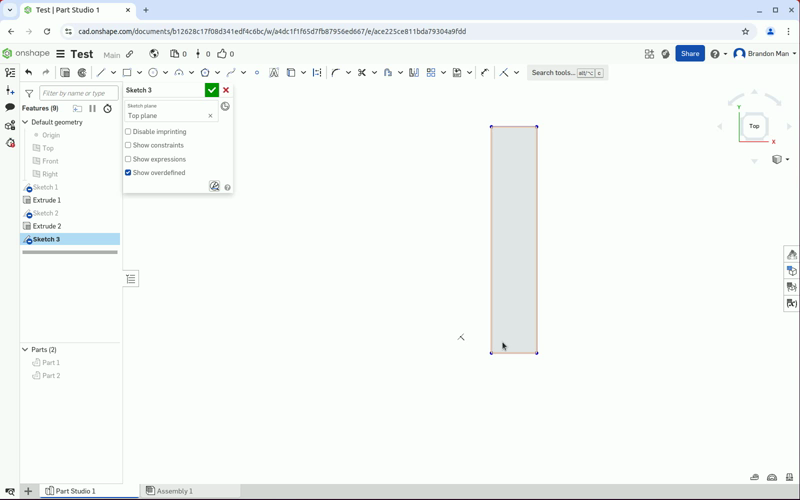
click(502, 341)
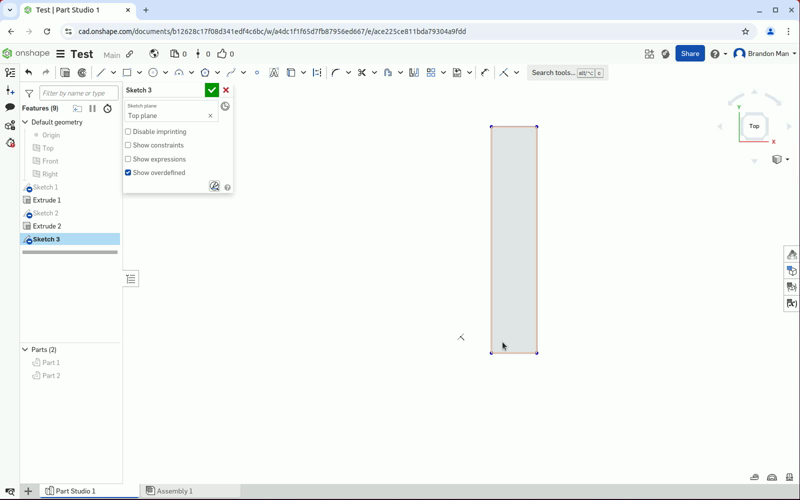
scroll(-6)
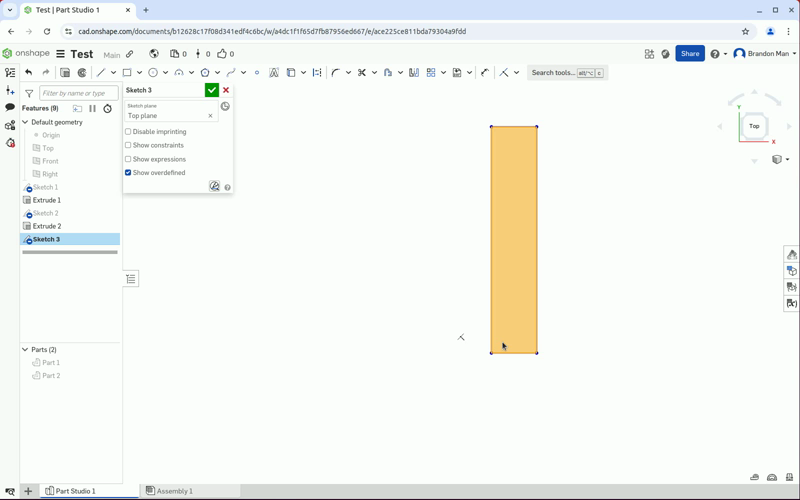
scroll(-6)
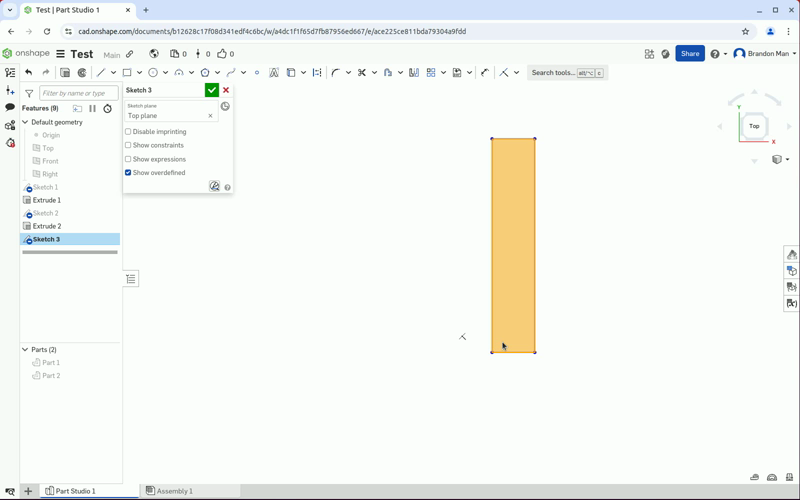
scroll(-6)
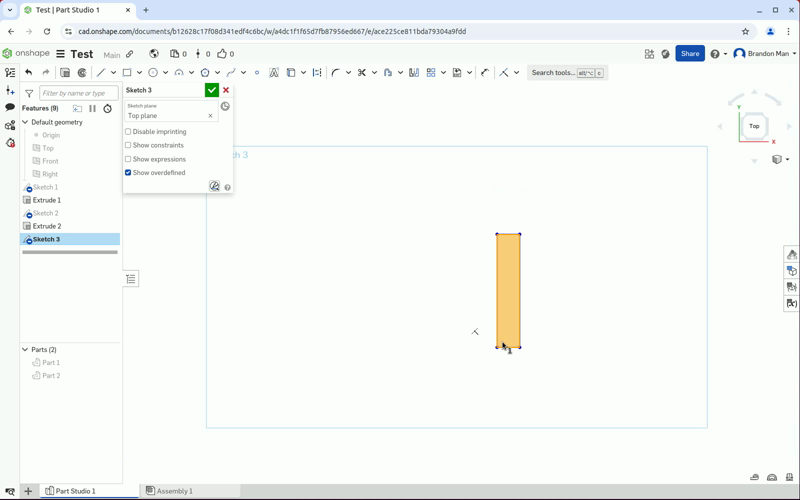
scroll(-6)
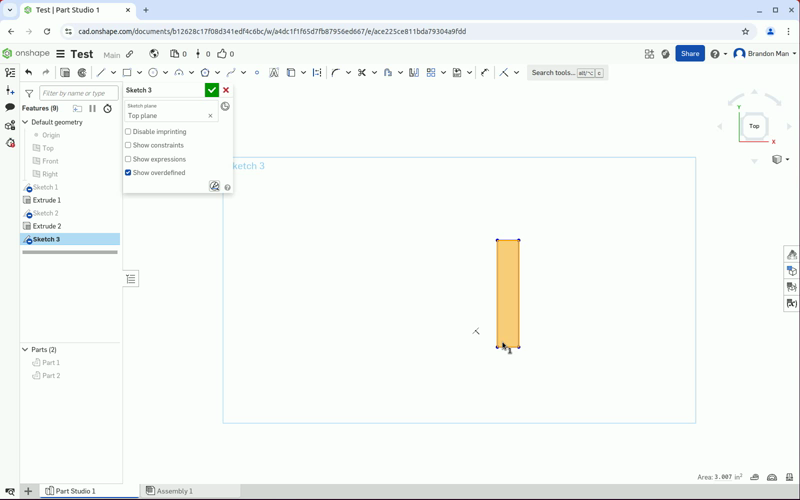
scroll(-6)
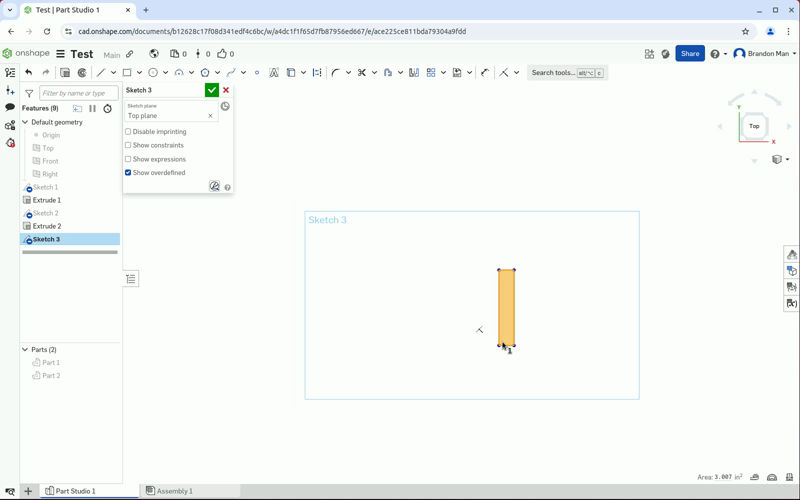
scroll(-6)
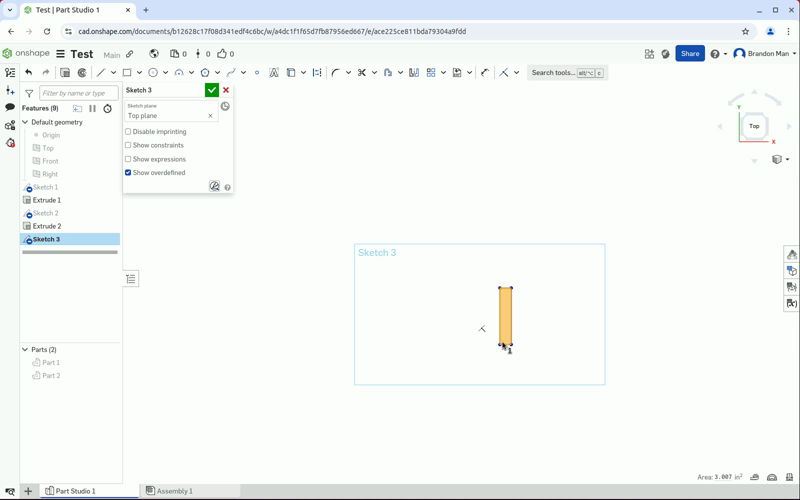
scroll(-6)
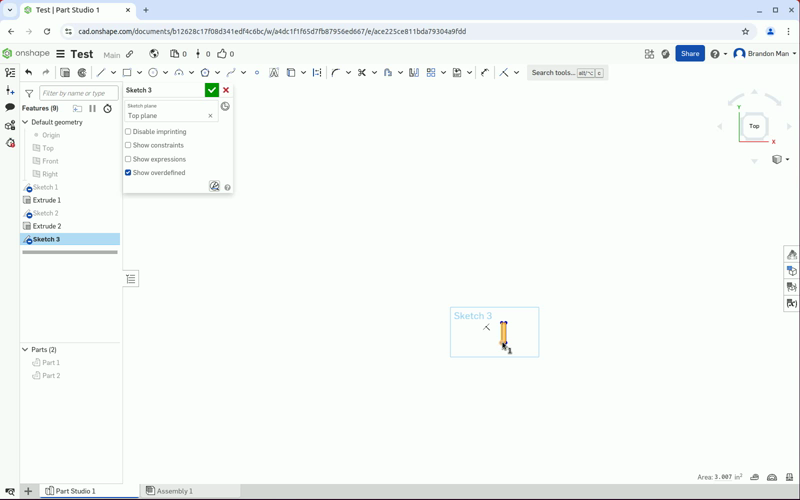
mouse_move(73, 352)
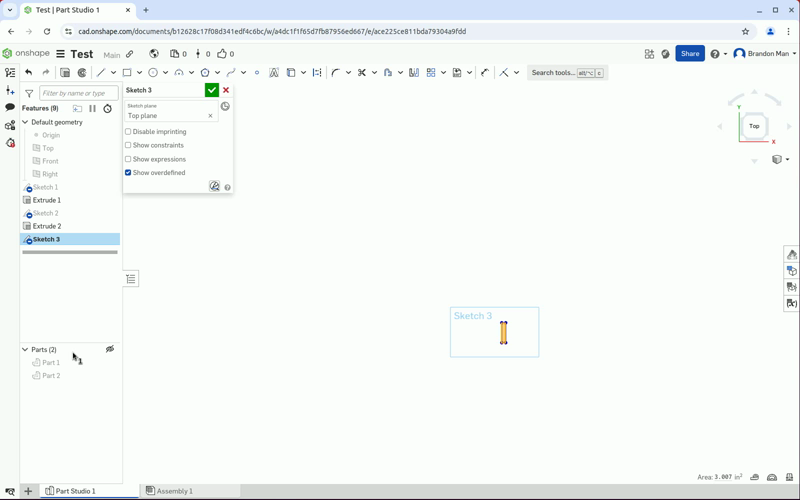
key(shift+y)
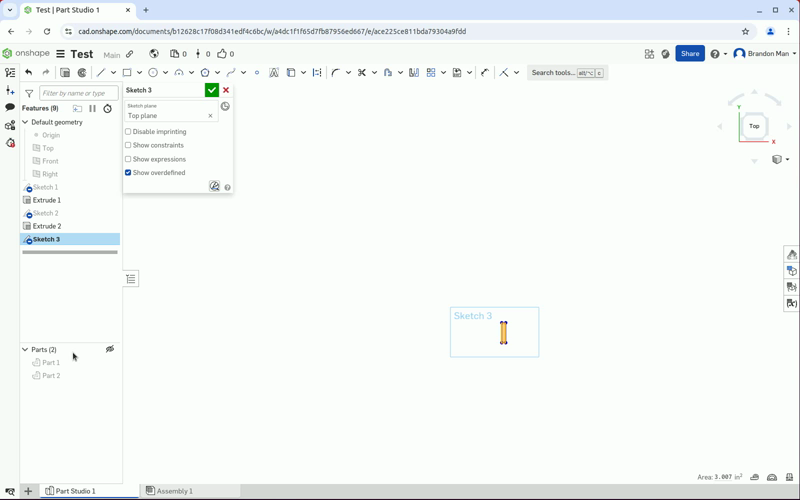
key(shift+e)
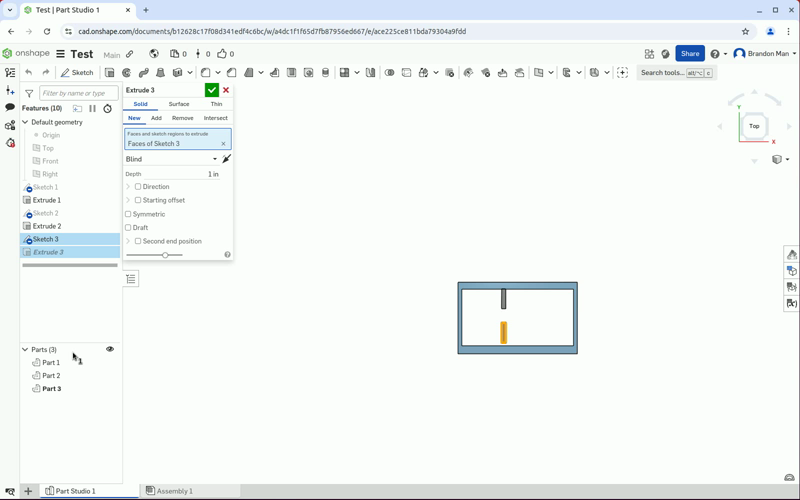
mouse_move(143, 106)
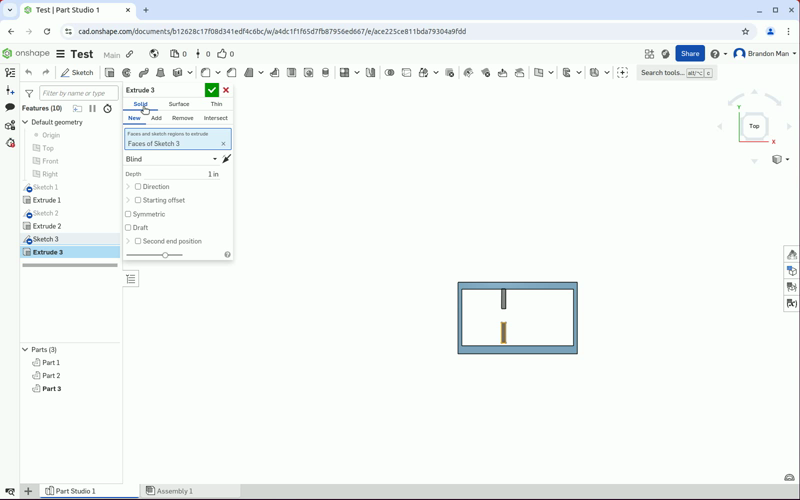
click(143, 106)
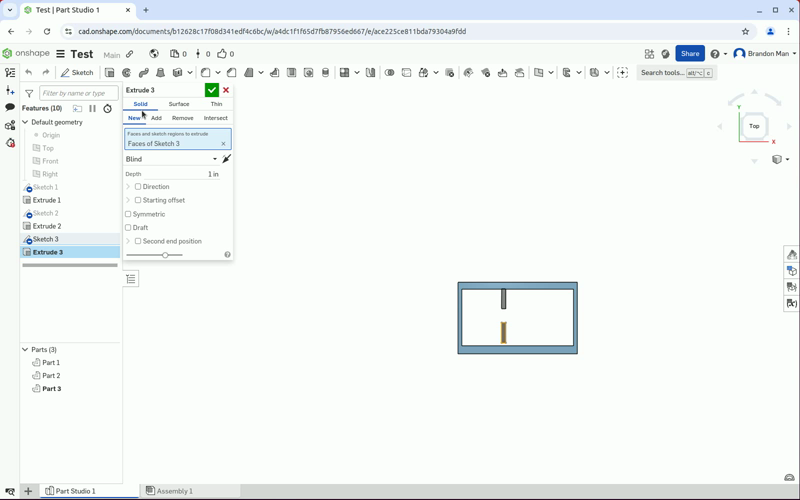
mouse_move(137, 120)
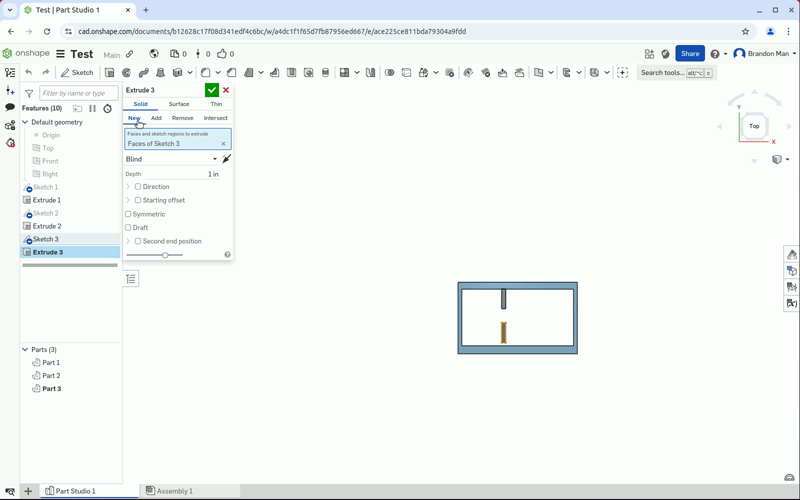
click(137, 120)
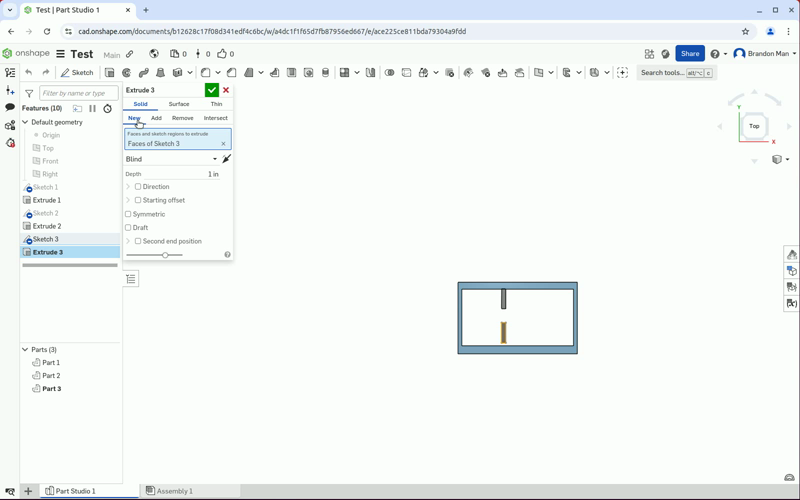
key(tab, 4)
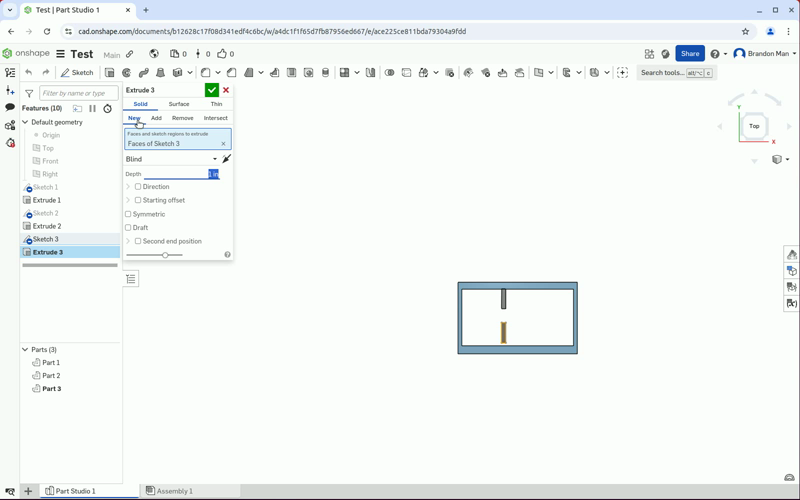
text(3.851)
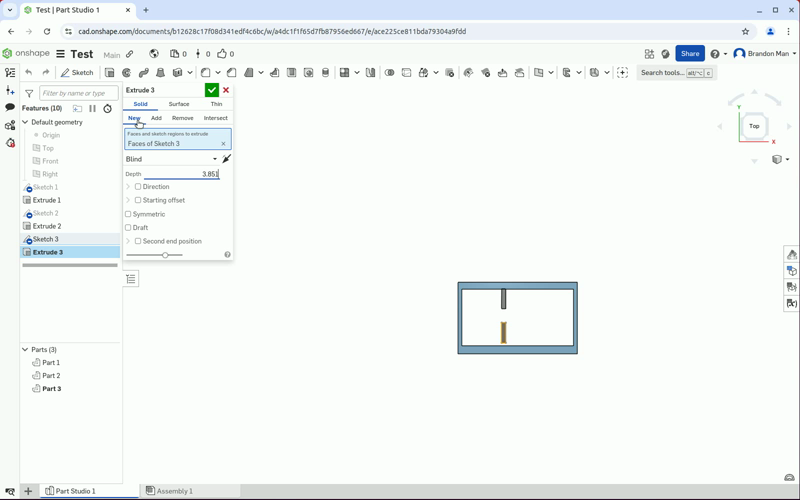
key(enter)
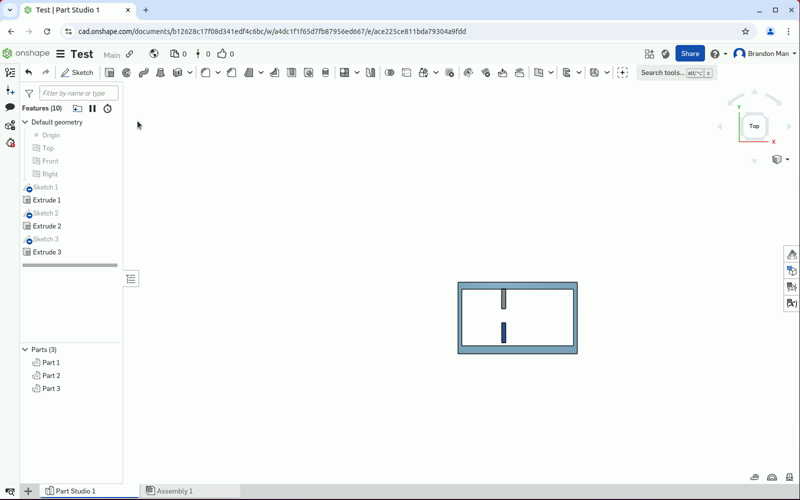
key(shift+h)
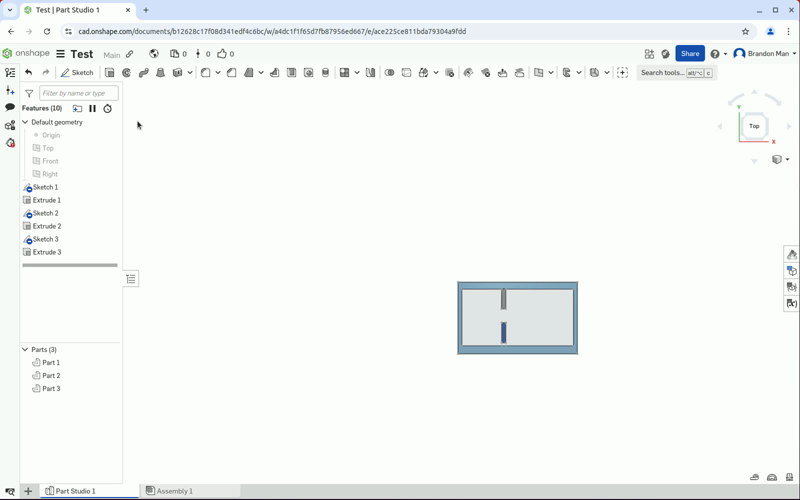
key(shift+h)
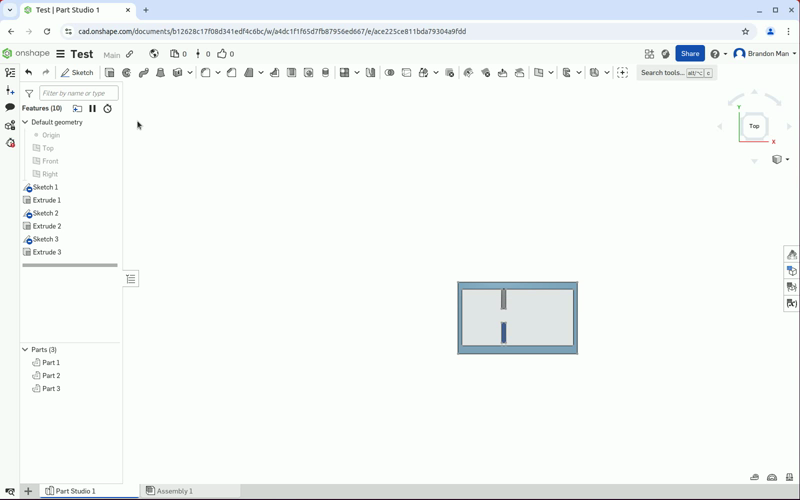
key(shift+7)
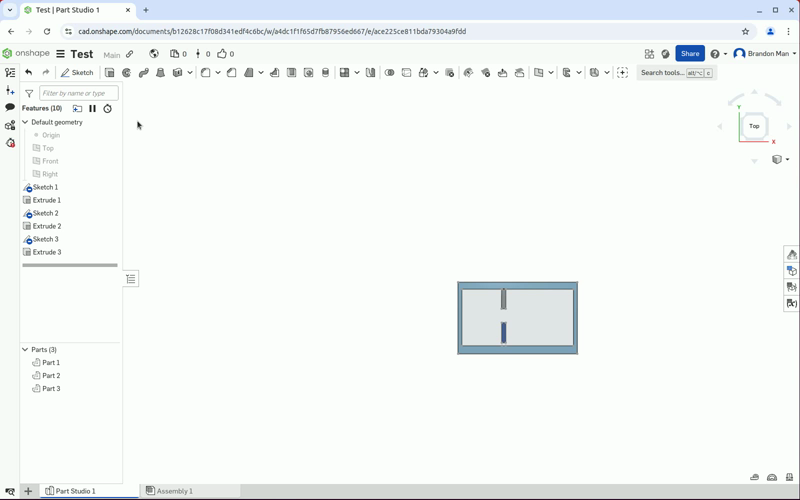
key(up, 3)
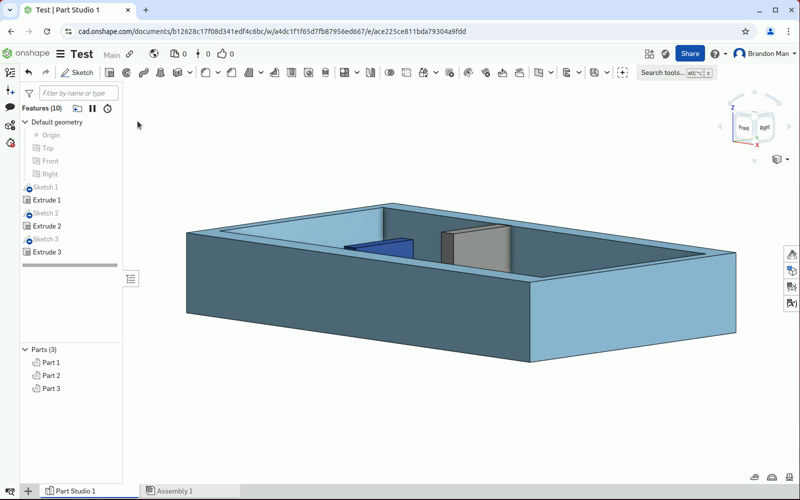
key(left, 3)
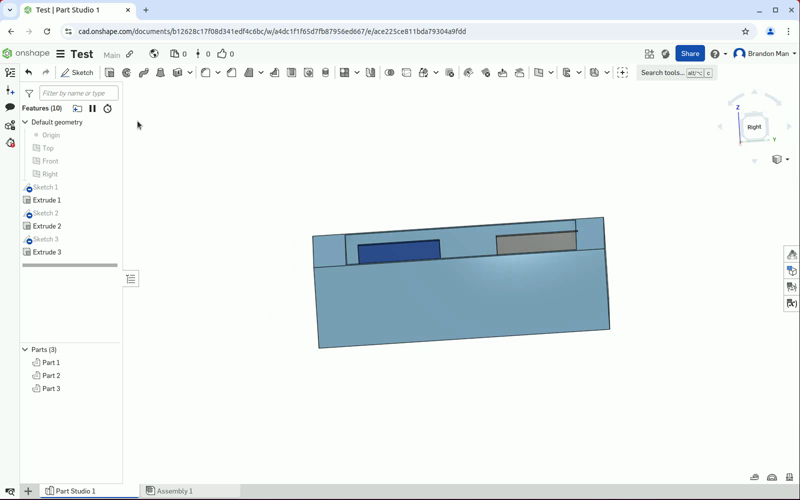
key(right, 3)
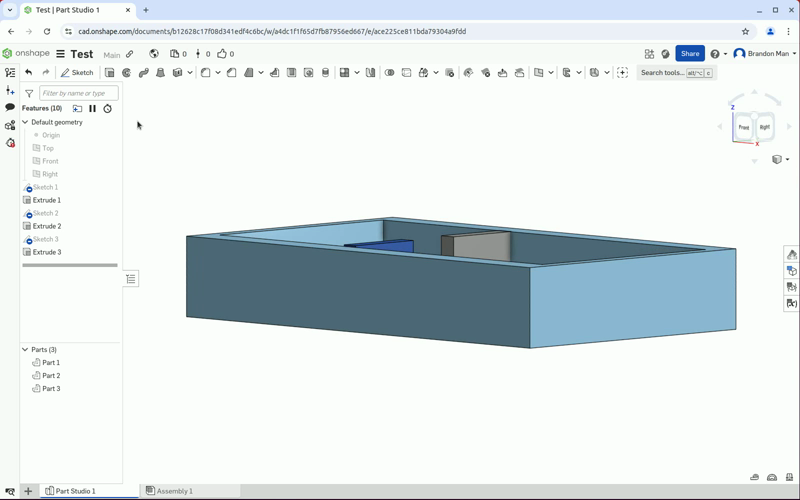
key(down, 3)
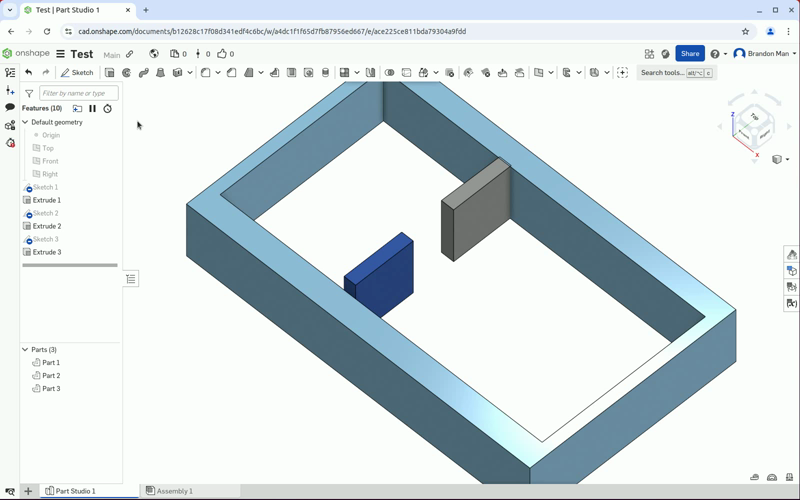
mouse_move(73, 189)
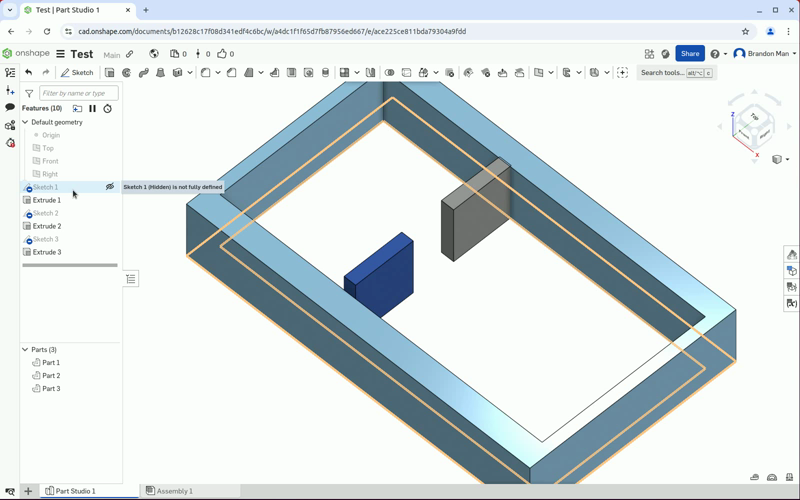
click(73, 189)